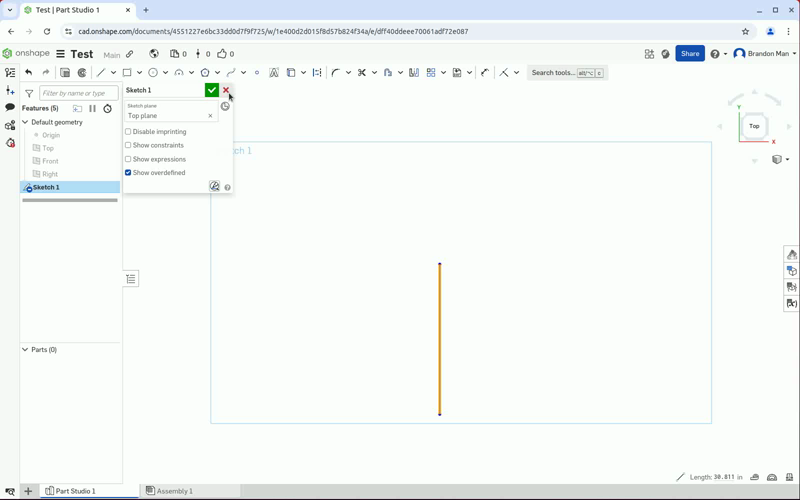
key(shift+h)
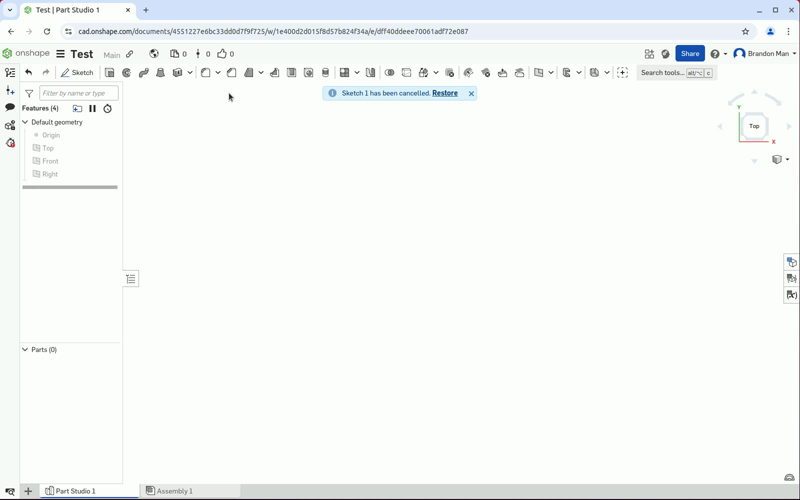
mouse_move(73, 352)
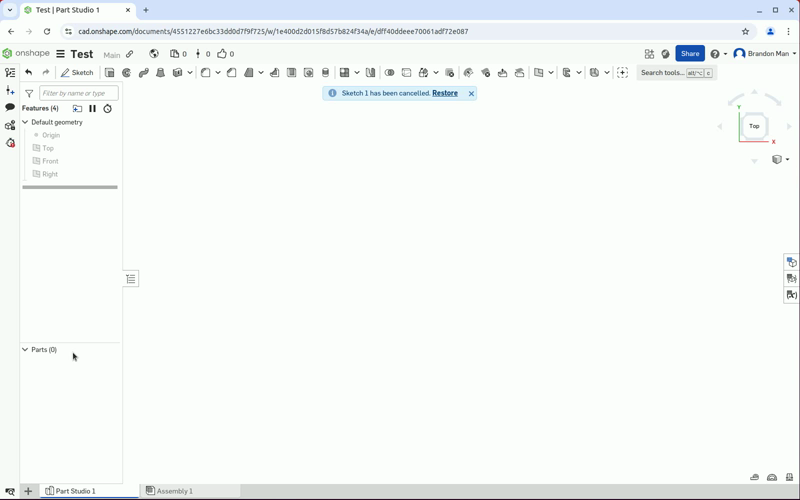
key(y)
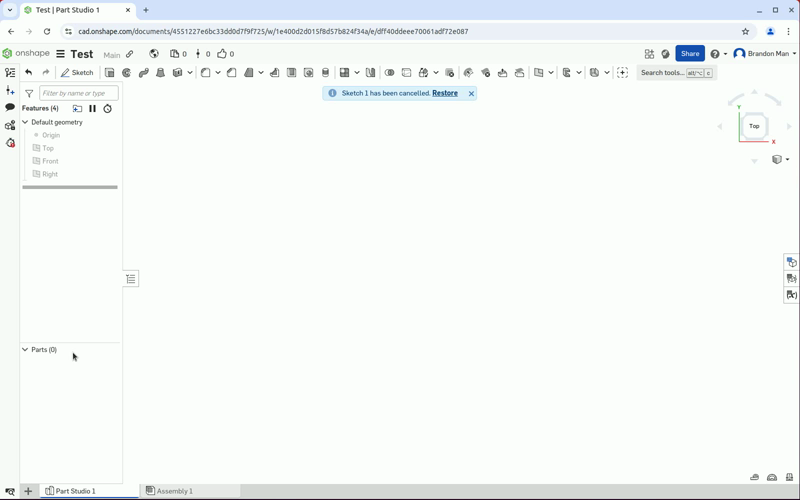
key(shift+p)
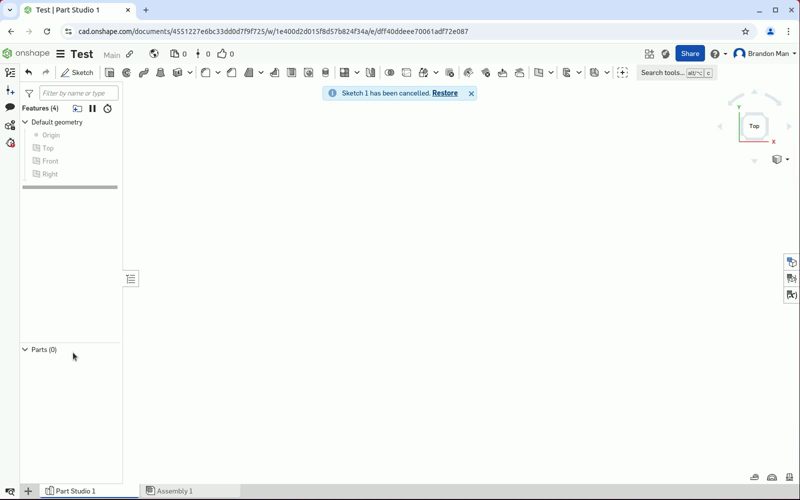
key(space)
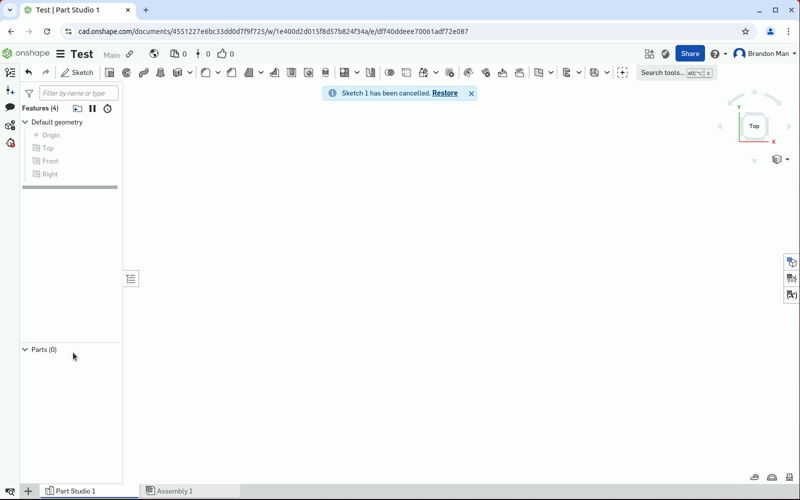
key_down(shift)
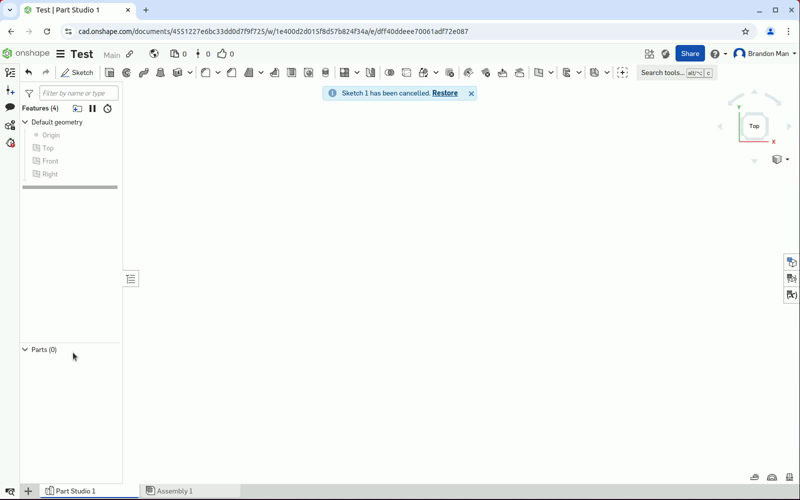
key(up)
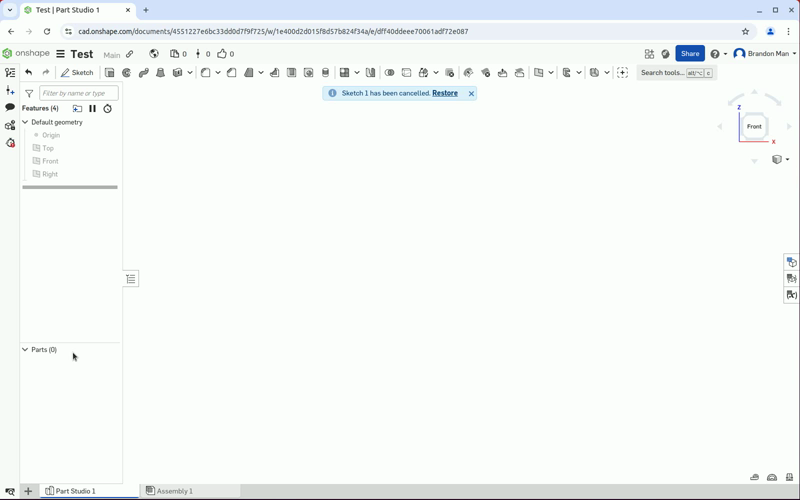
key_up(shift)
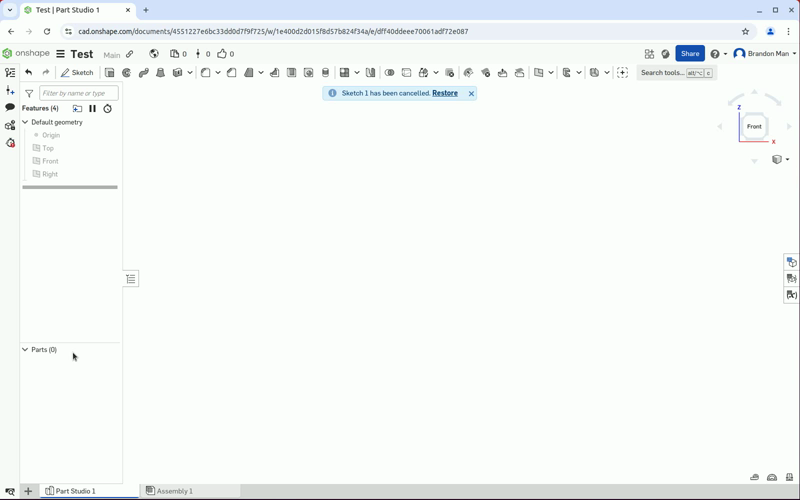
key(space)
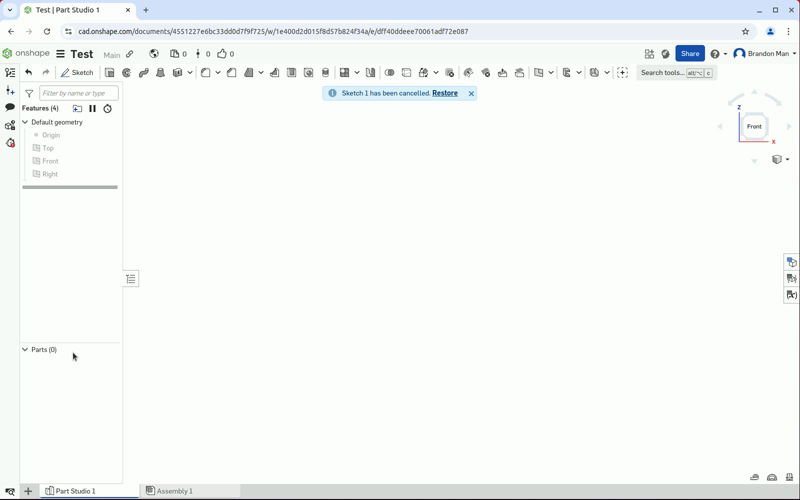
key_down(shift)
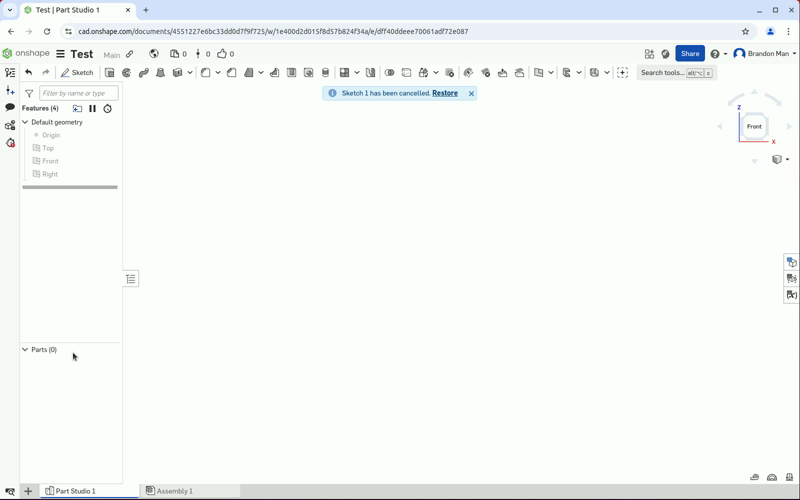
key(left)
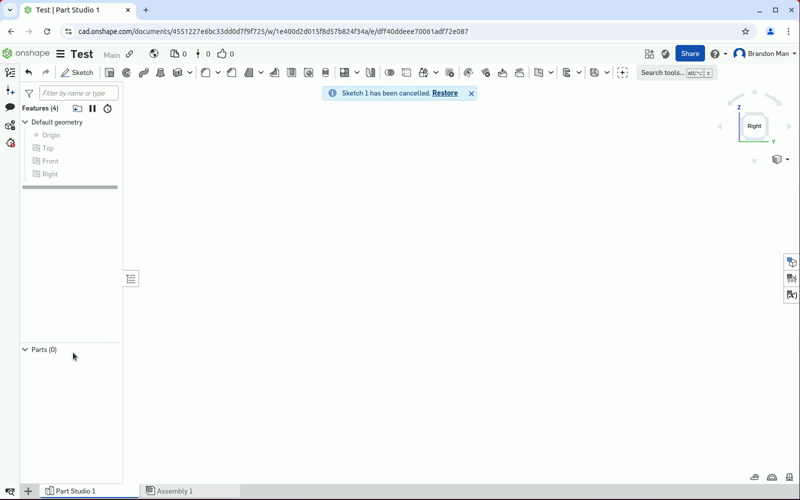
key_up(shift)
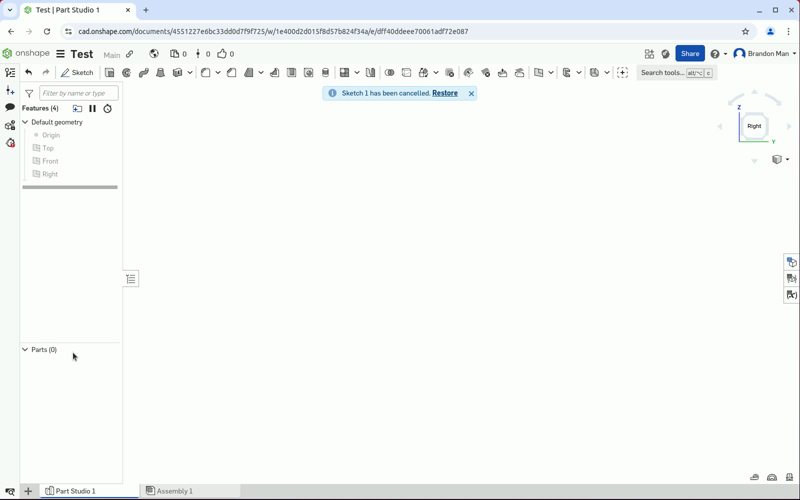
mouse_move(73, 352)
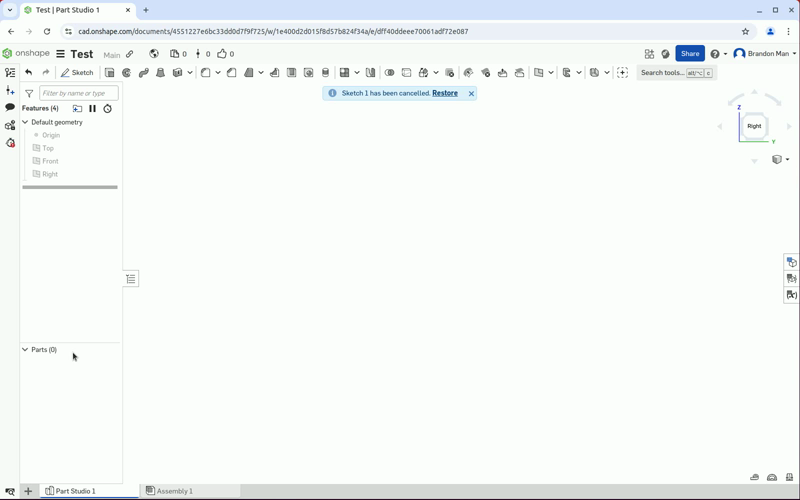
key(shift+y)
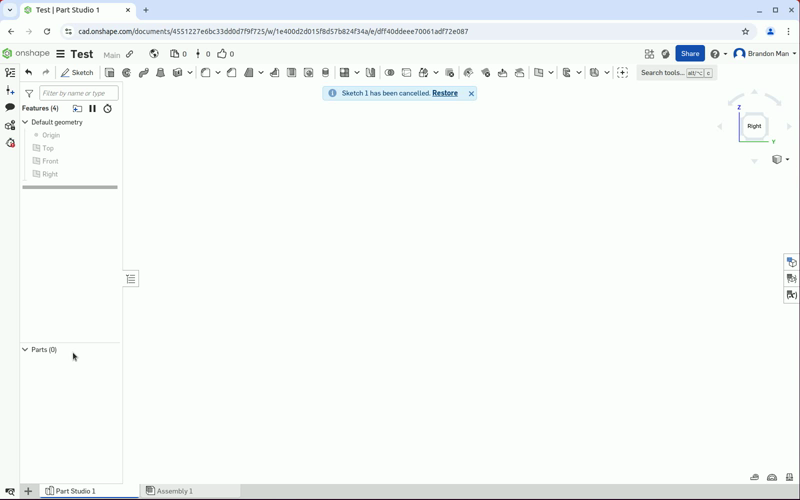
key(shift+s)
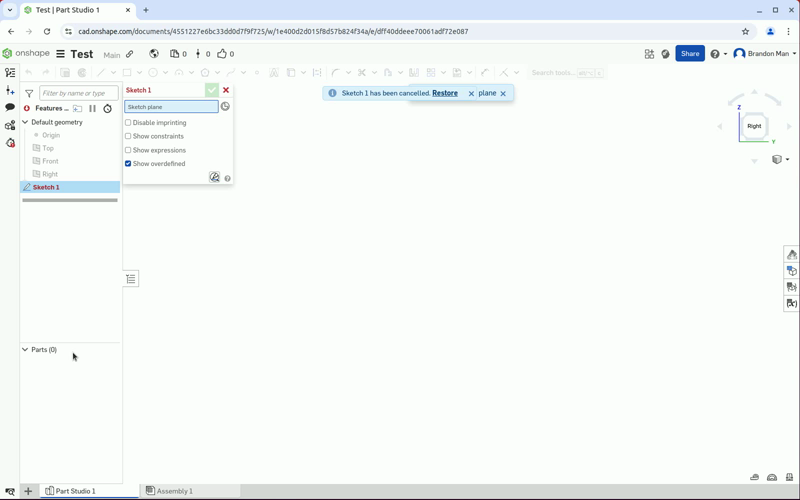
mouse_move(73, 176)
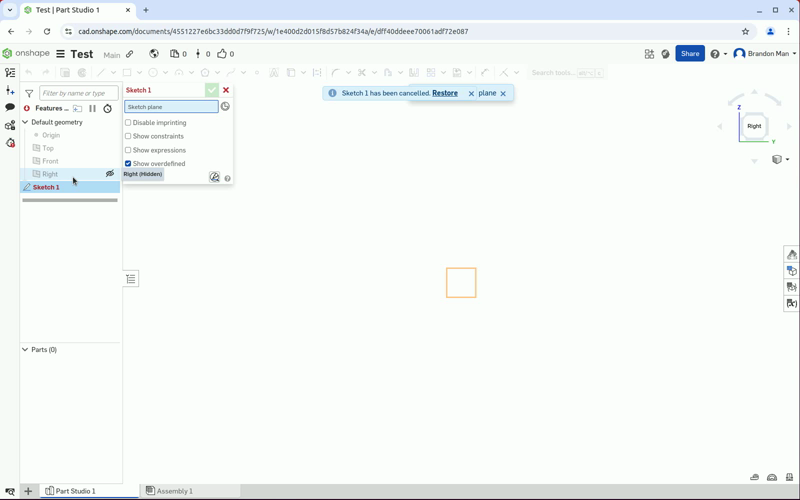
click(73, 176)
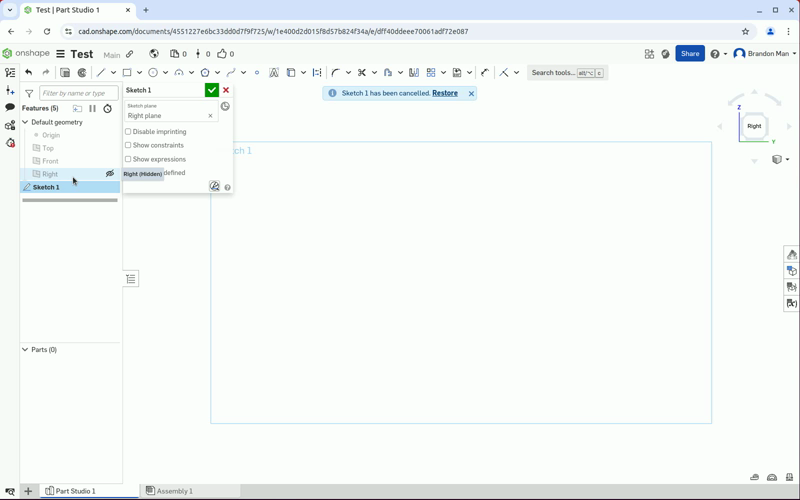
mouse_move(73, 352)
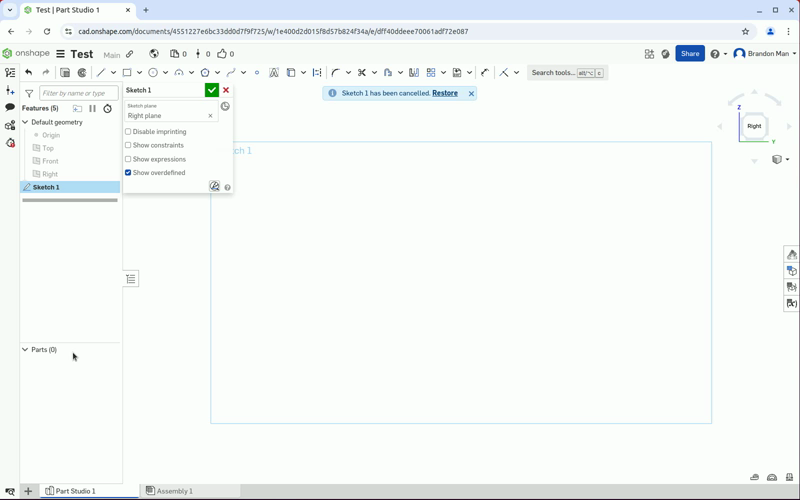
key(y)
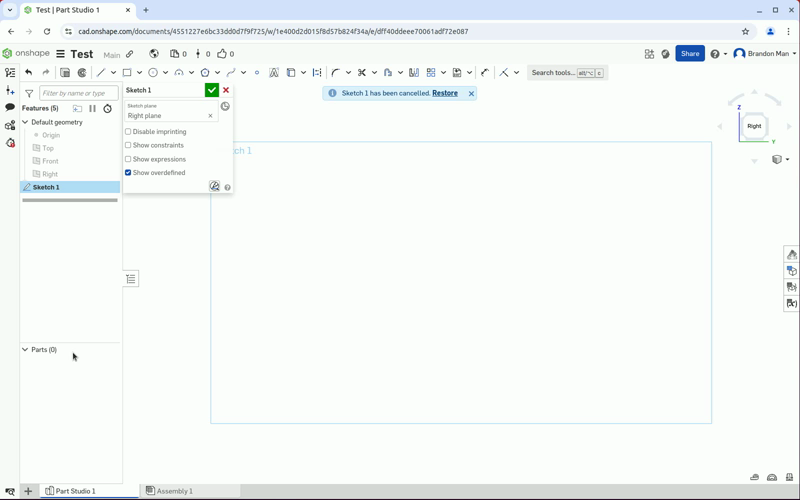
key(l)
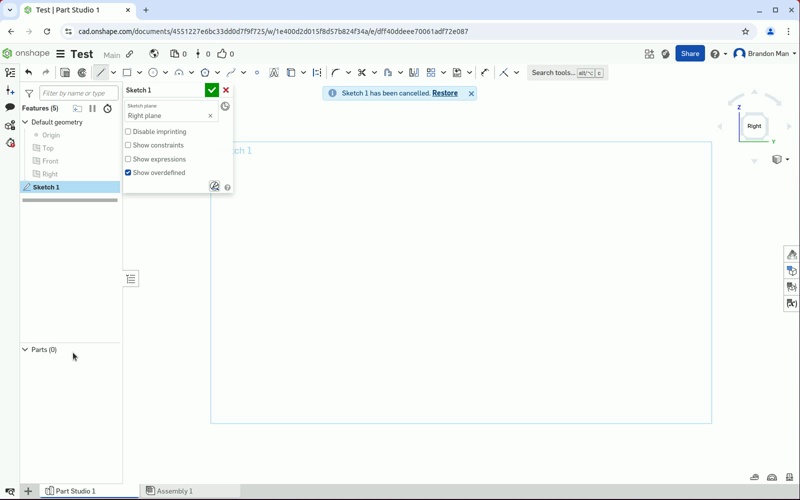
key_down(shift)
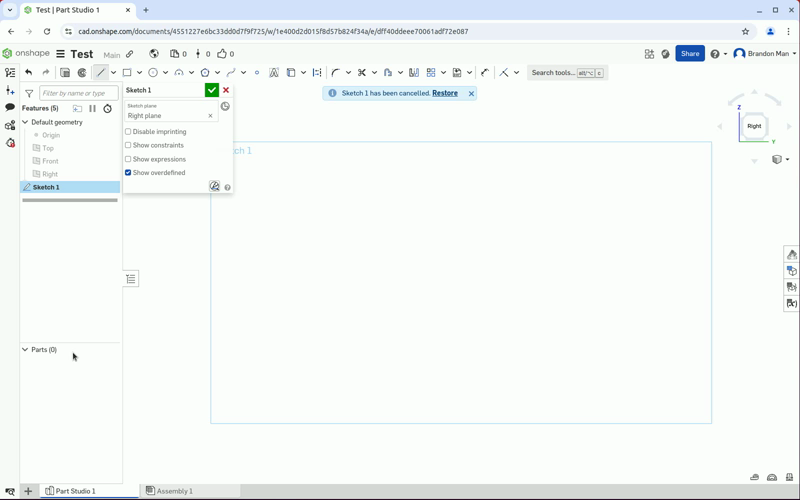
mouse_move(460, 282)
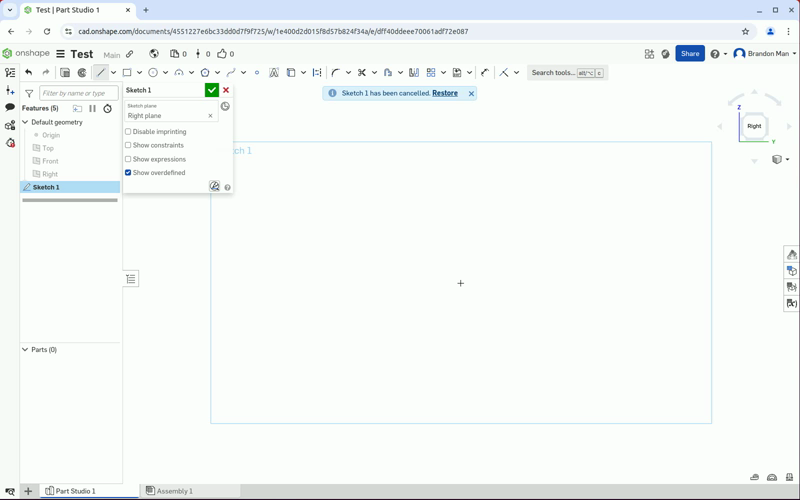
click(460, 282)
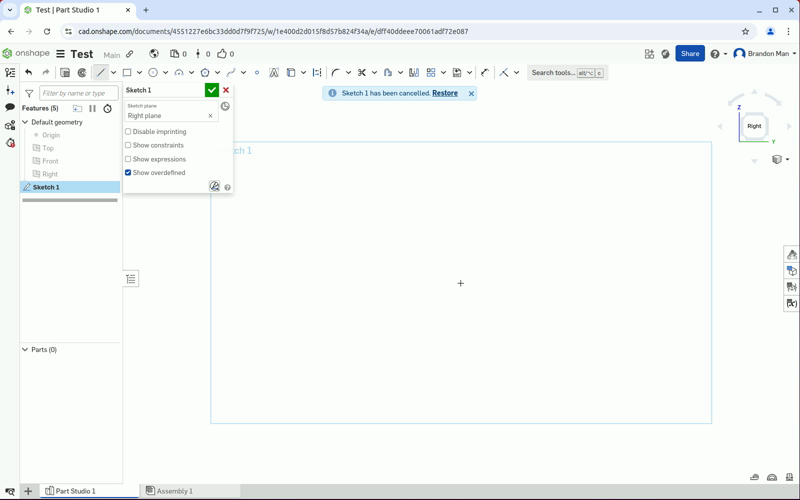
key_up(shift)
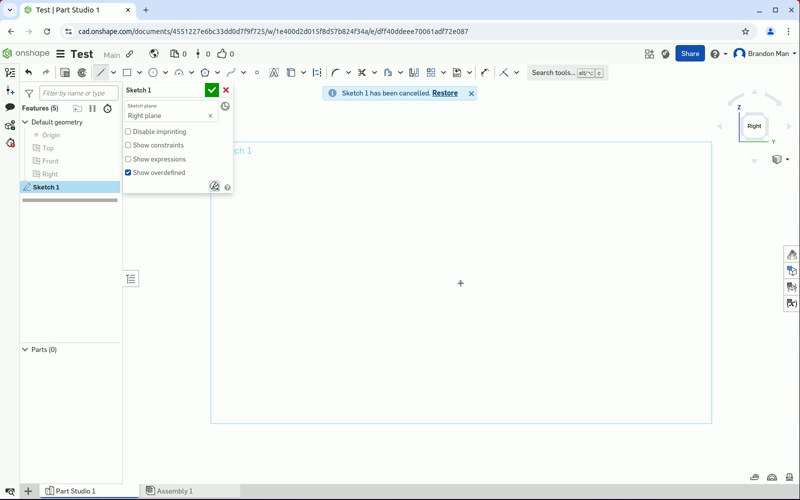
key_down(shift)
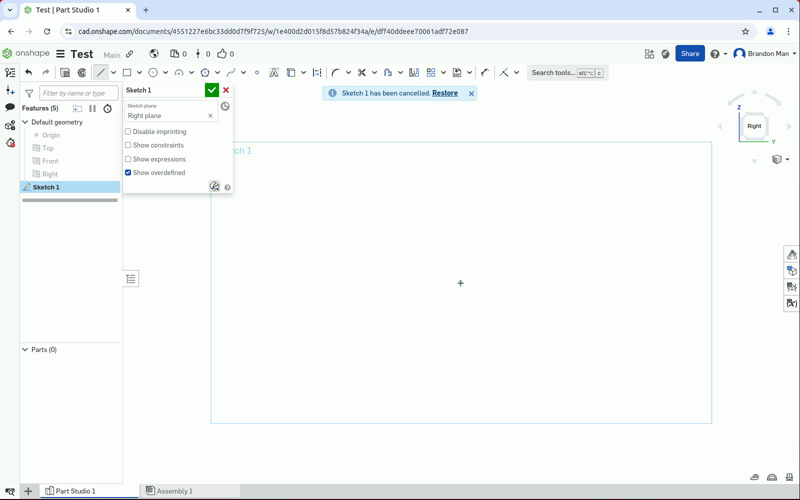
mouse_move(536, 282)
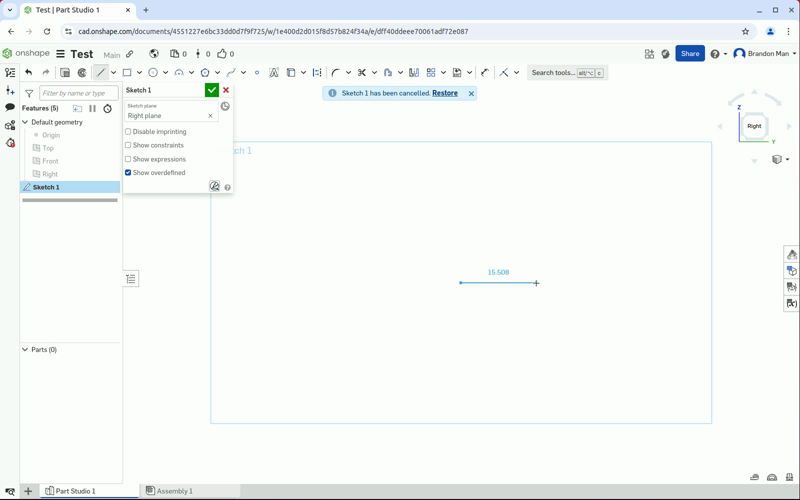
click(536, 282)
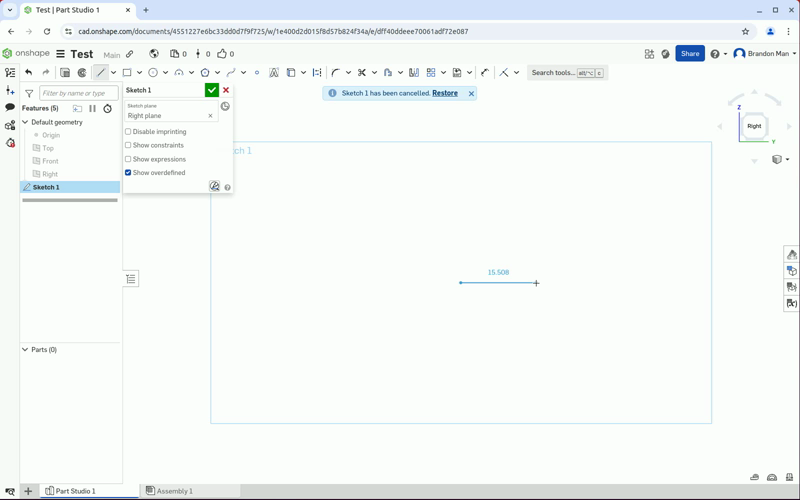
key_up(shift)
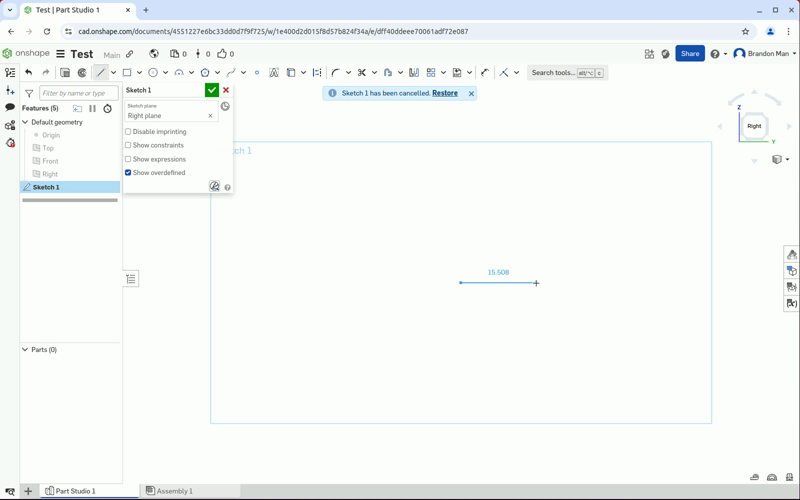
key_down(shift)
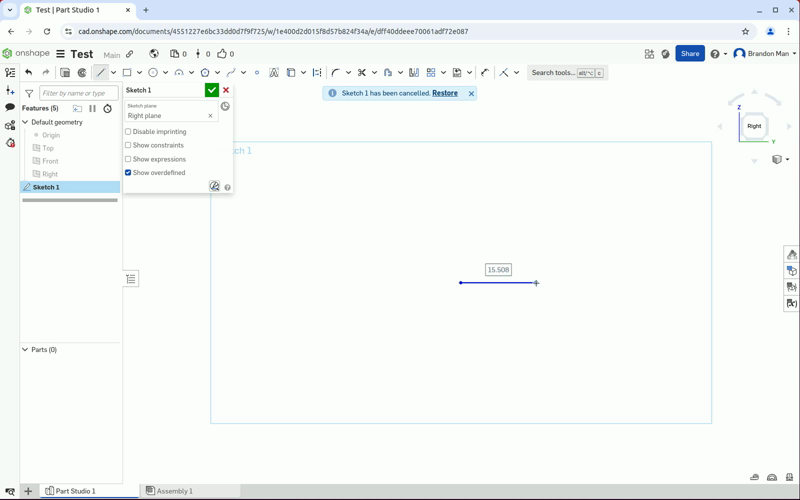
mouse_move(566, 282)
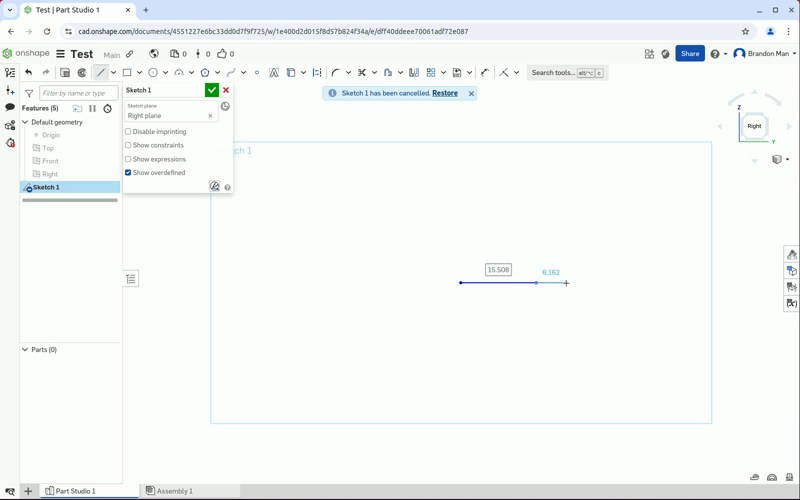
mouse_move(536, 244)
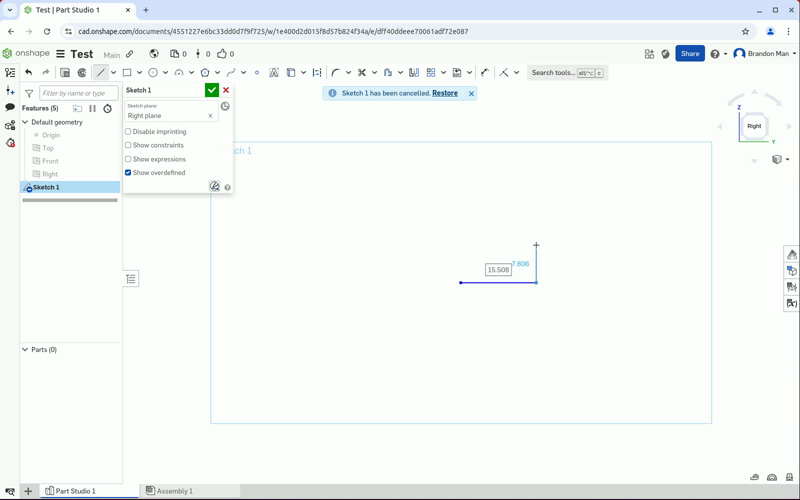
click(536, 244)
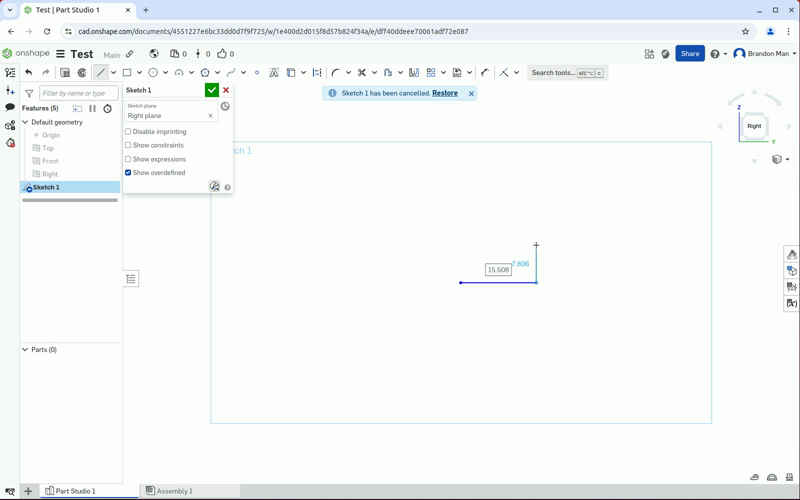
key_up(shift)
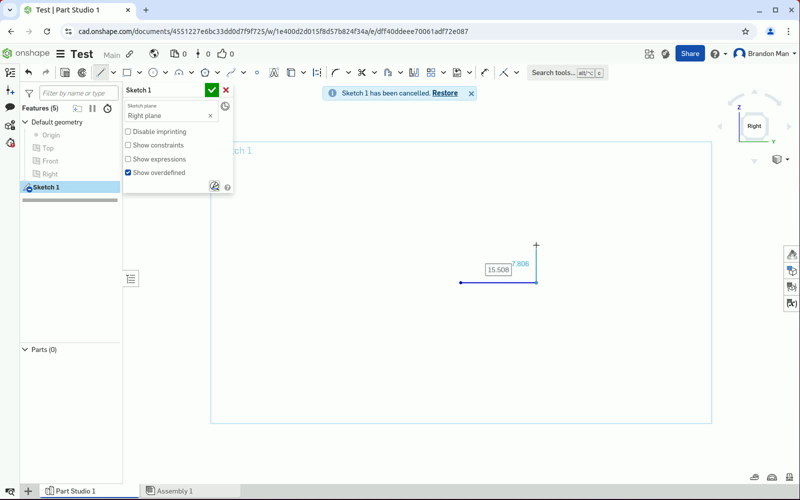
key(esc)
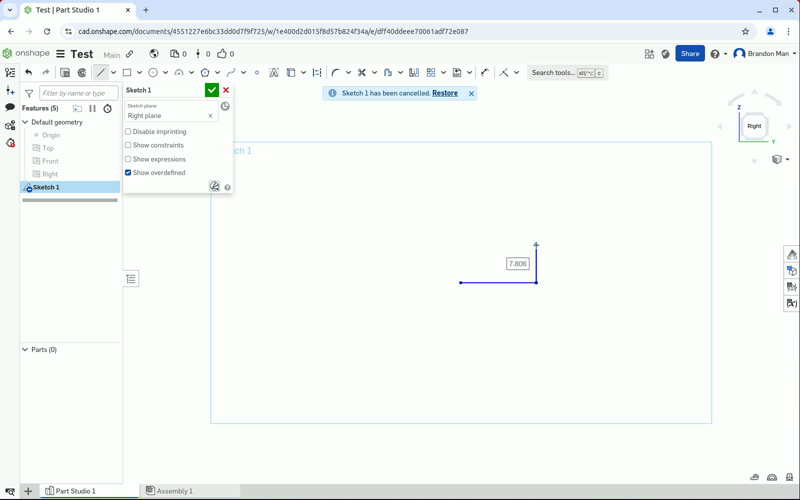
key(a)
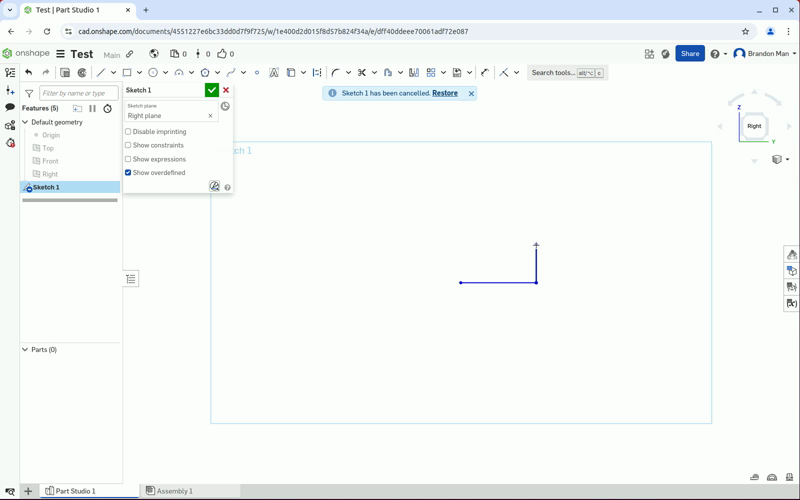
mouse_move(536, 244)
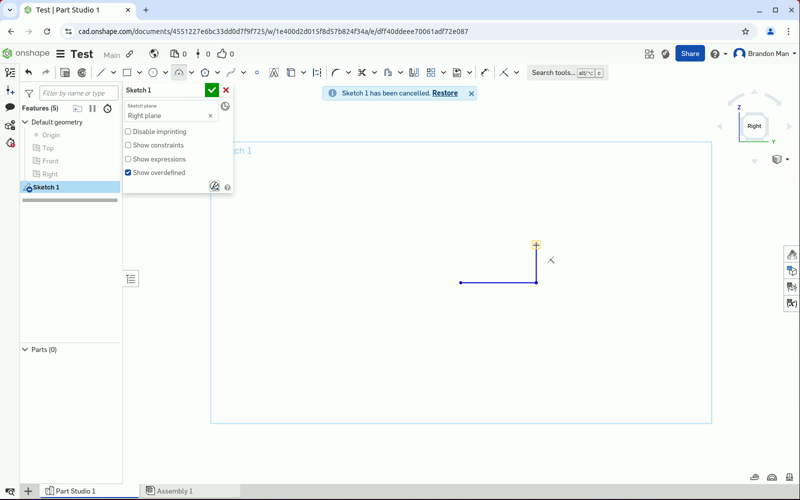
click(536, 244)
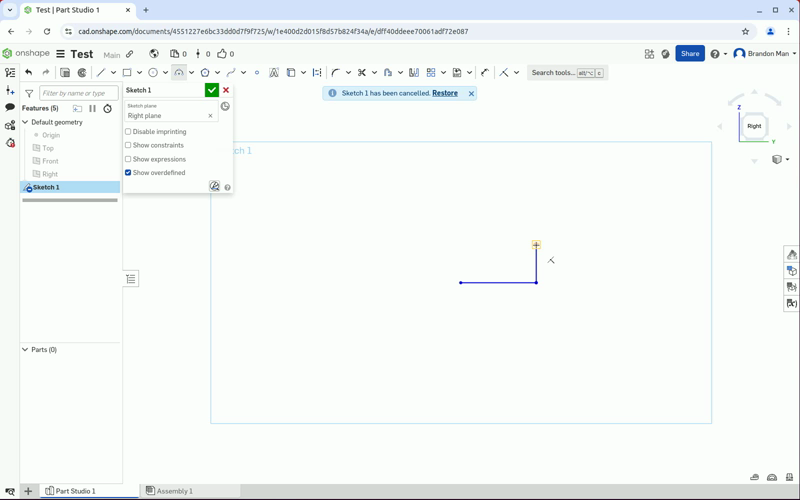
key_down(shift)
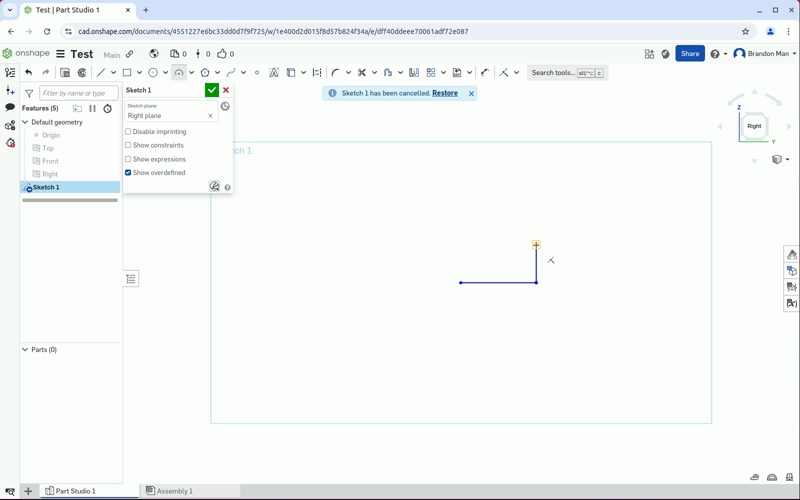
mouse_move(460, 244)
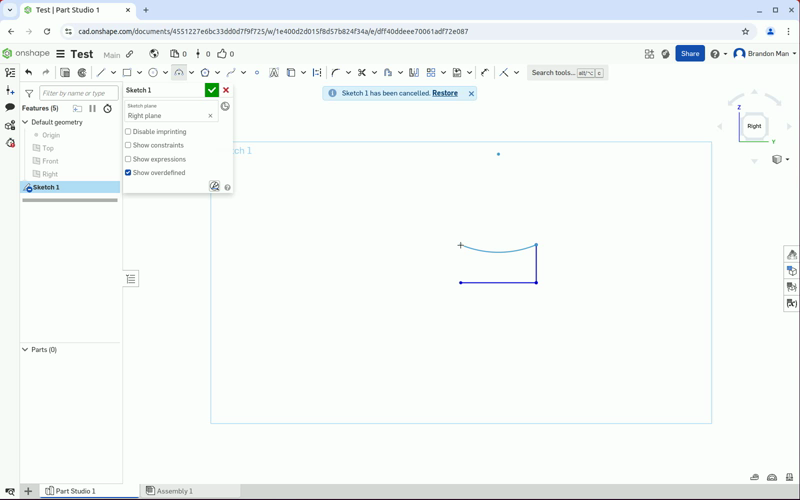
click(460, 244)
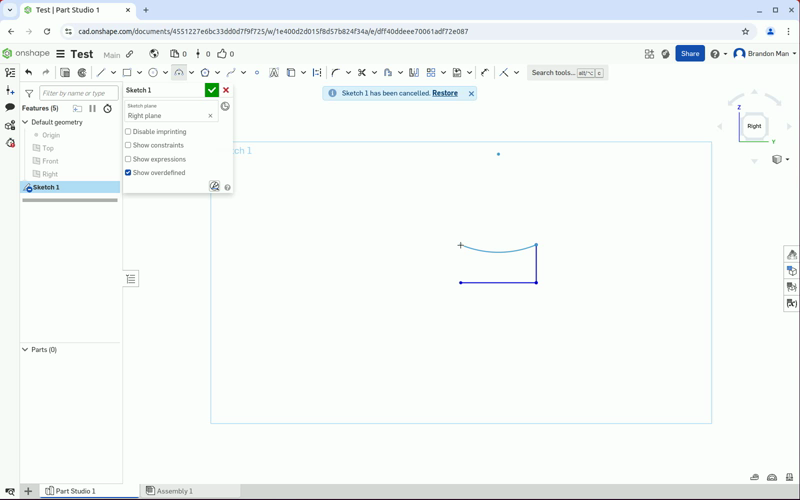
mouse_move(498, 207)
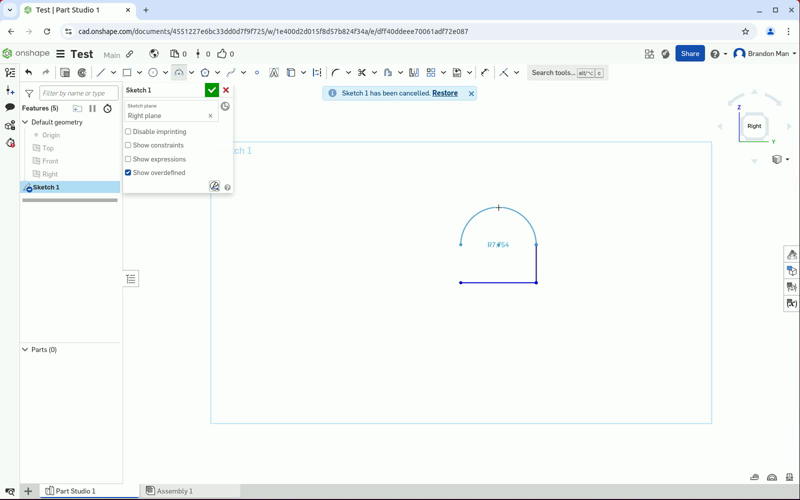
click(498, 207)
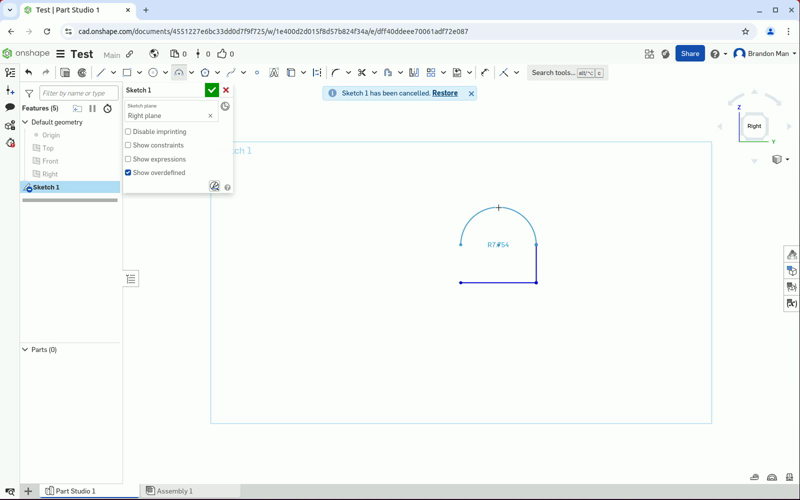
key_up(shift)
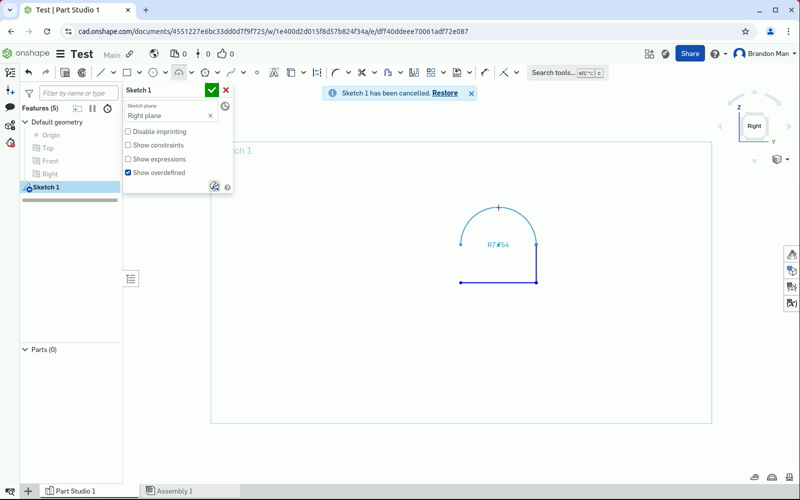
key(esc)
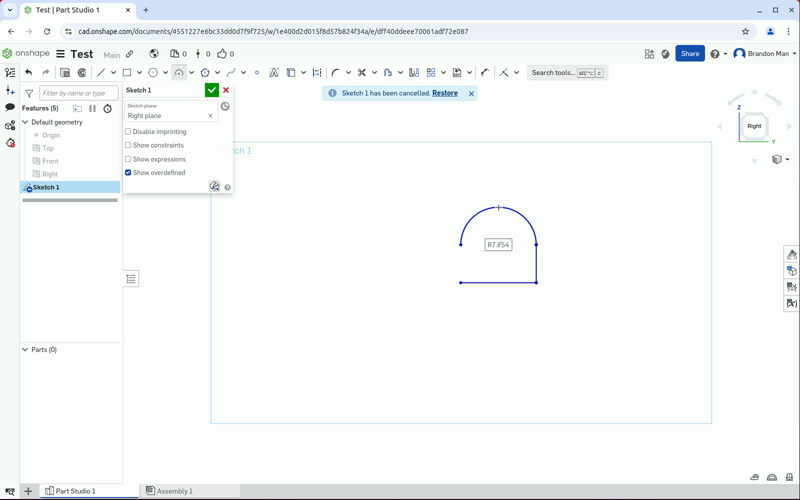
key(l)
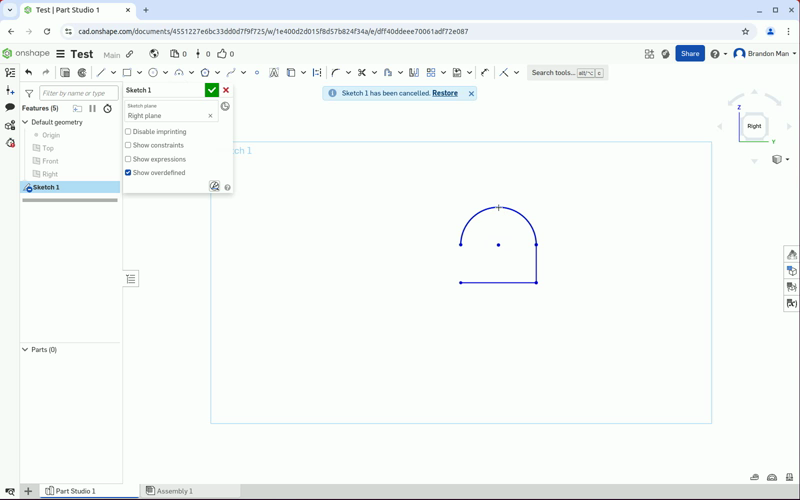
mouse_move(460, 244)
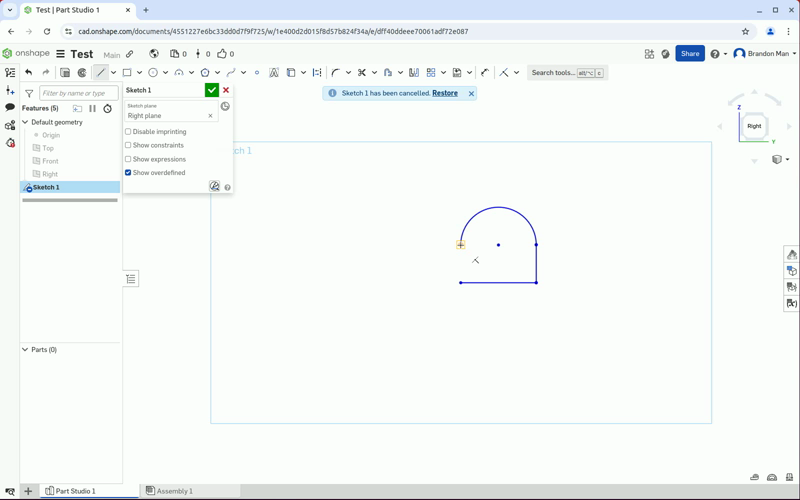
click(460, 244)
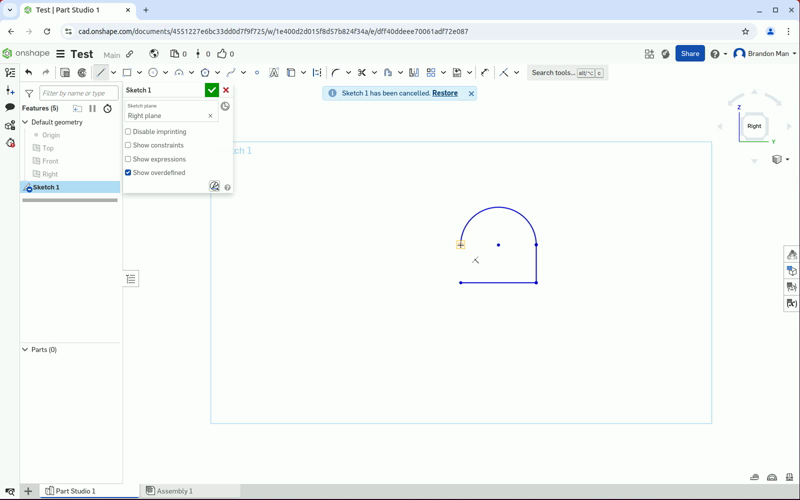
mouse_move(490, 244)
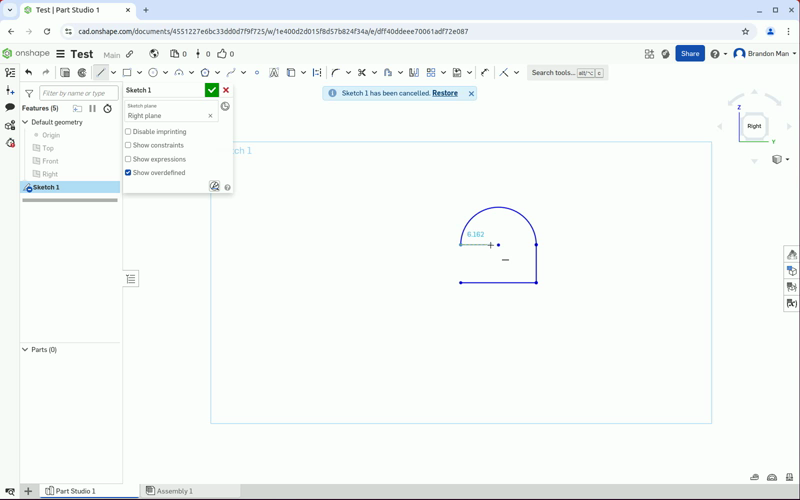
key_down(shift)
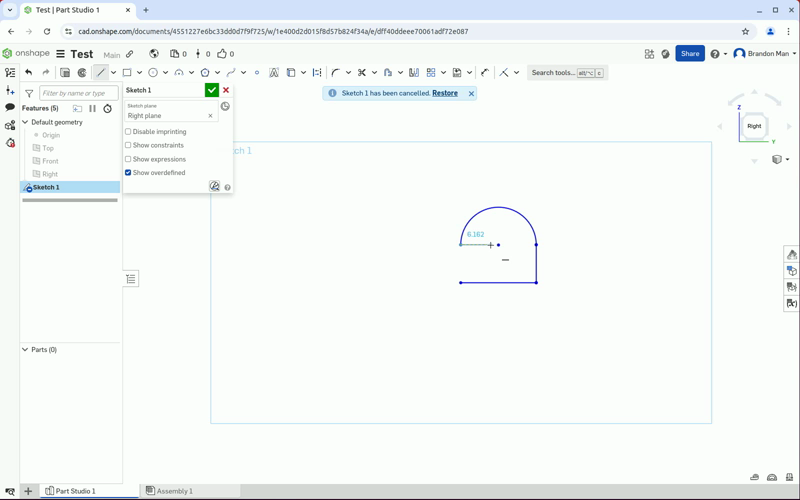
mouse_move(460, 282)
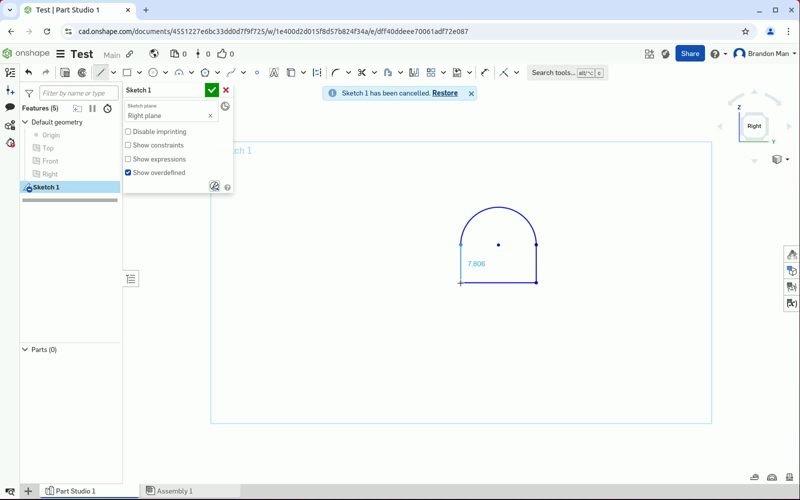
key_up(shift)
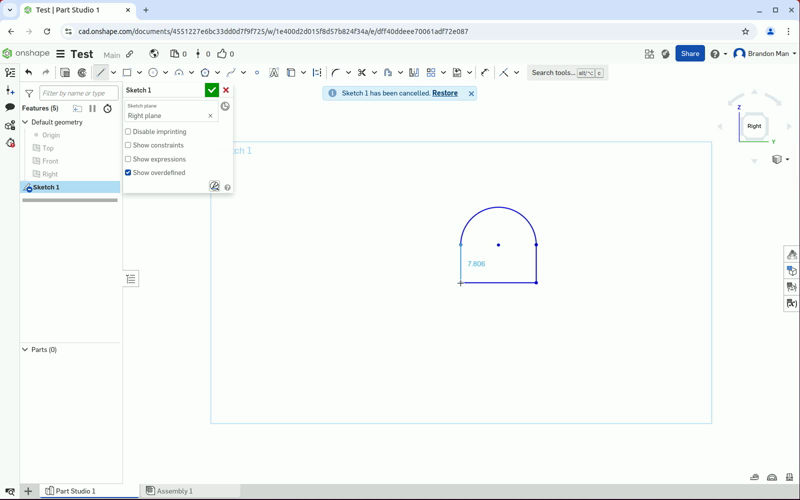
click(460, 282)
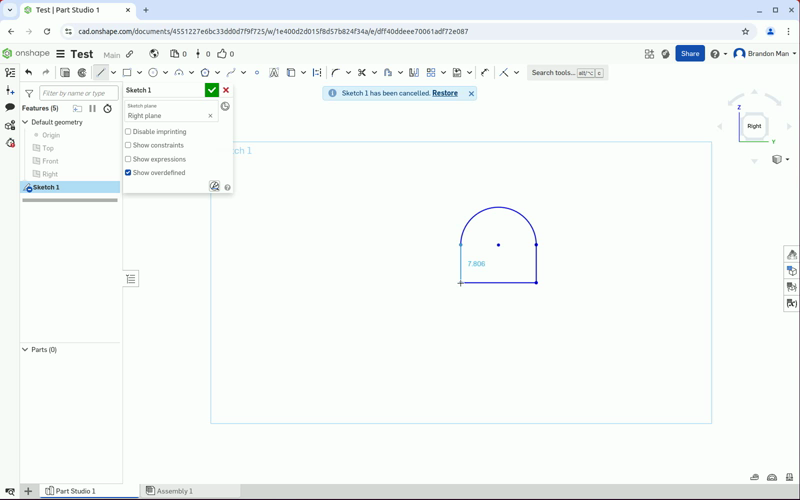
key(esc)
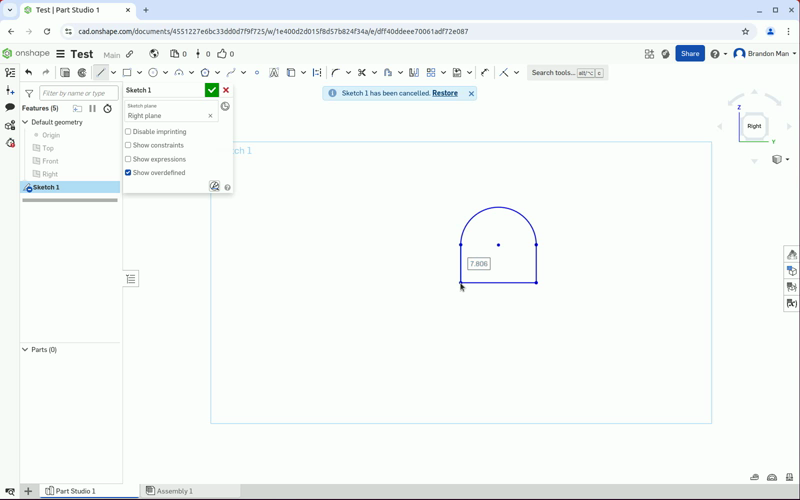
mouse_move(468, 258)
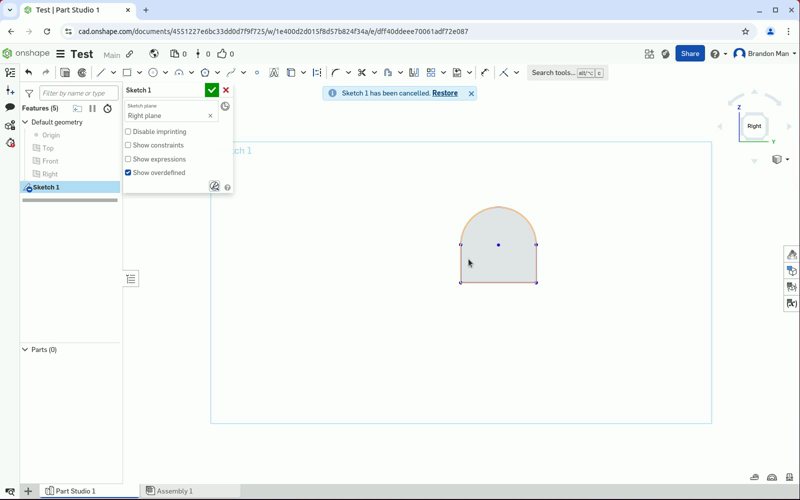
click(468, 258)
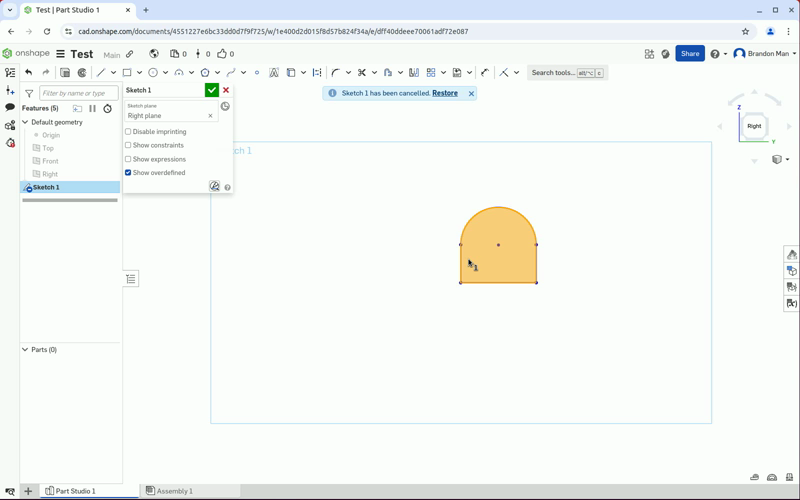
mouse_move(73, 352)
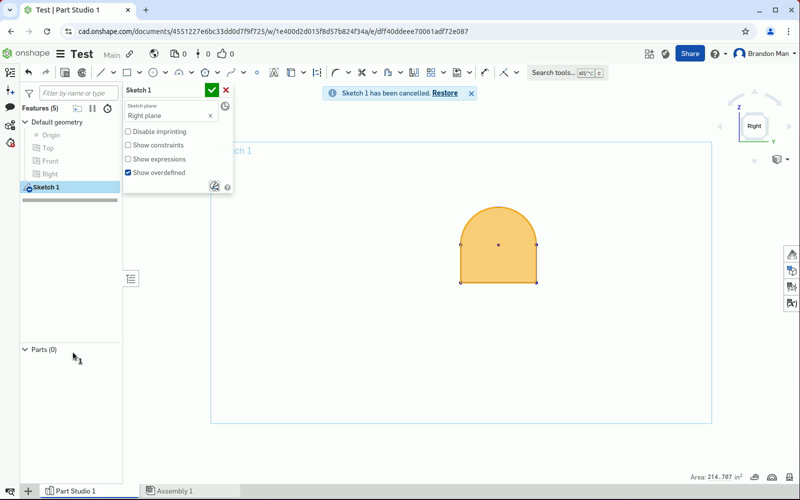
key(shift+y)
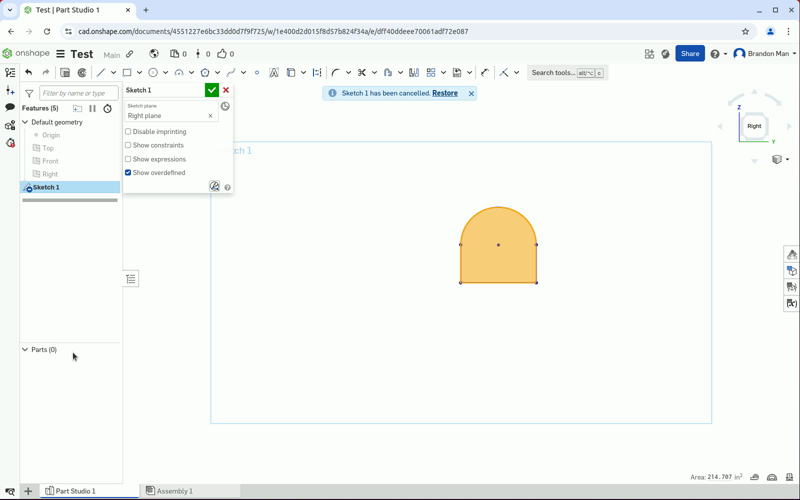
key(shift+e)
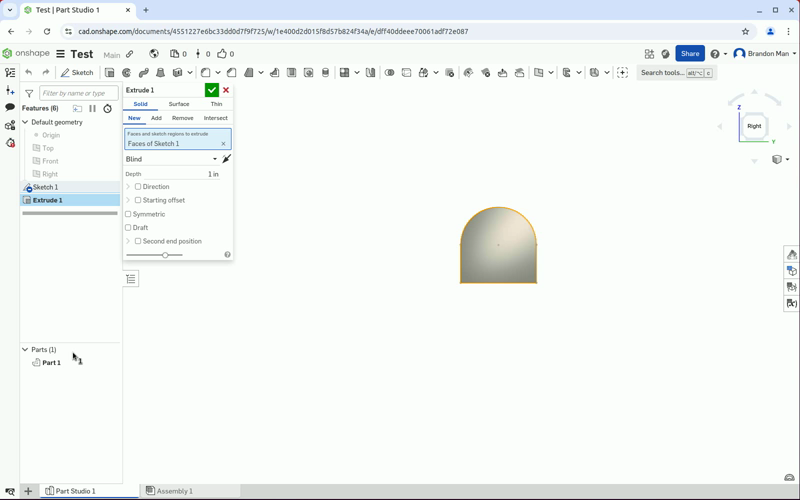
mouse_move(143, 106)
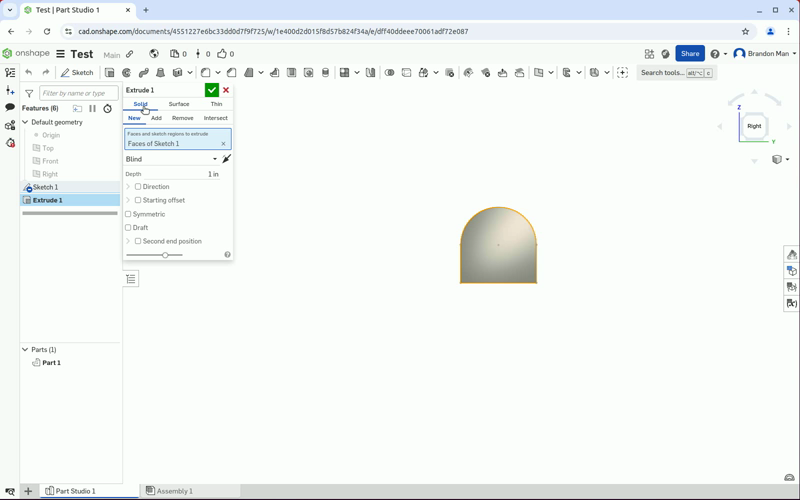
click(143, 106)
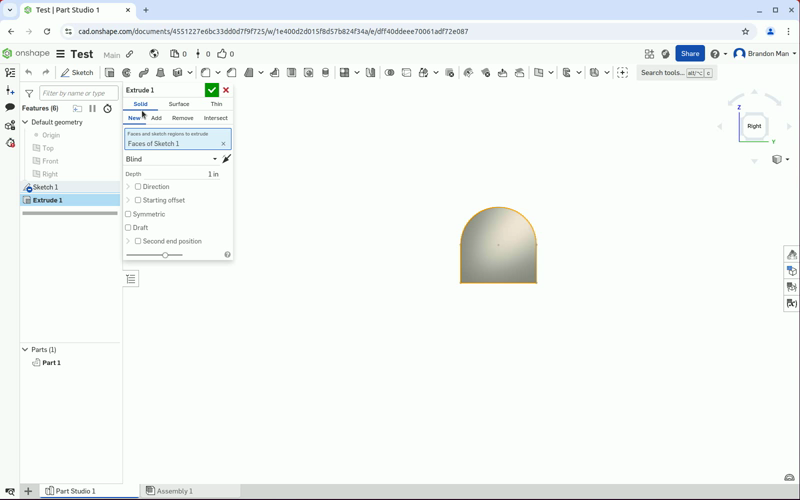
mouse_move(137, 120)
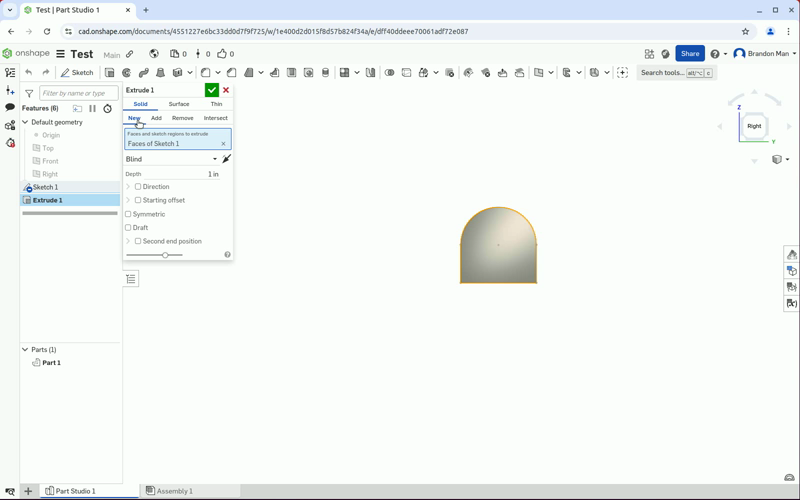
click(137, 120)
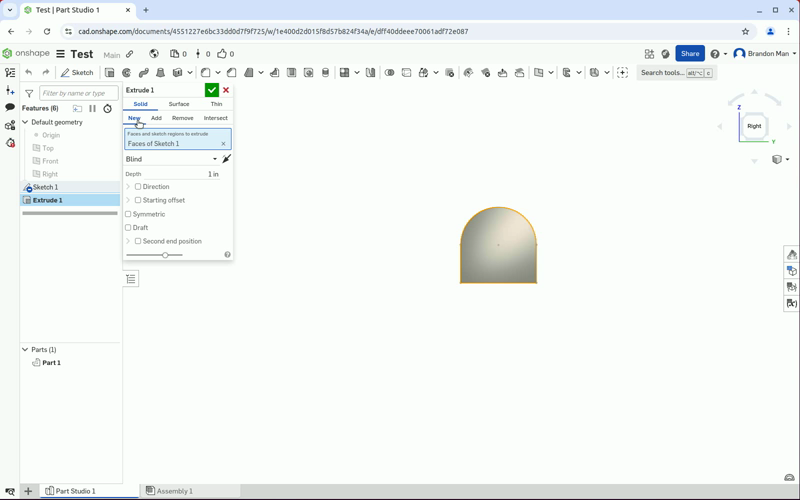
key(tab, 4)
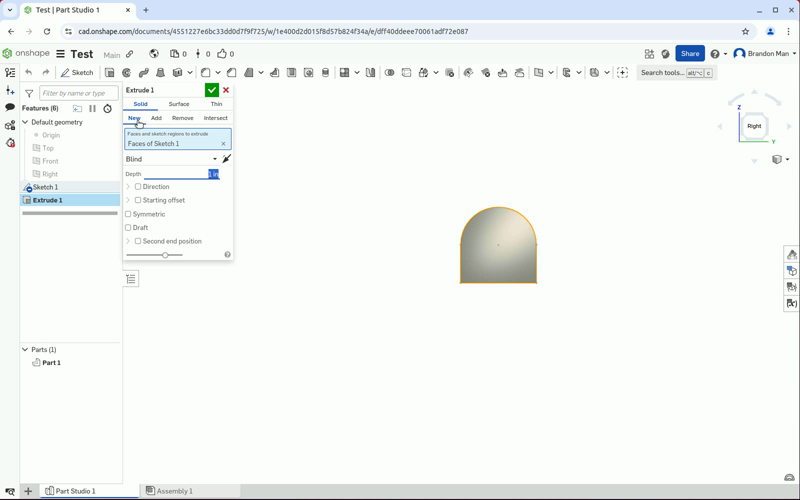
text(23.108)
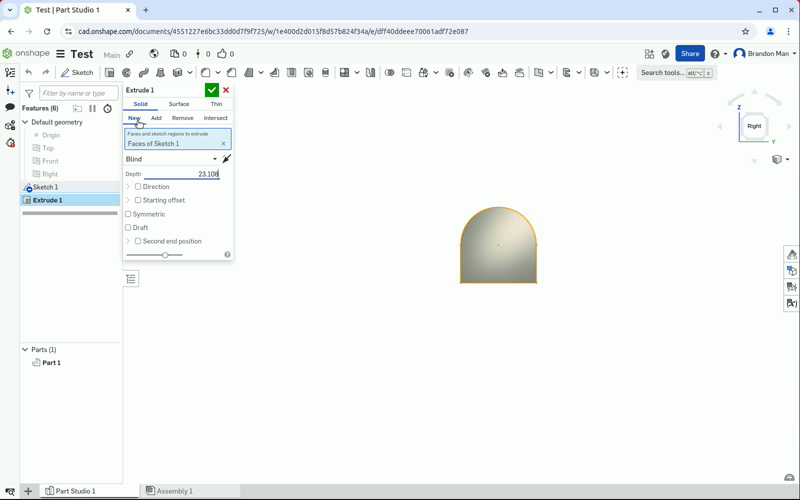
key(enter)
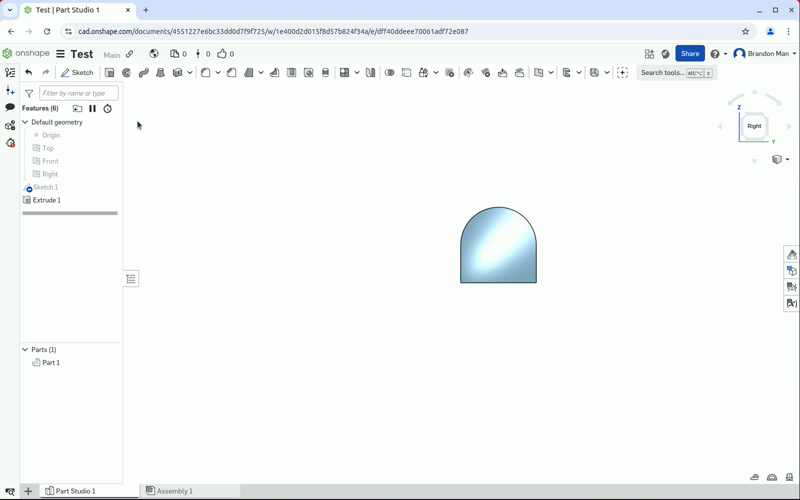
key(shift+h)
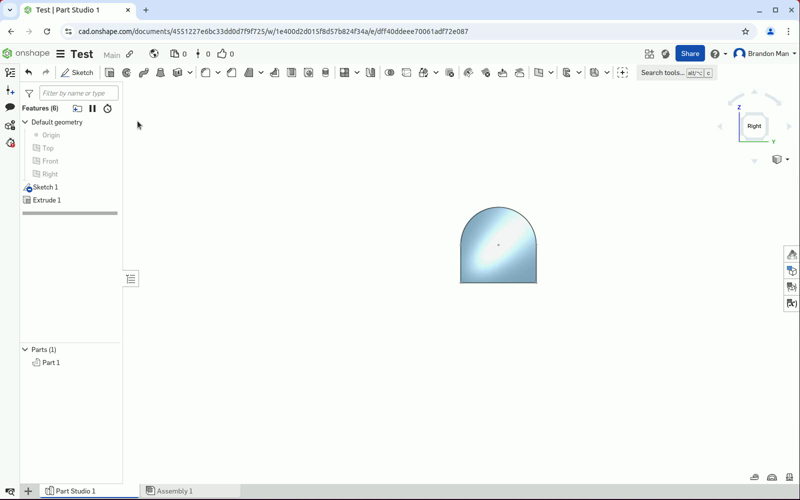
key(shift+h)
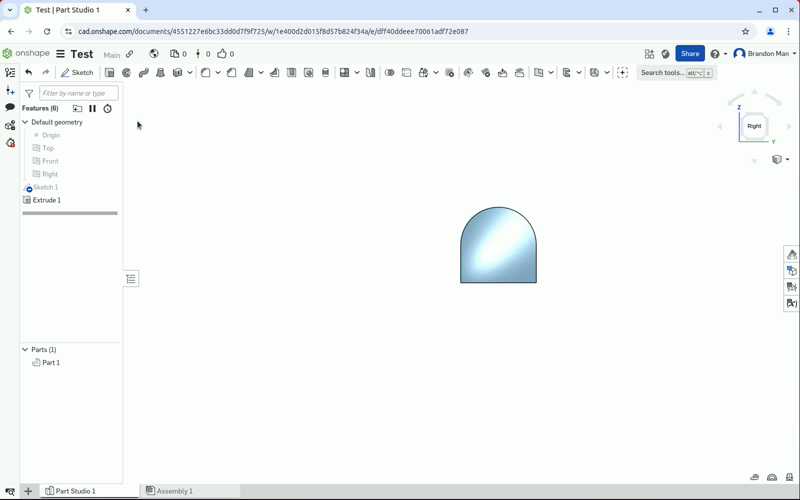
mouse_move(73, 189)
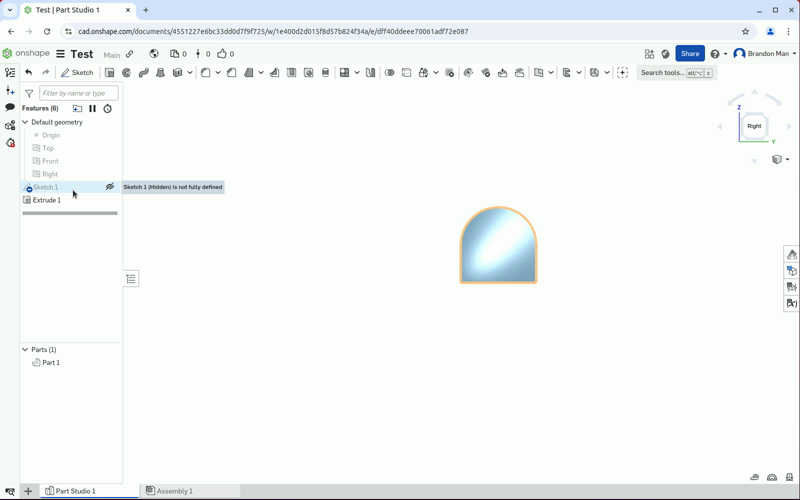
click(73, 189)
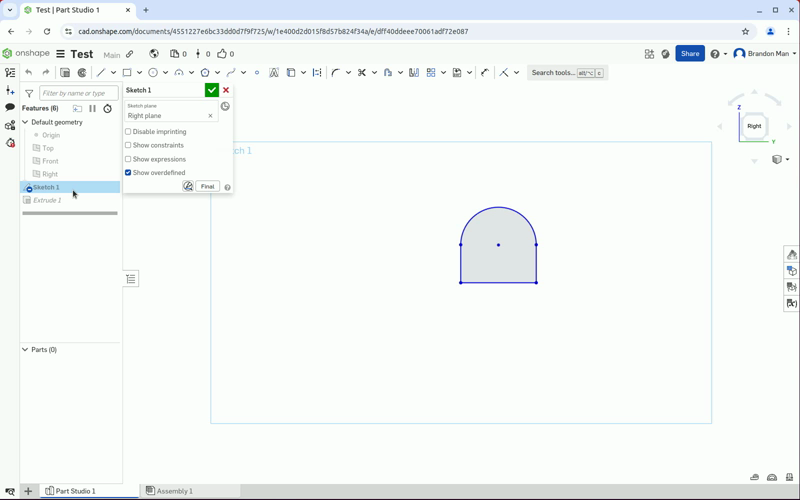
mouse_move(229, 92)
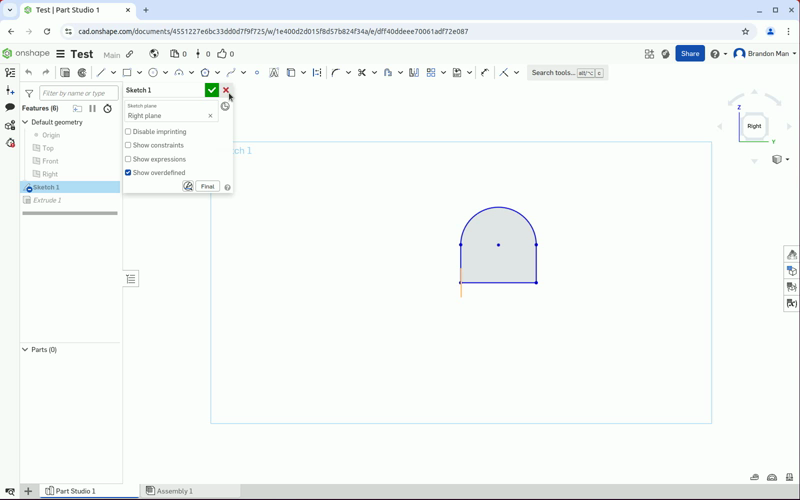
click(229, 92)
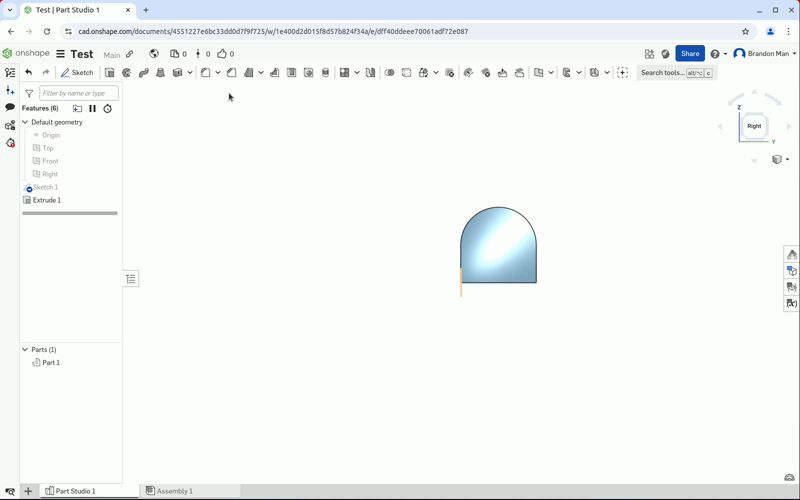
mouse_move(541, 75)
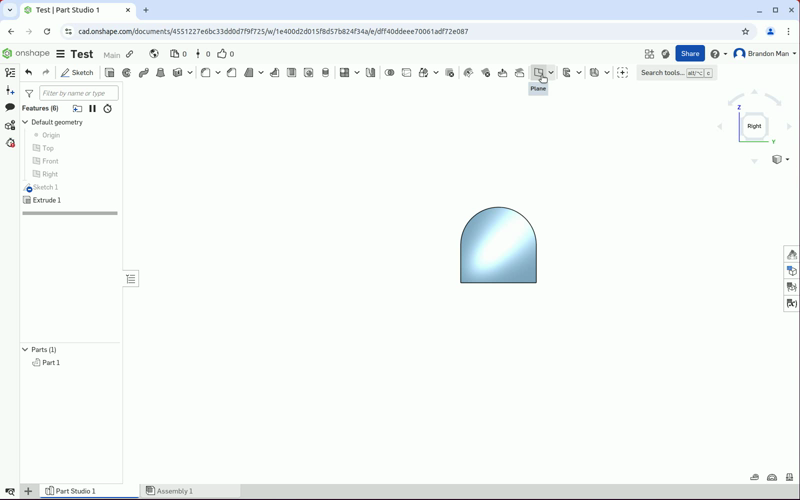
click(541, 75)
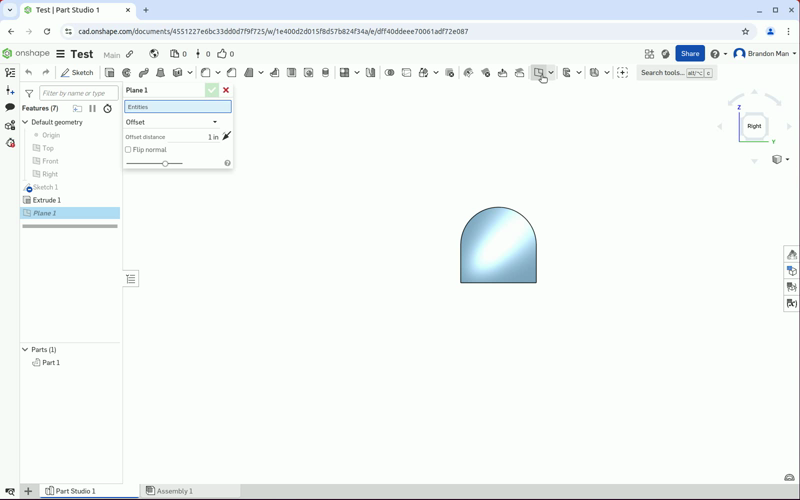
mouse_move(73, 176)
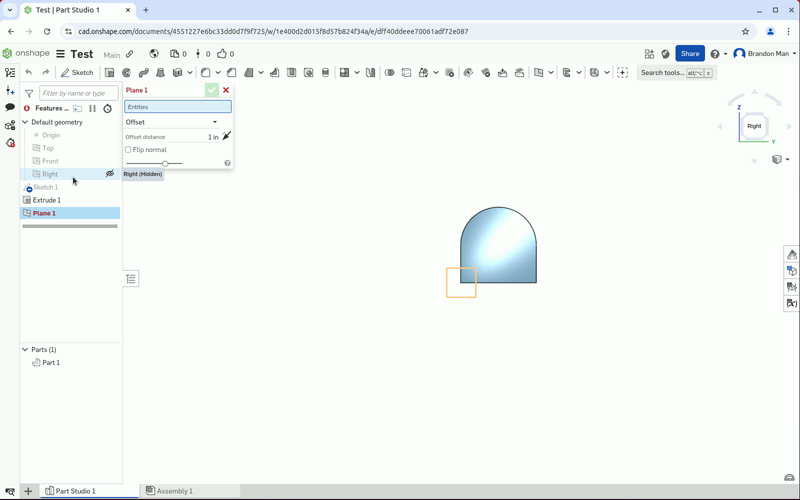
click(73, 176)
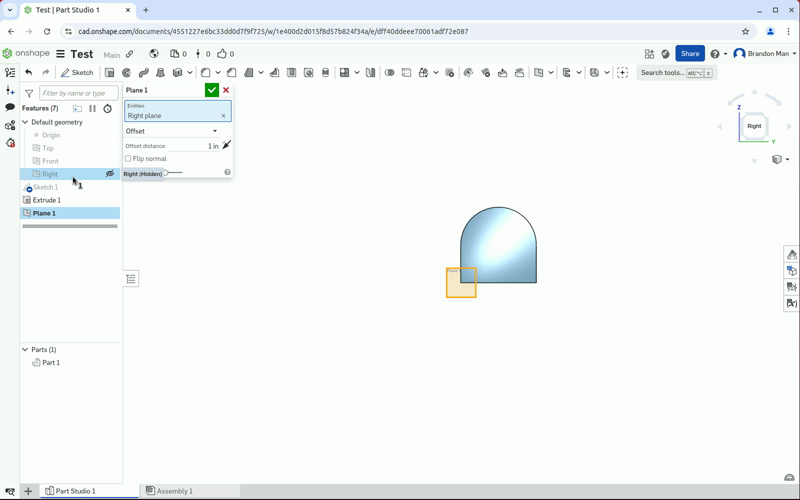
key(tab, 2)
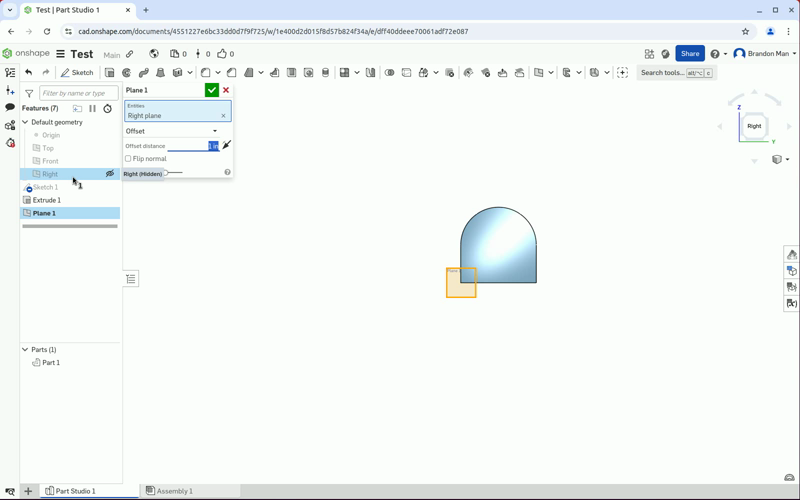
text(23.108)
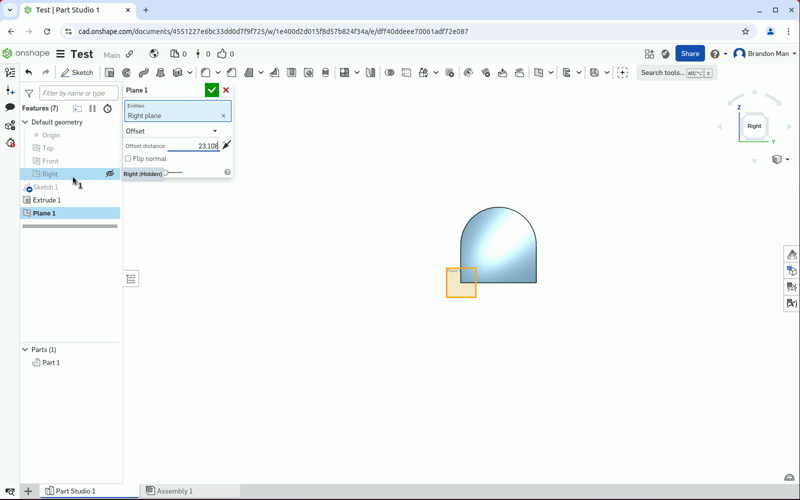
key(enter, 2)
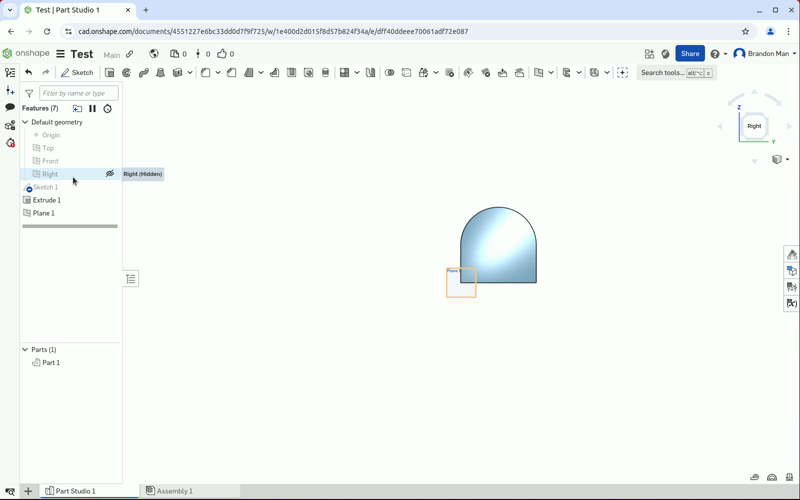
key(shift+s)
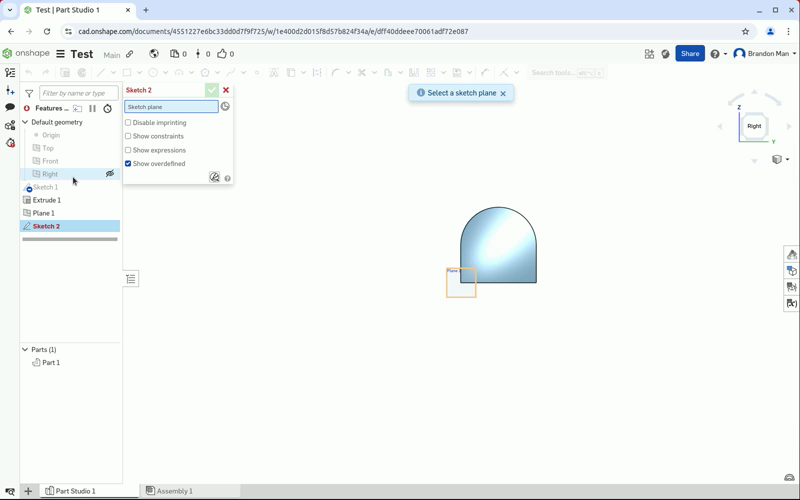
mouse_move(73, 215)
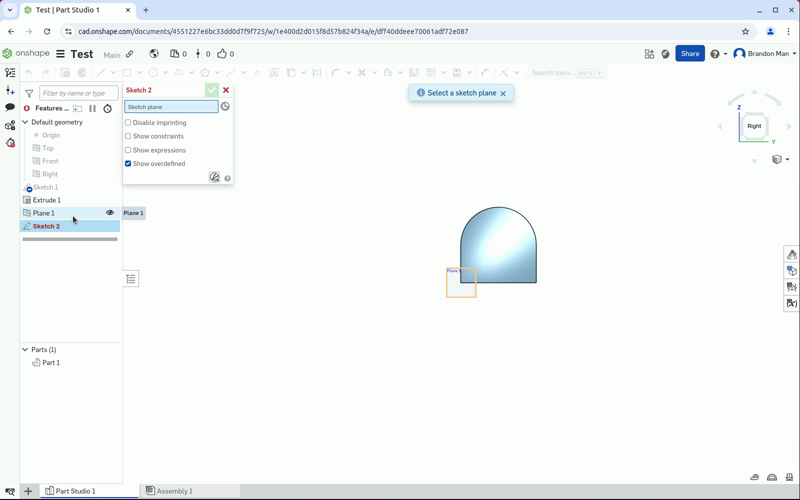
click(73, 215)
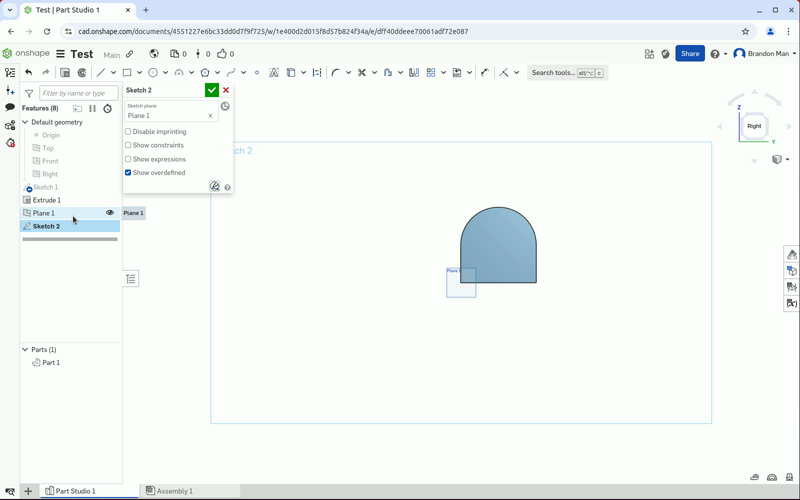
mouse_move(73, 352)
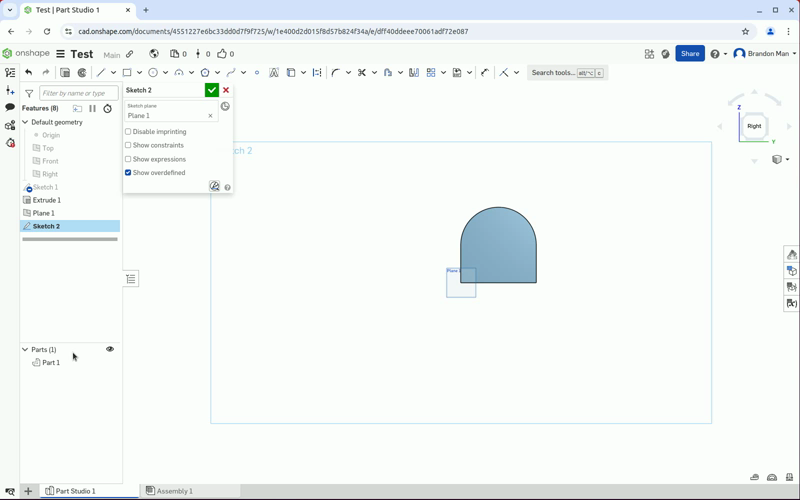
key(y)
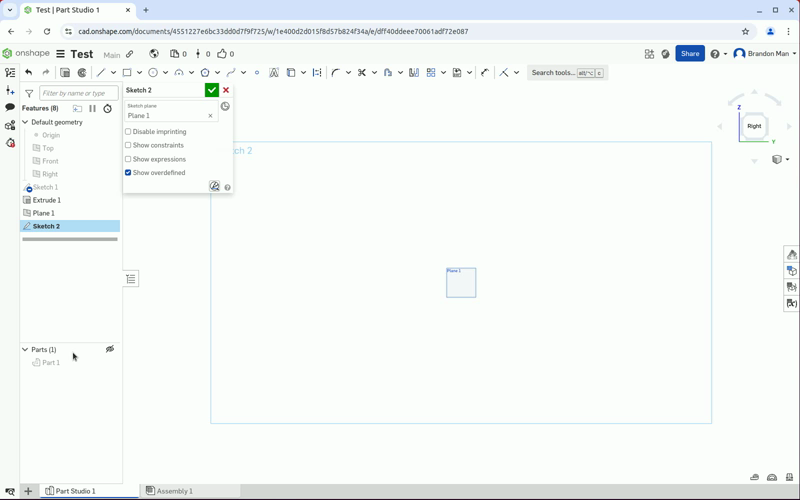
key(a)
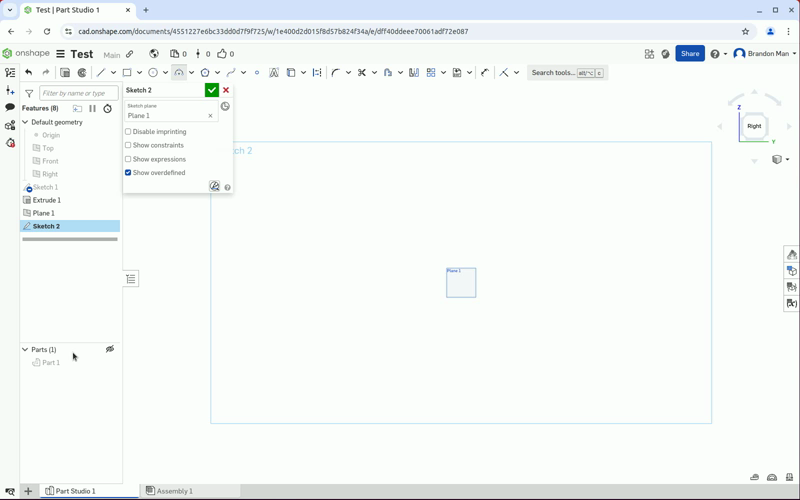
key_down(shift)
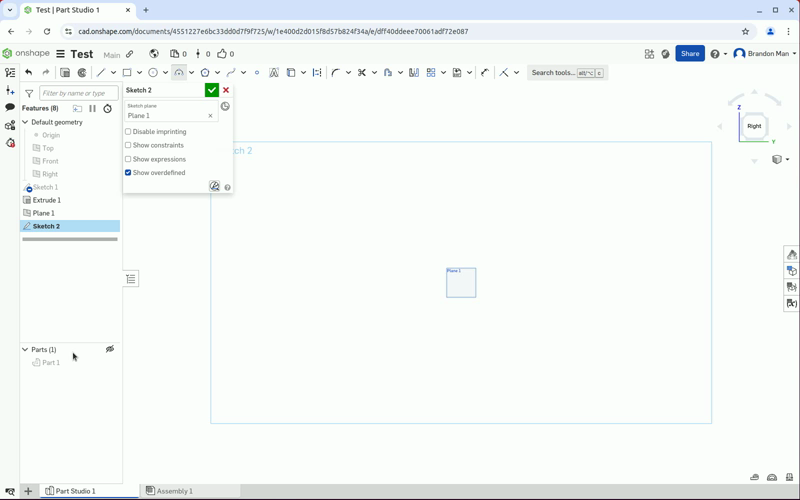
mouse_move(460, 245)
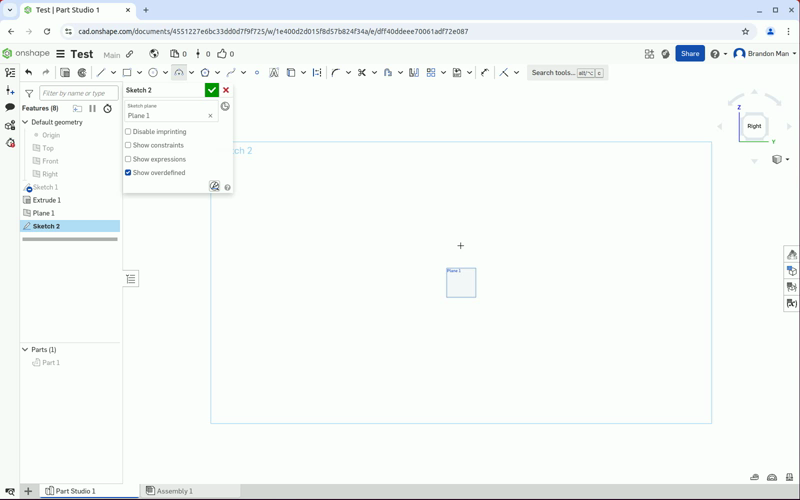
click(460, 245)
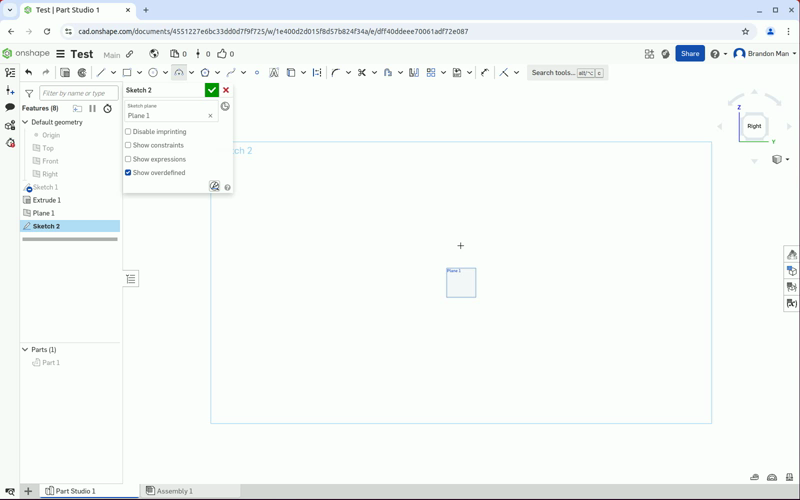
key_up(shift)
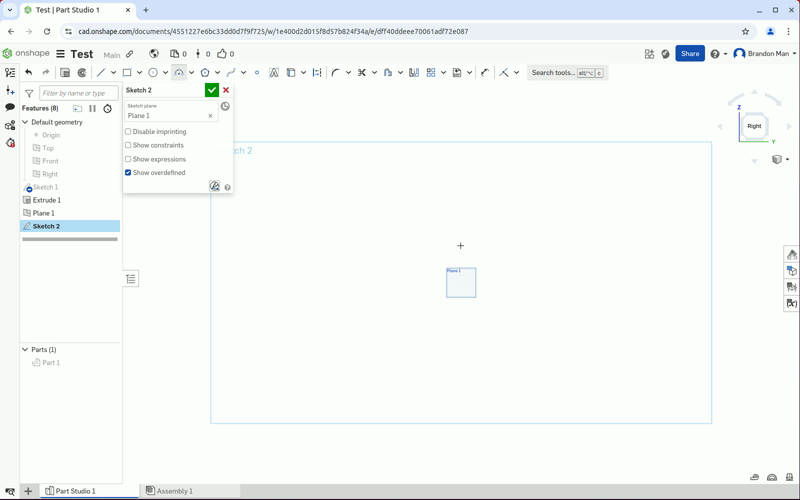
key_down(shift)
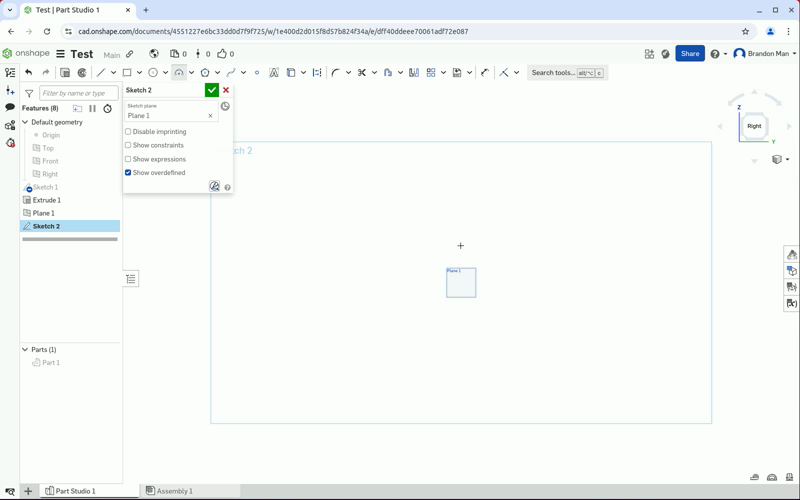
mouse_move(536, 245)
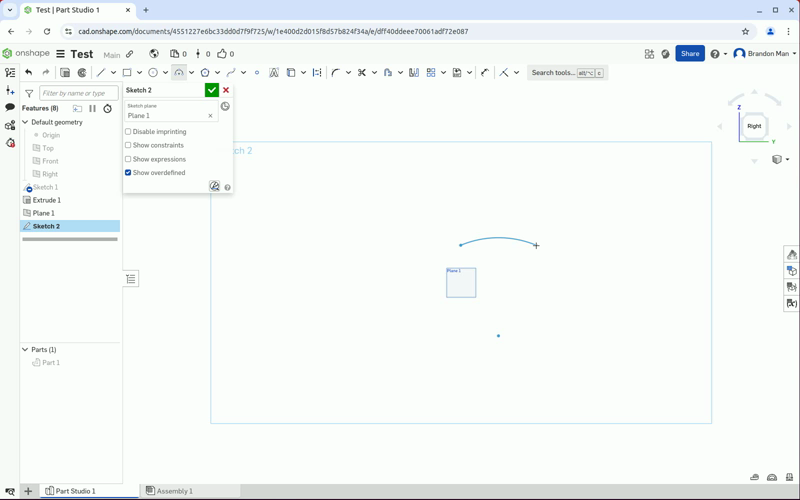
click(536, 245)
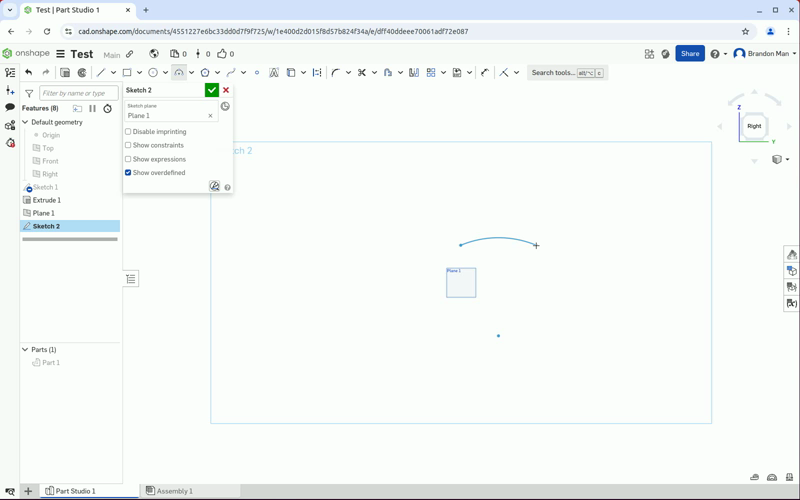
mouse_move(498, 207)
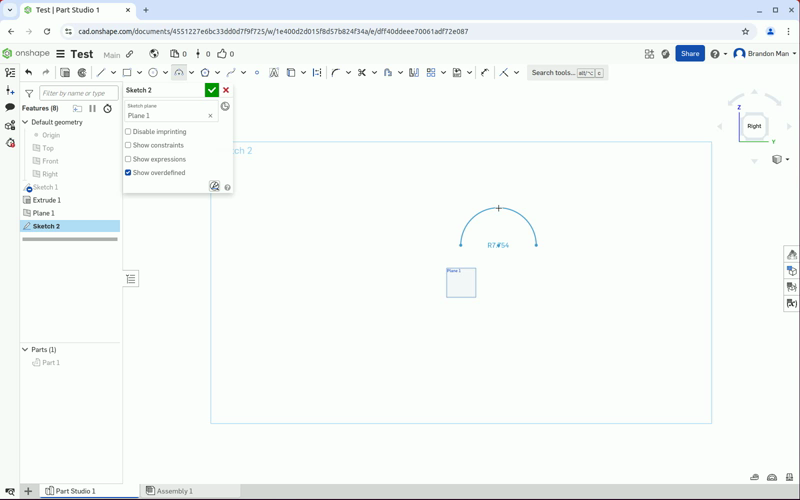
click(498, 207)
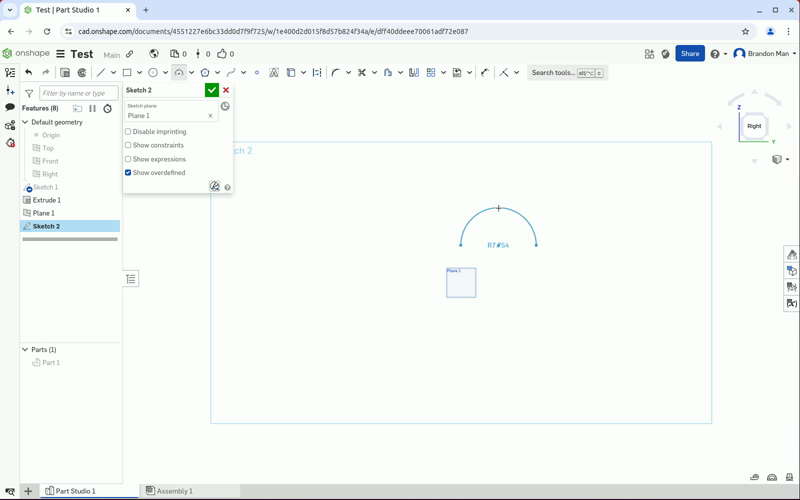
key_up(shift)
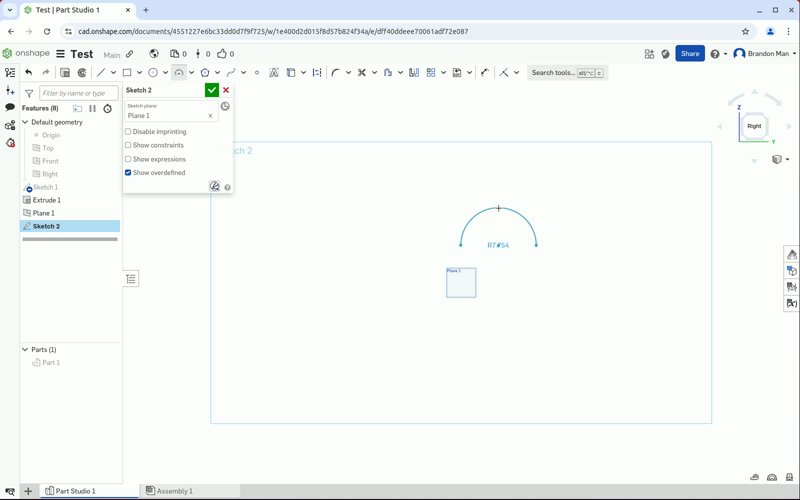
key(esc)
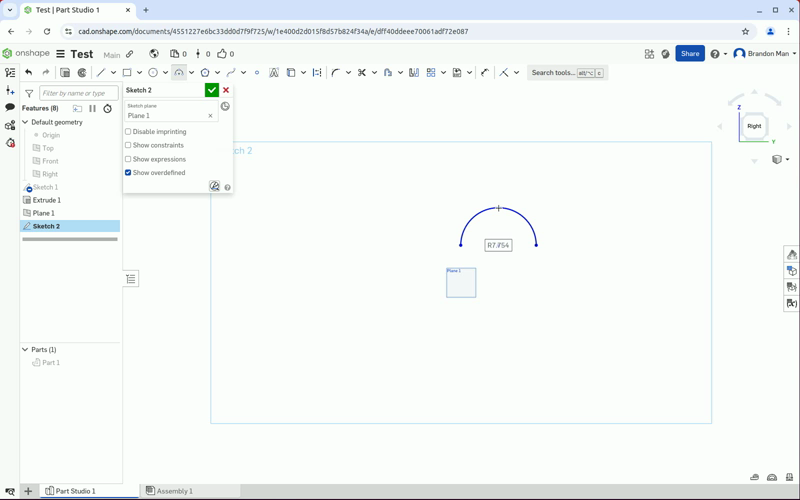
key(l)
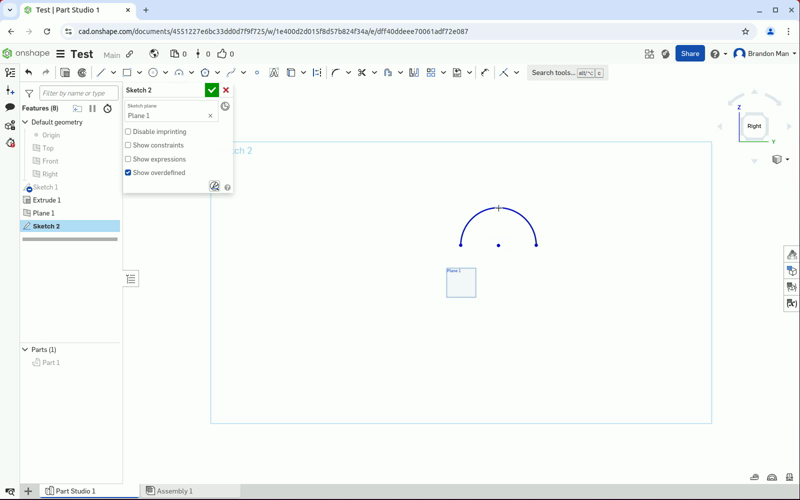
mouse_move(536, 245)
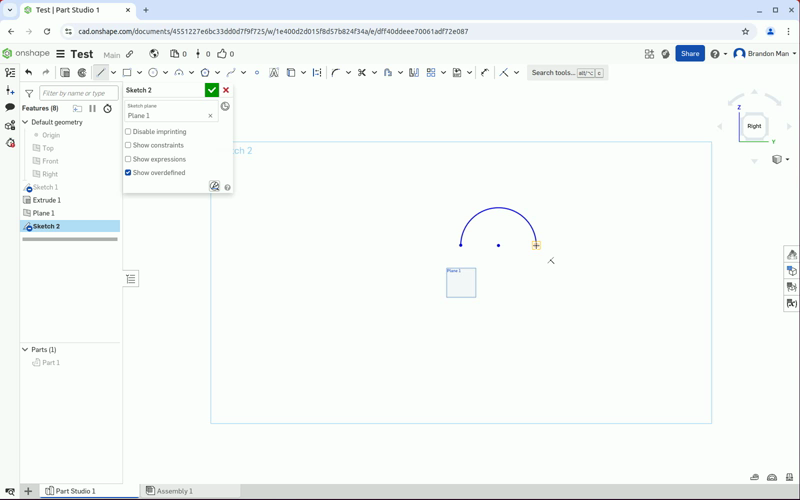
click(536, 245)
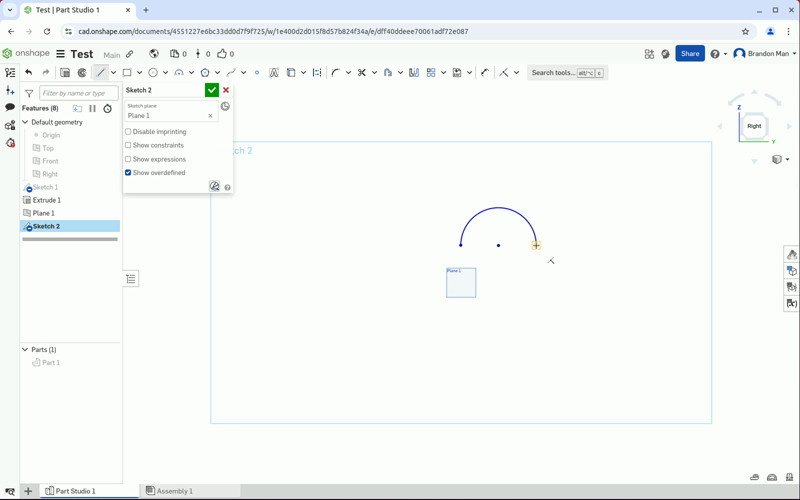
key_down(shift)
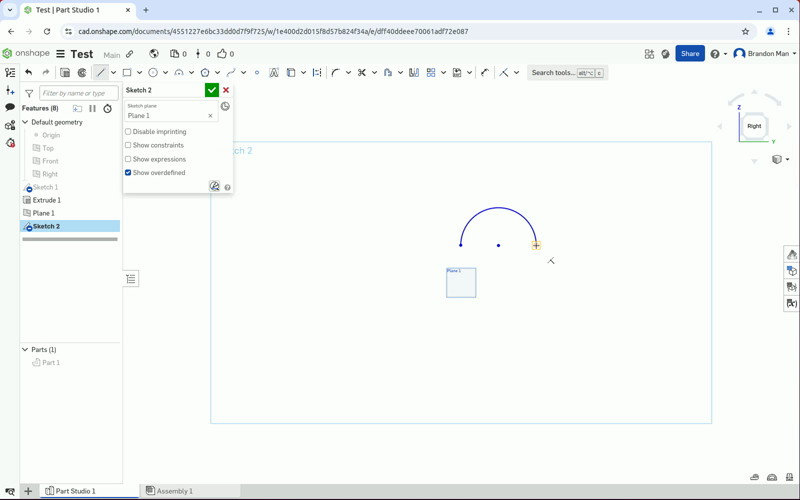
mouse_move(566, 245)
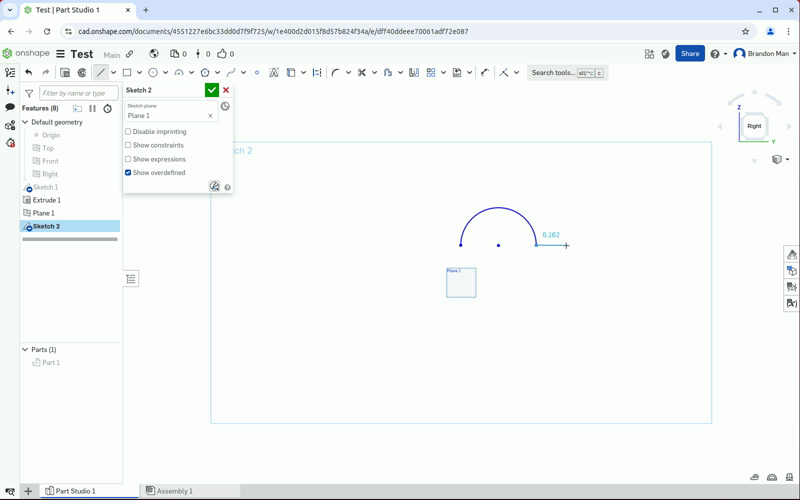
mouse_move(536, 189)
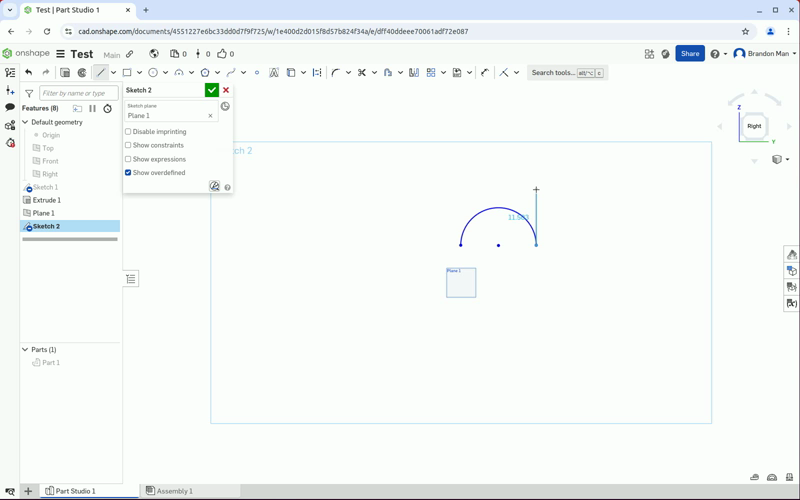
click(536, 189)
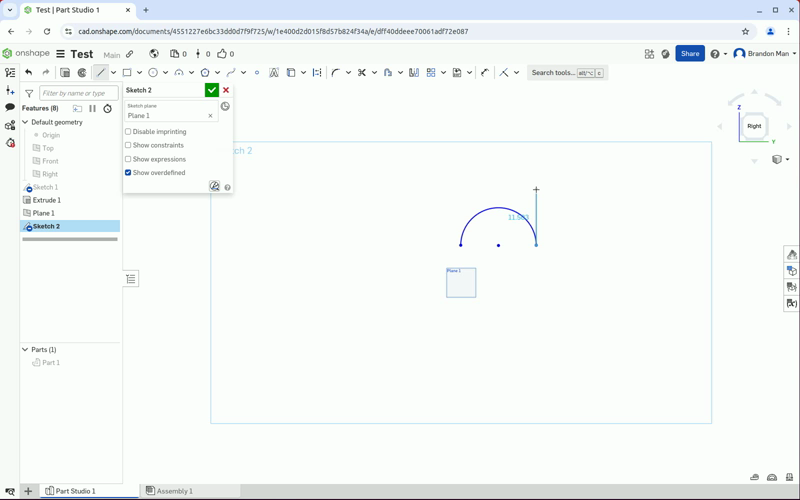
key_up(shift)
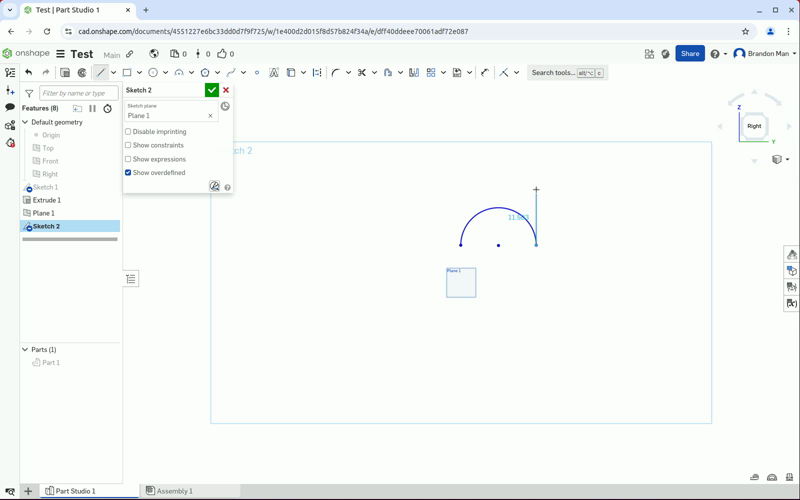
key_down(shift)
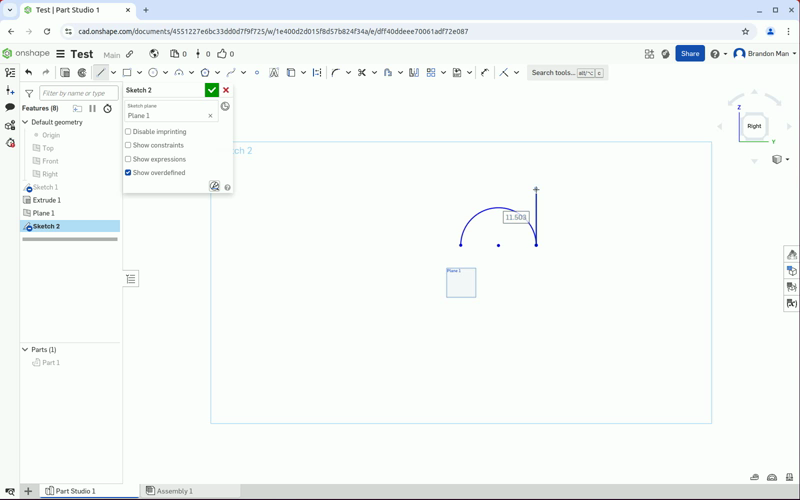
mouse_move(460, 189)
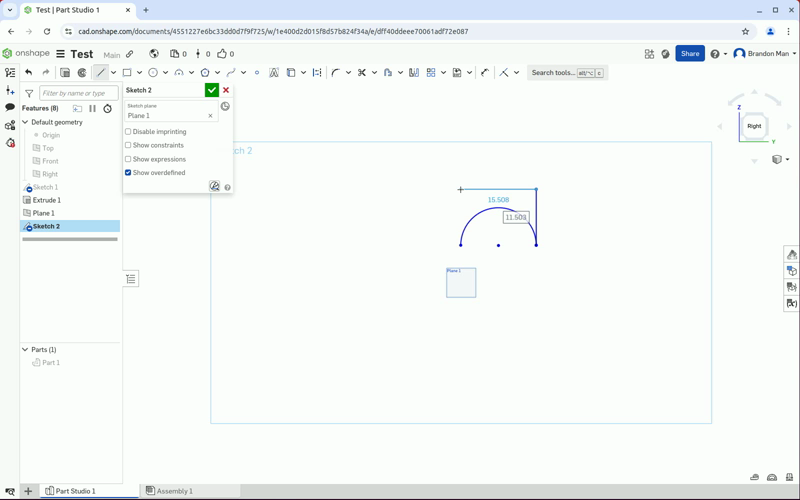
click(460, 189)
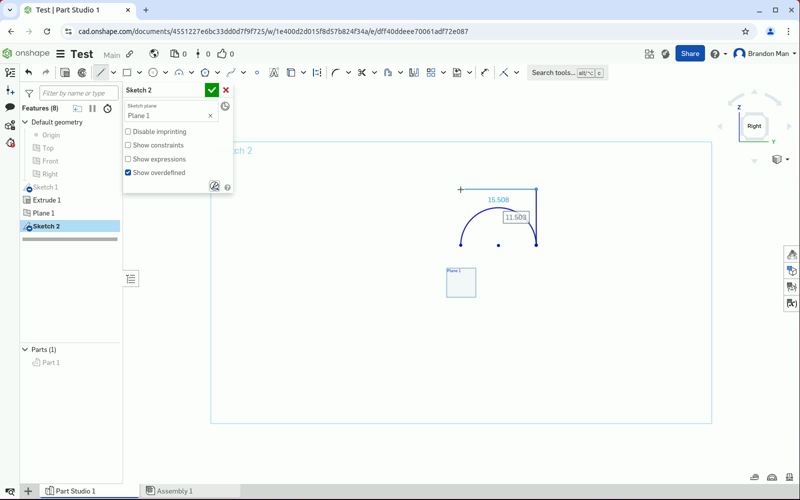
key_up(shift)
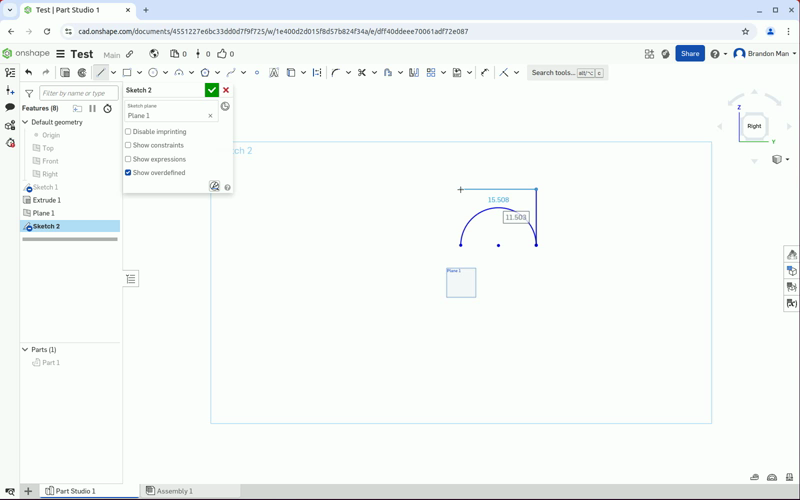
mouse_move(490, 189)
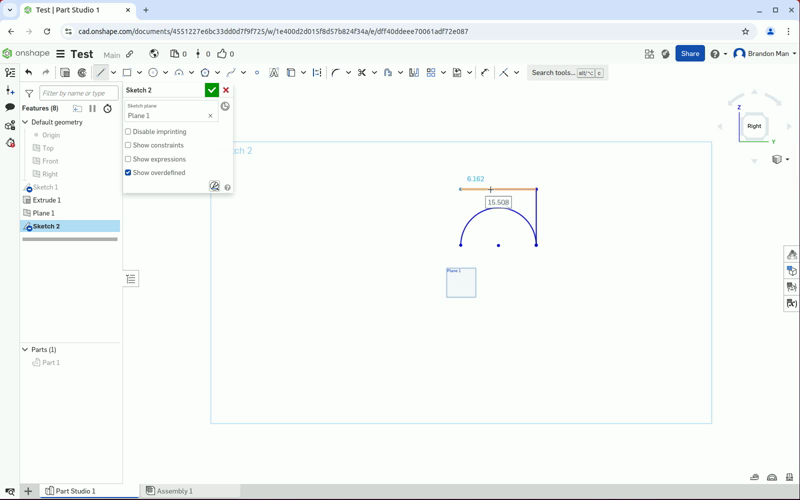
key_down(shift)
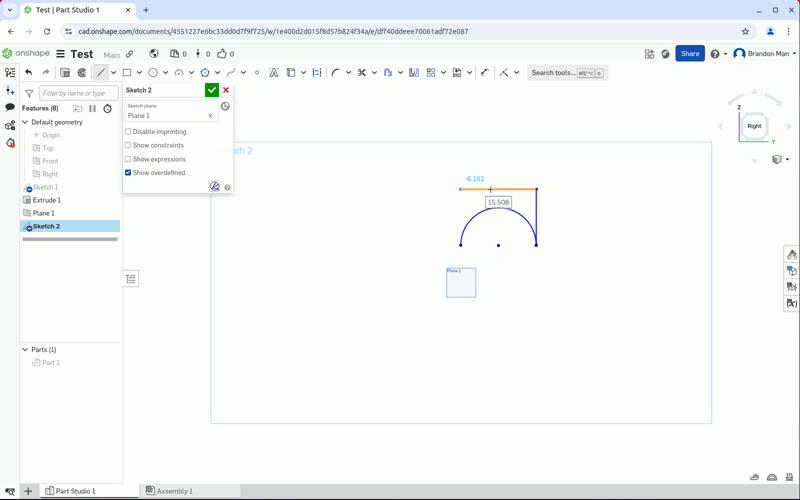
mouse_move(460, 245)
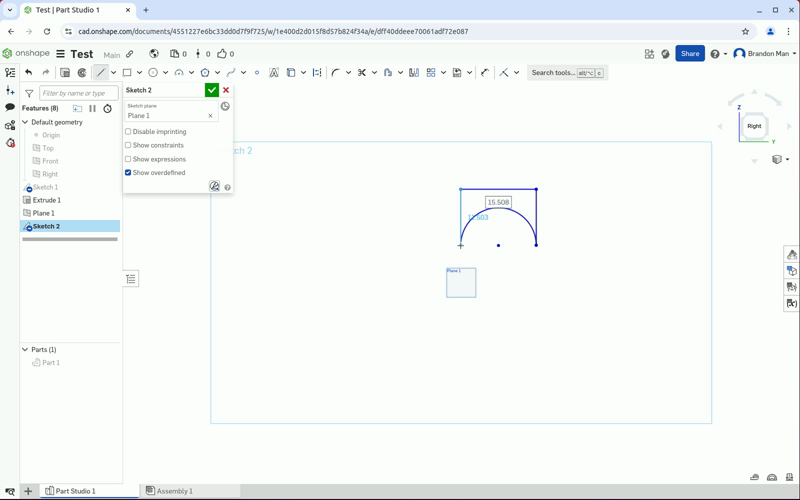
key_up(shift)
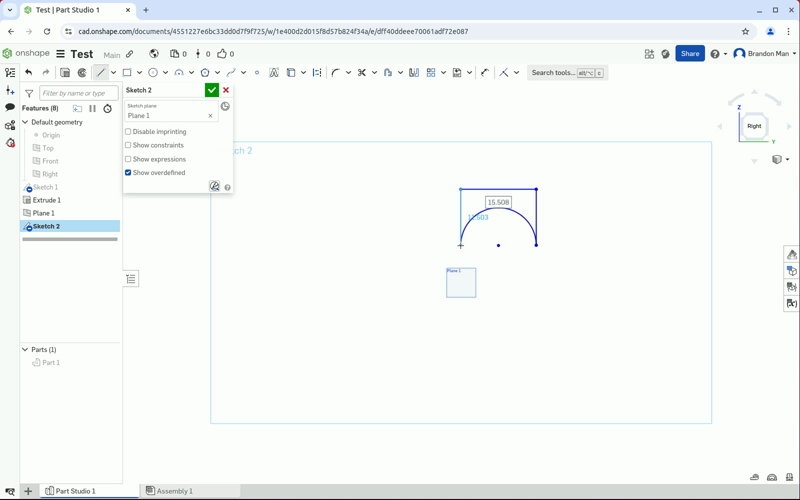
click(460, 245)
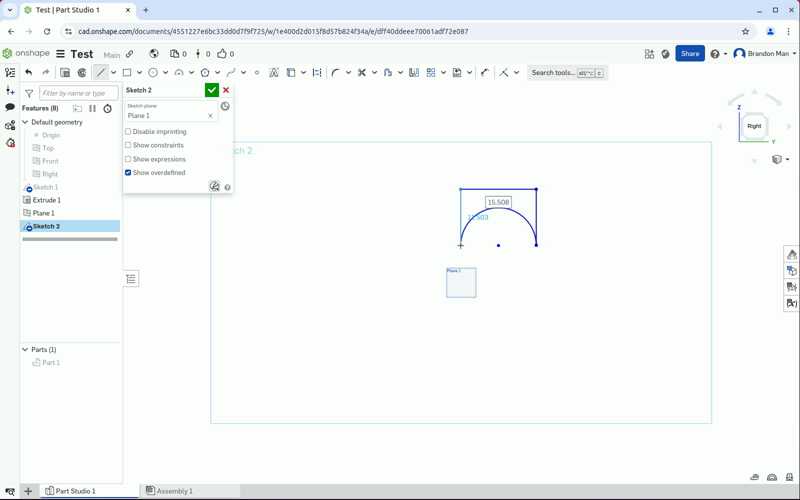
key(esc)
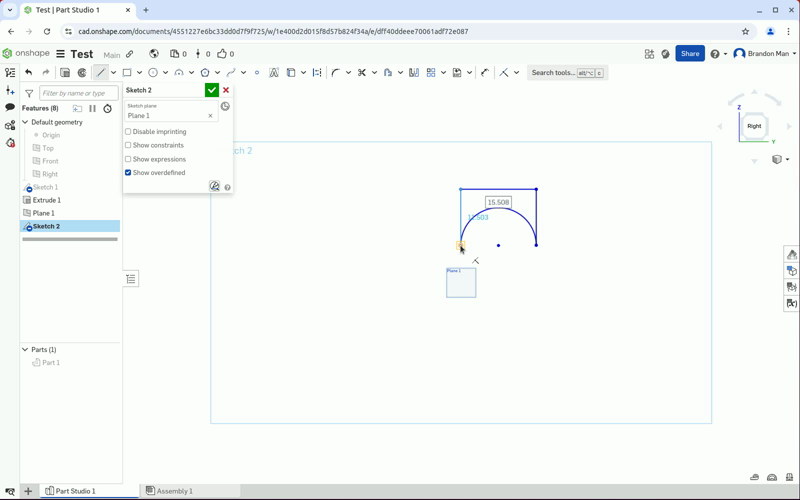
mouse_move(477, 192)
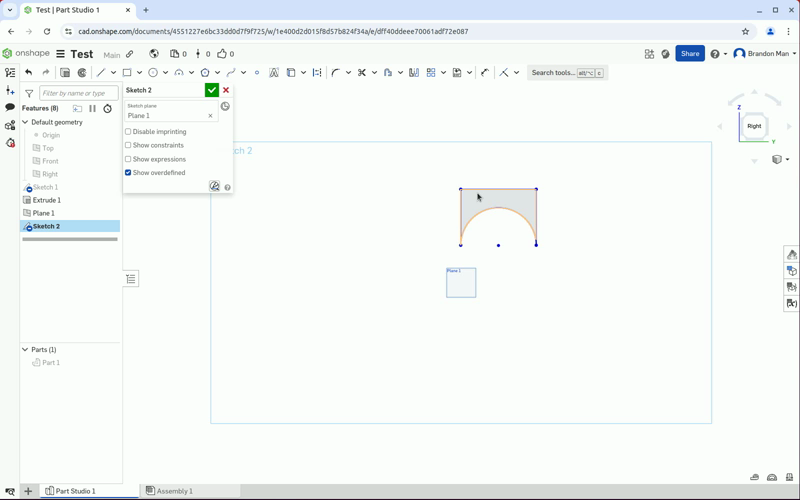
scroll(6)
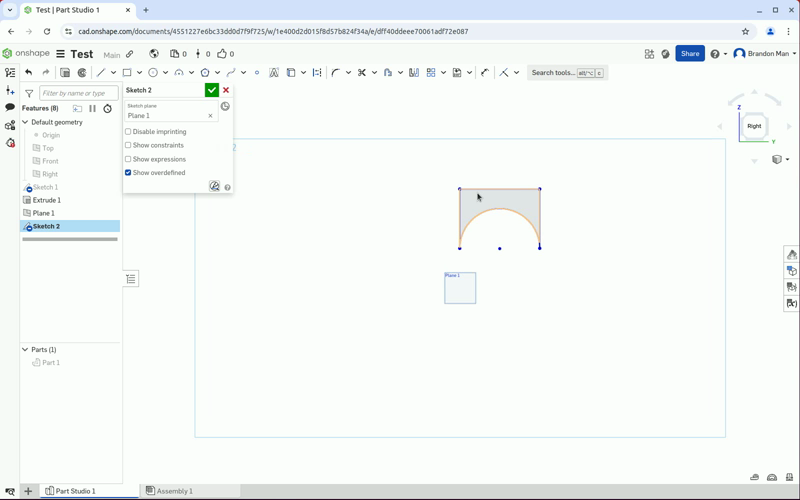
scroll(6)
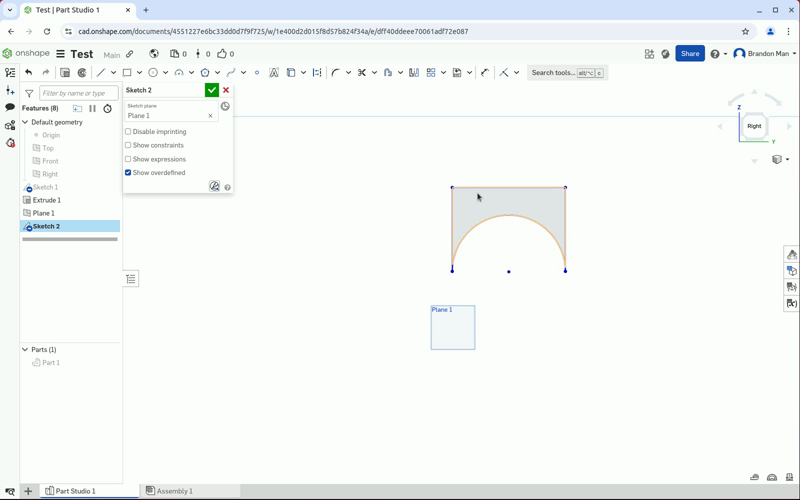
scroll(6)
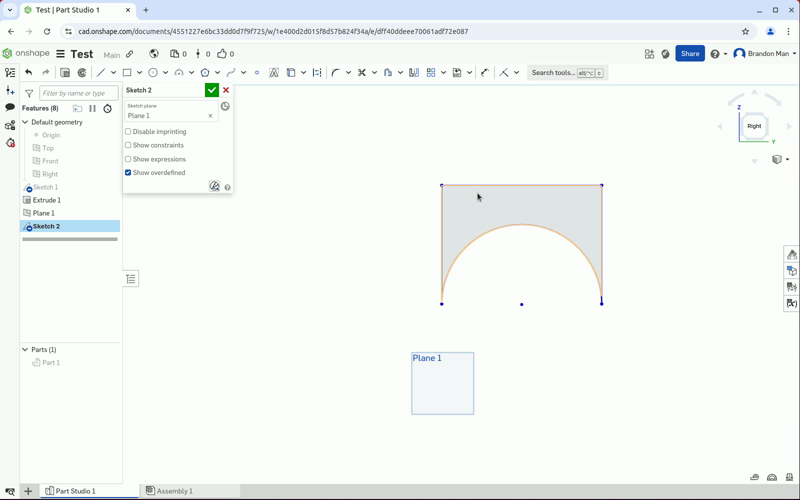
scroll(6)
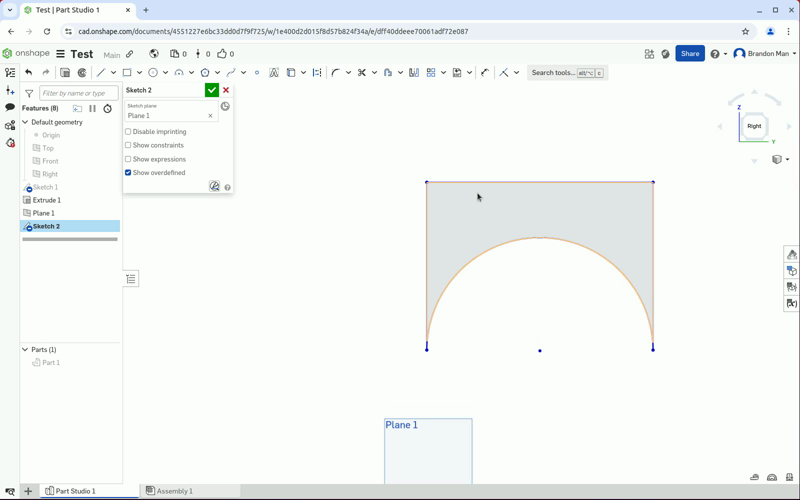
scroll(6)
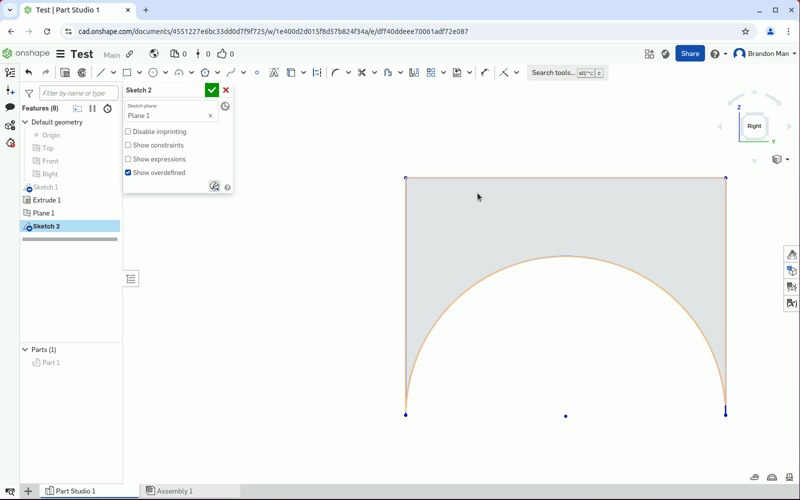
scroll(6)
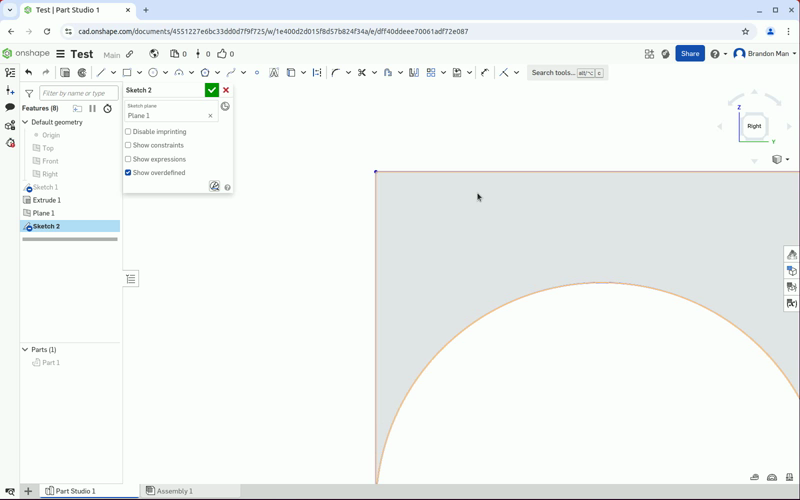
scroll(6)
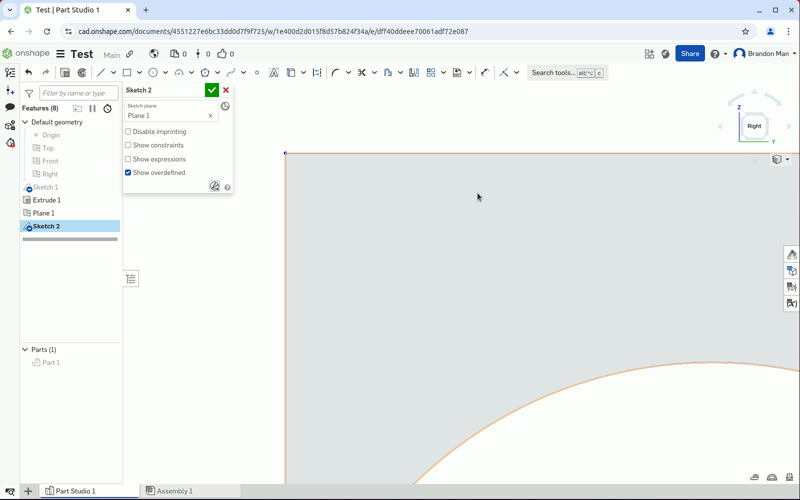
click(477, 192)
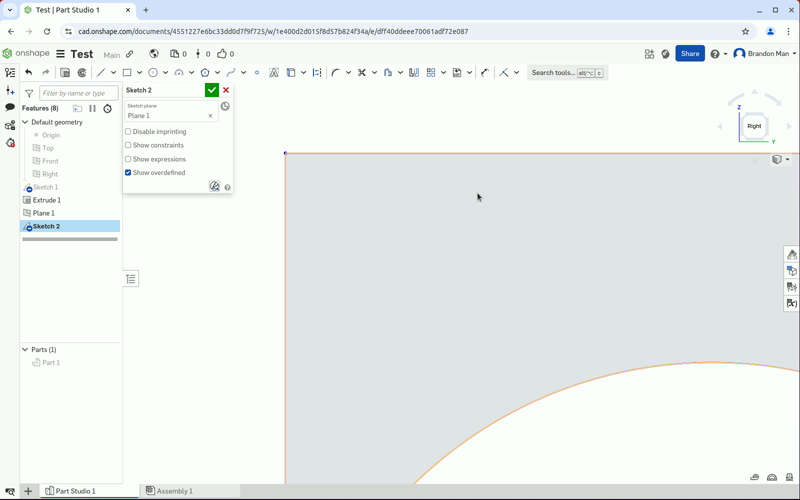
scroll(-6)
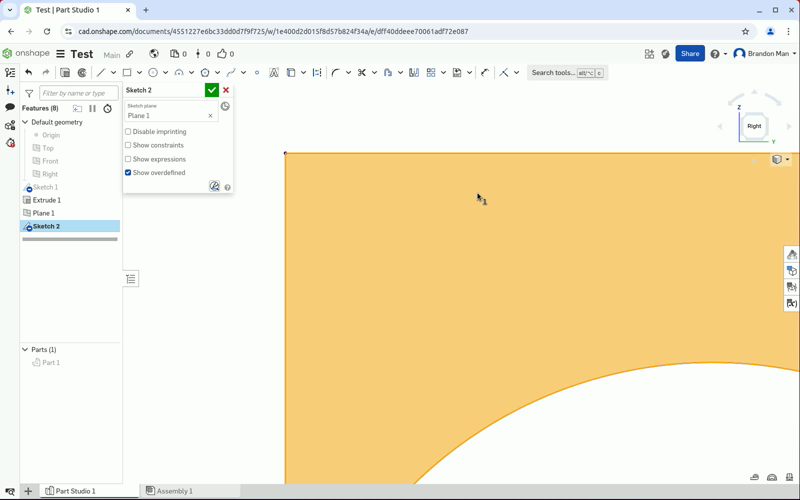
scroll(-6)
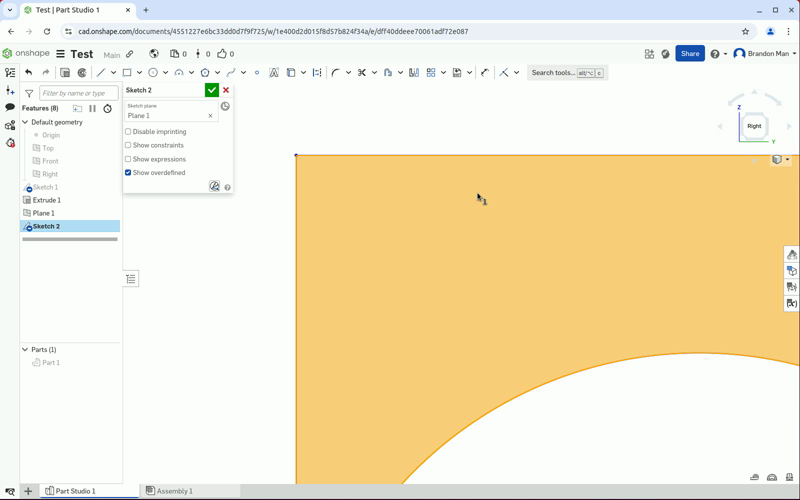
scroll(-6)
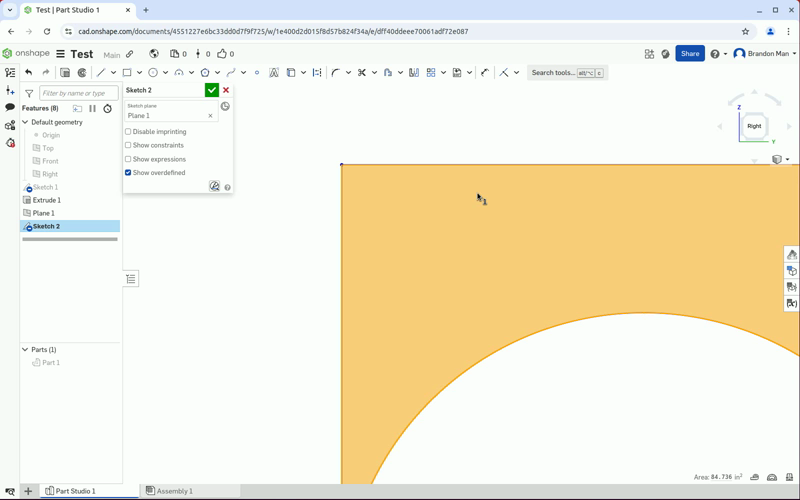
scroll(-6)
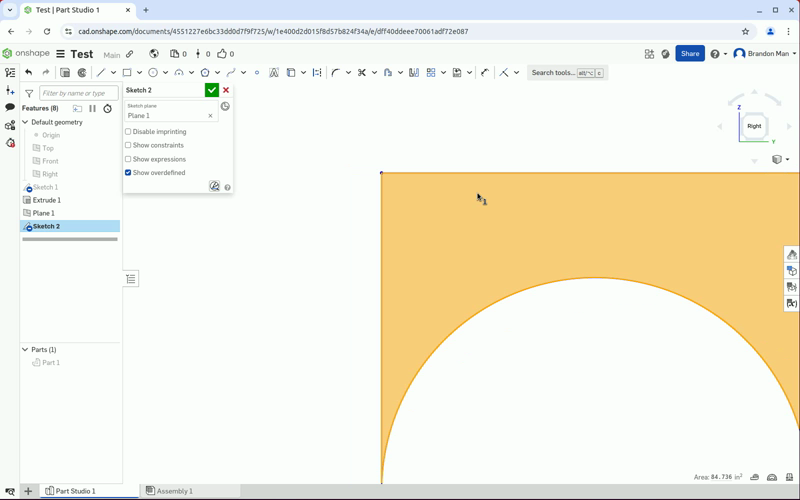
scroll(-6)
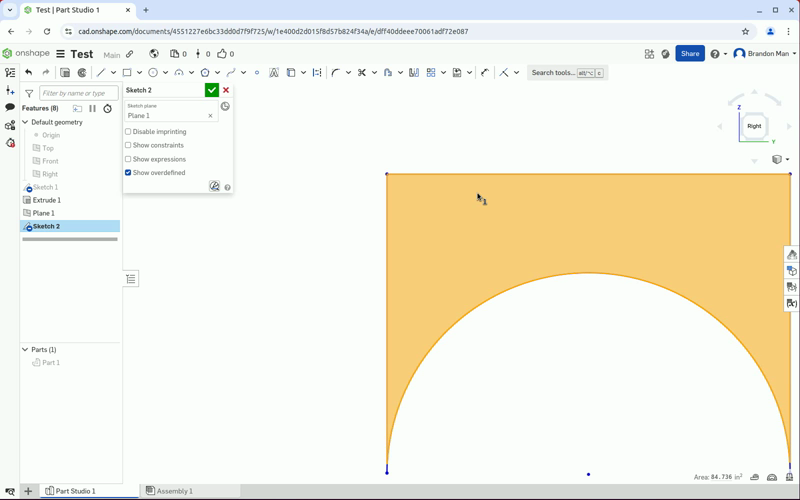
scroll(-6)
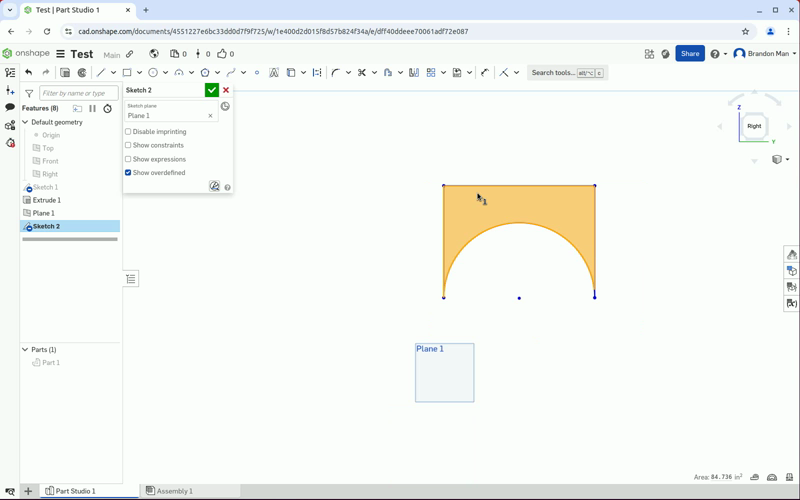
scroll(-6)
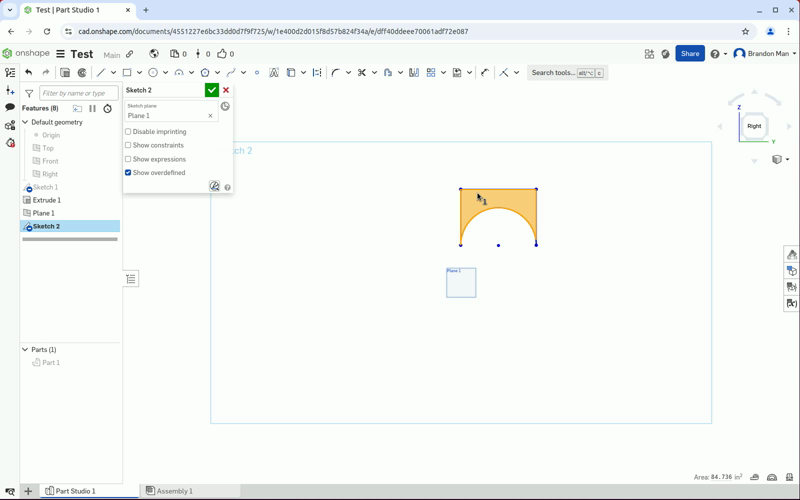
mouse_move(73, 352)
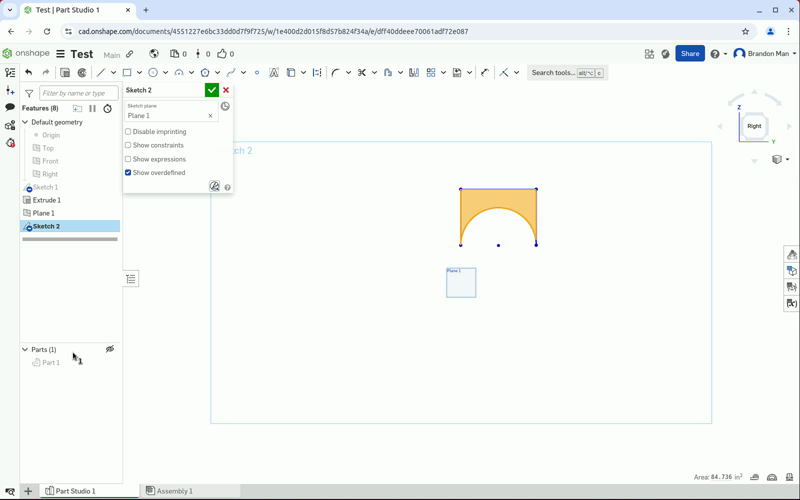
key(shift+y)
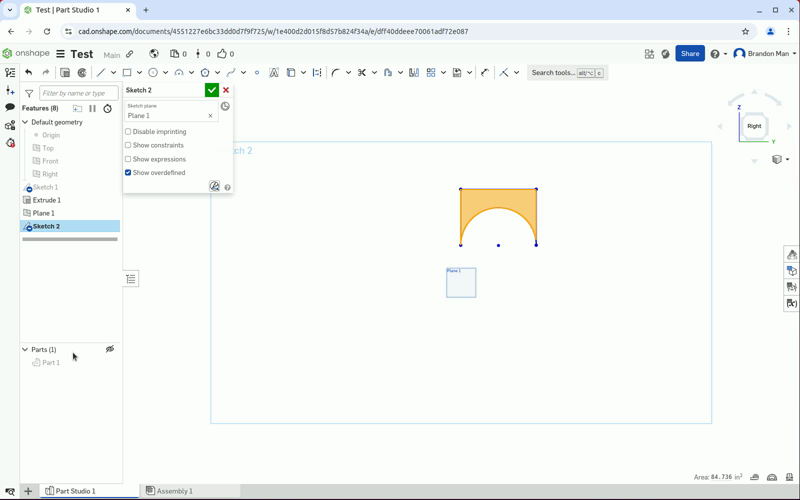
key(shift+e)
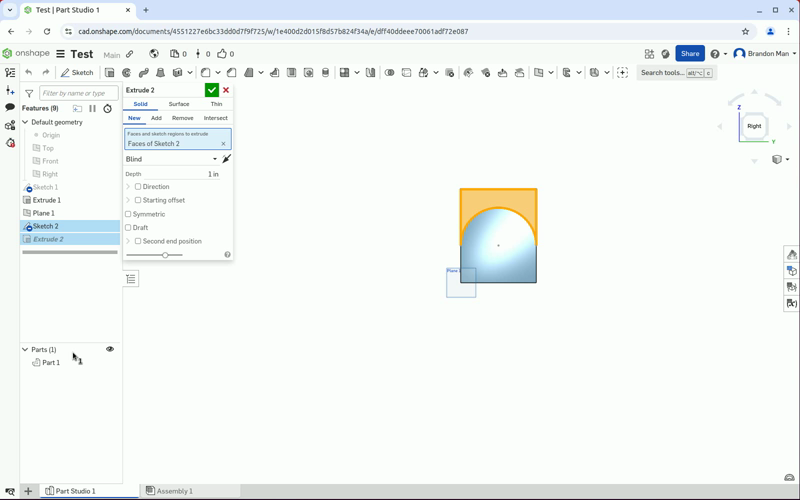
mouse_move(143, 106)
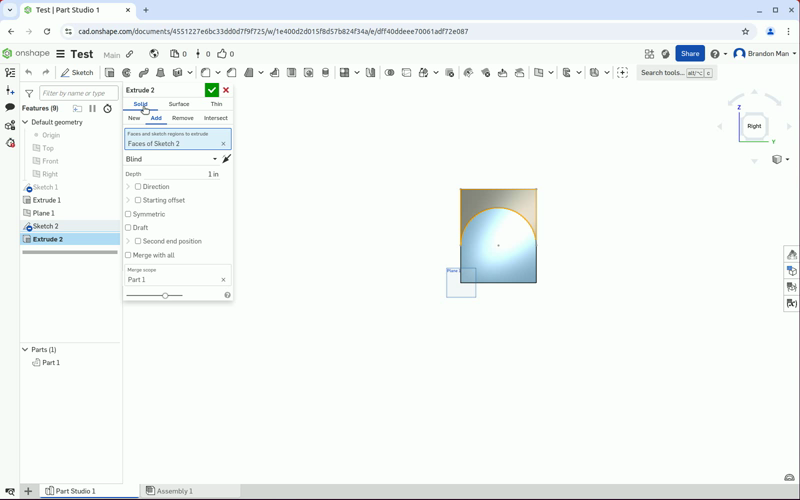
click(143, 106)
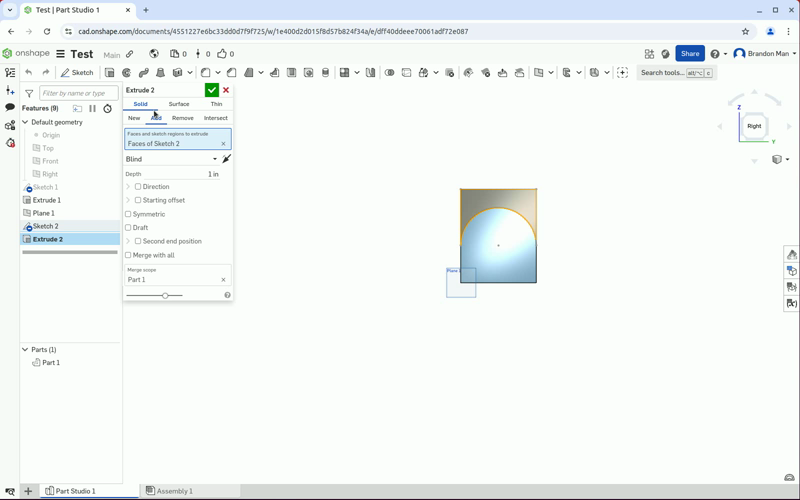
mouse_move(186, 120)
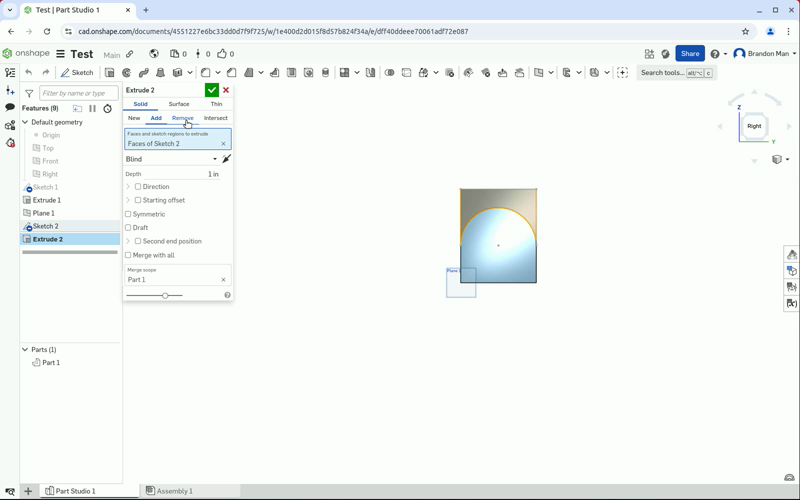
click(186, 120)
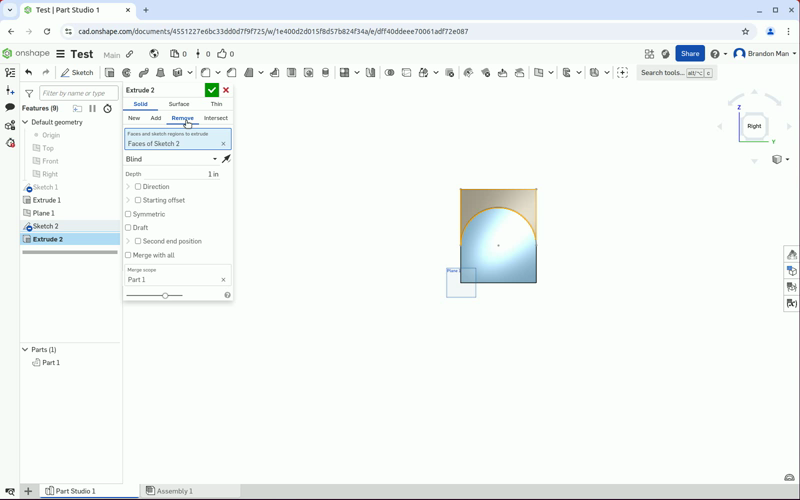
key(tab, 4)
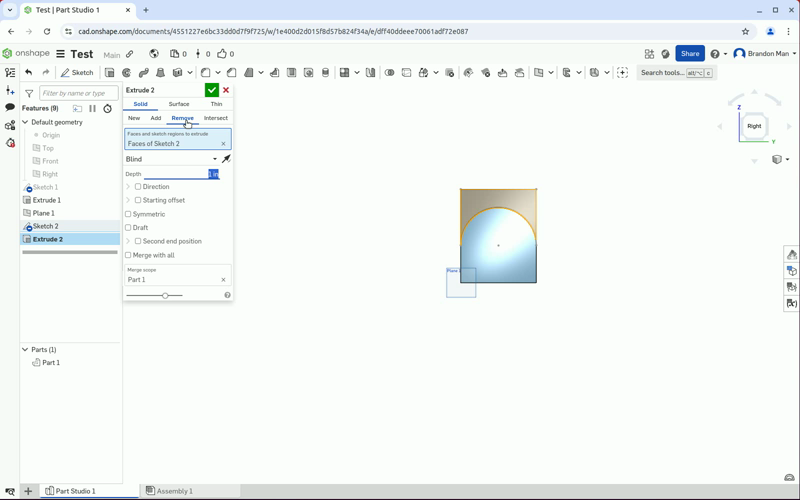
text(15.405)
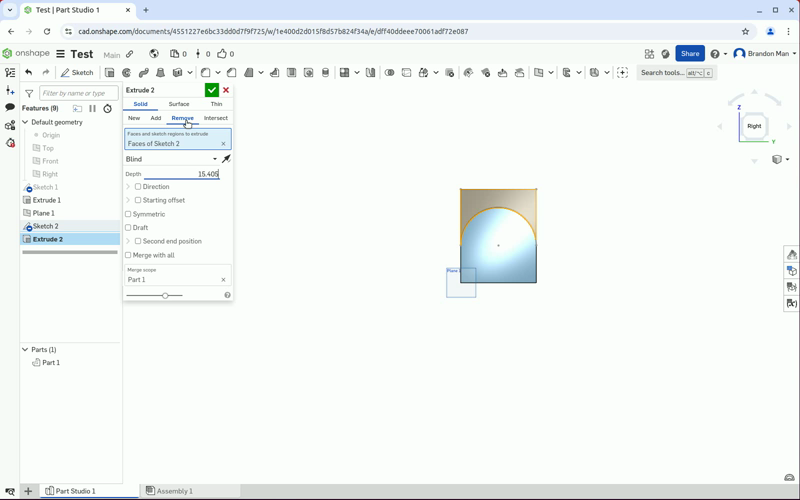
key(tab, 6)
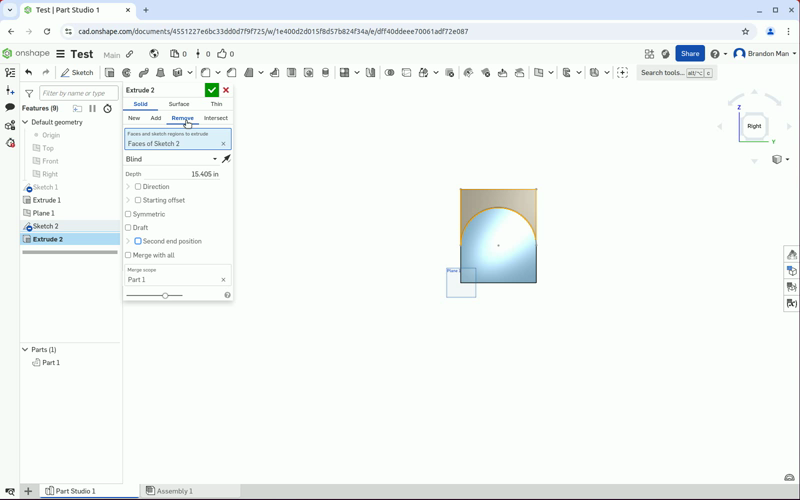
key(space)
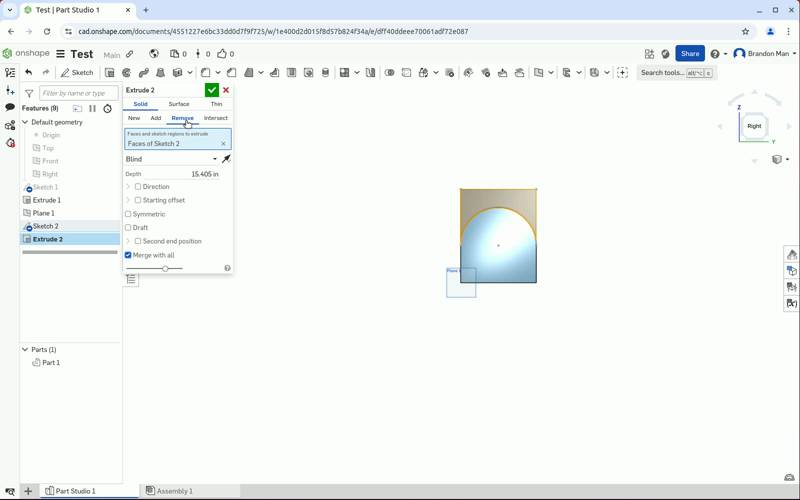
key(enter)
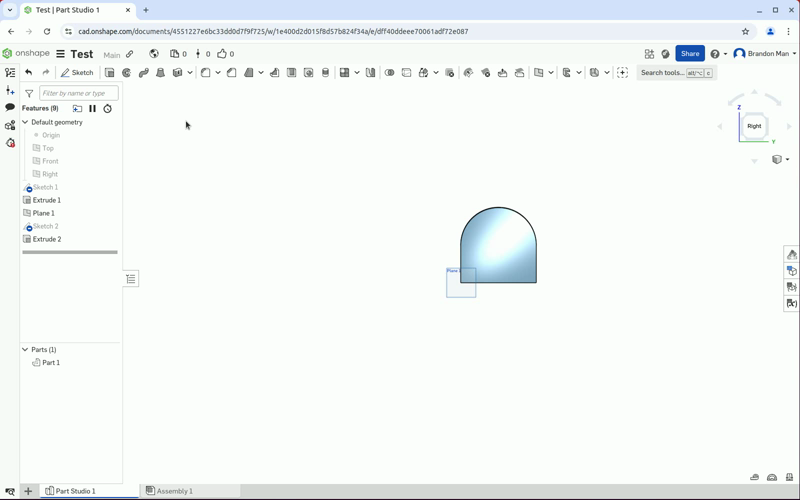
key(shift+h)
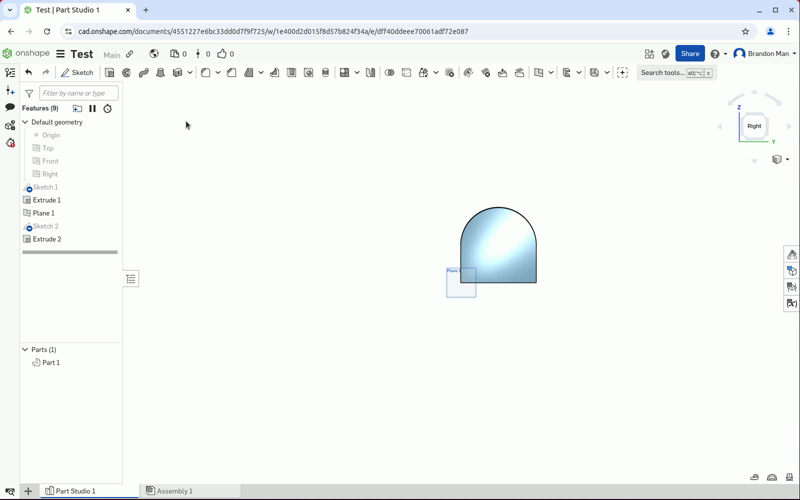
key(shift+h)
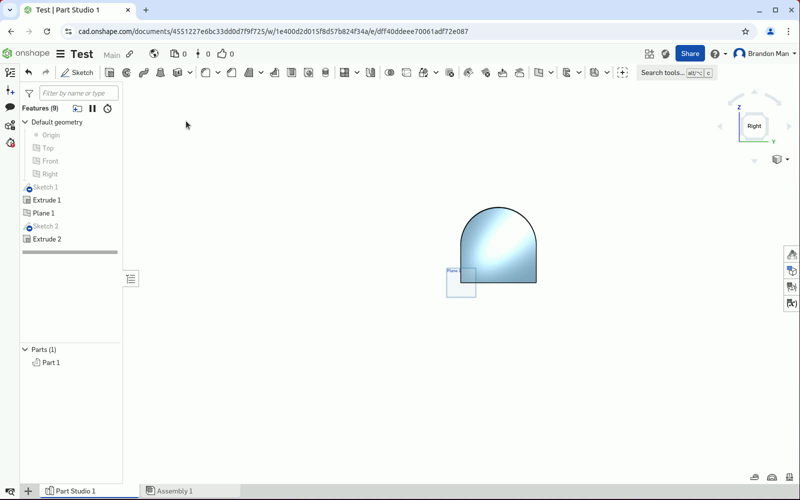
mouse_move(73, 189)
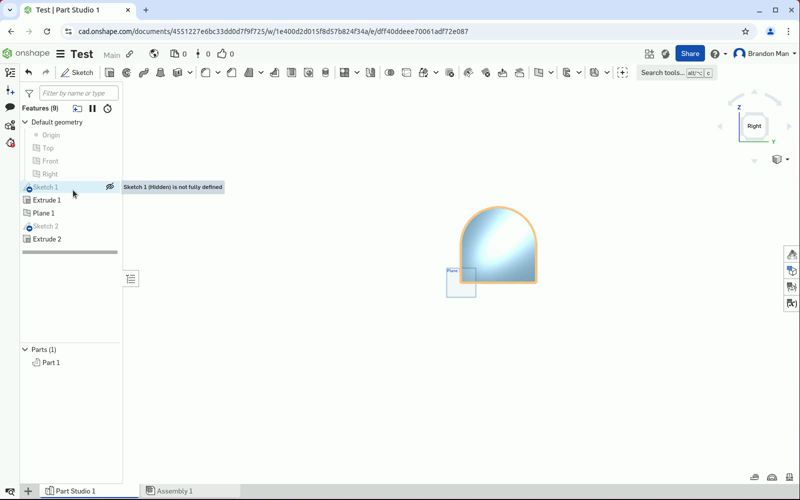
click(73, 189)
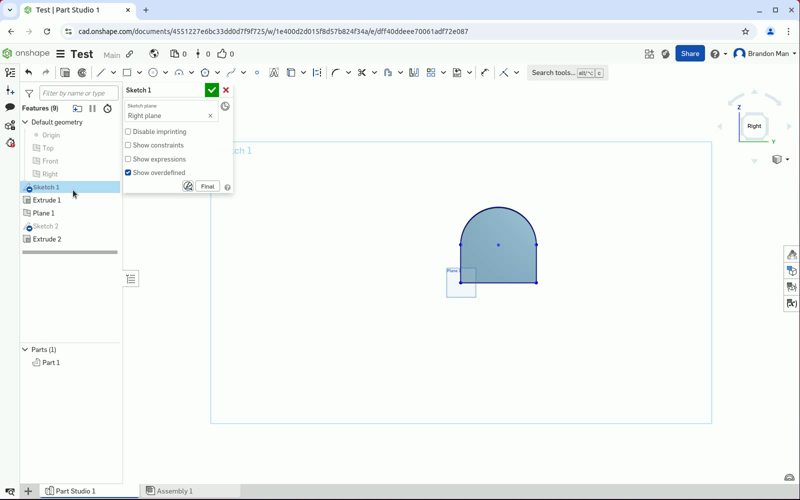
mouse_move(229, 92)
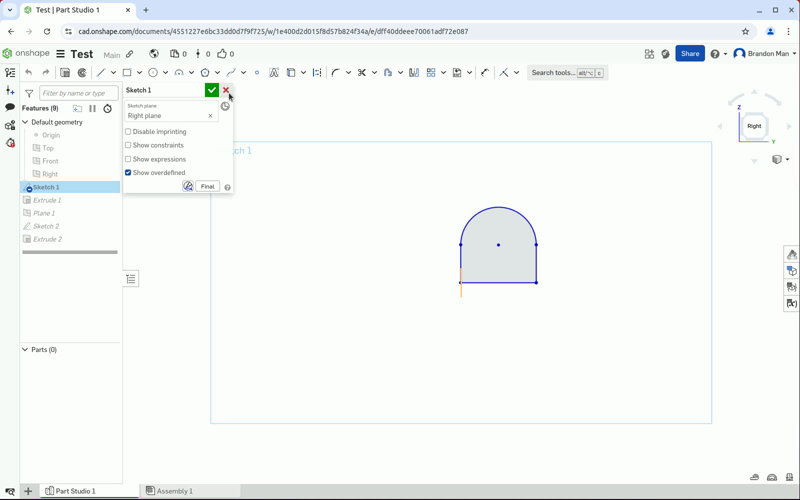
click(229, 92)
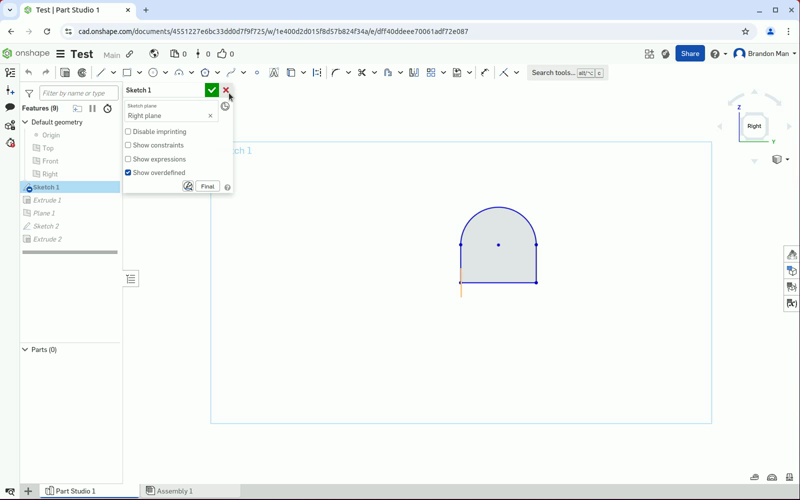
key(shift+s)
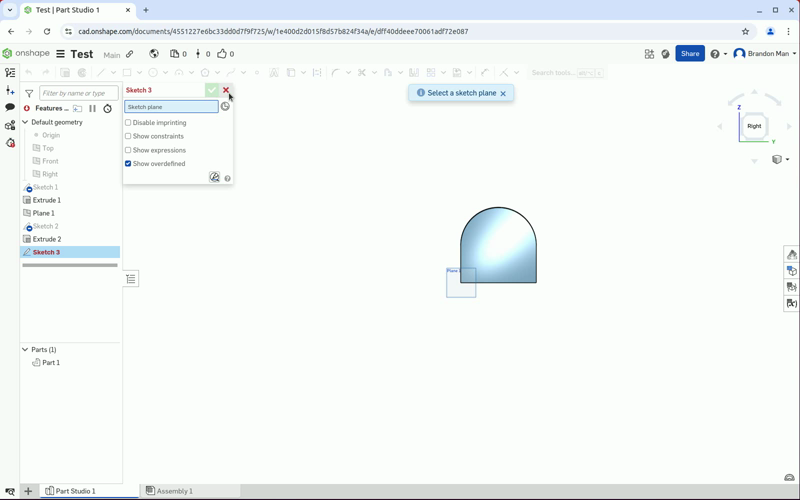
mouse_move(73, 215)
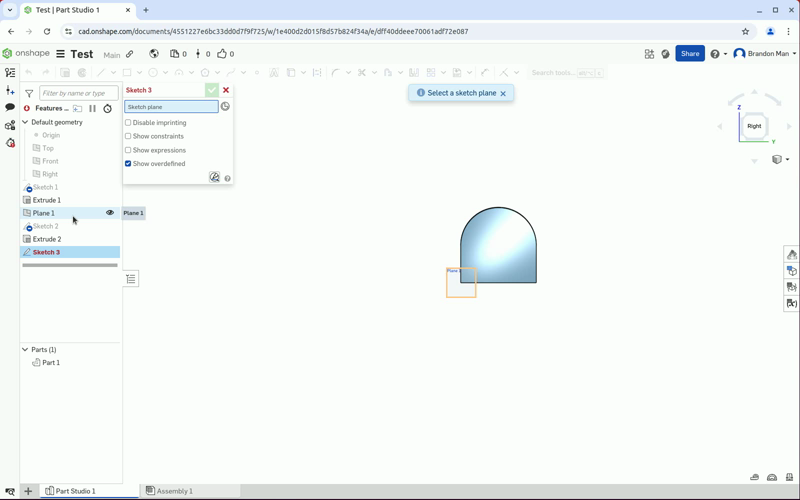
click(73, 215)
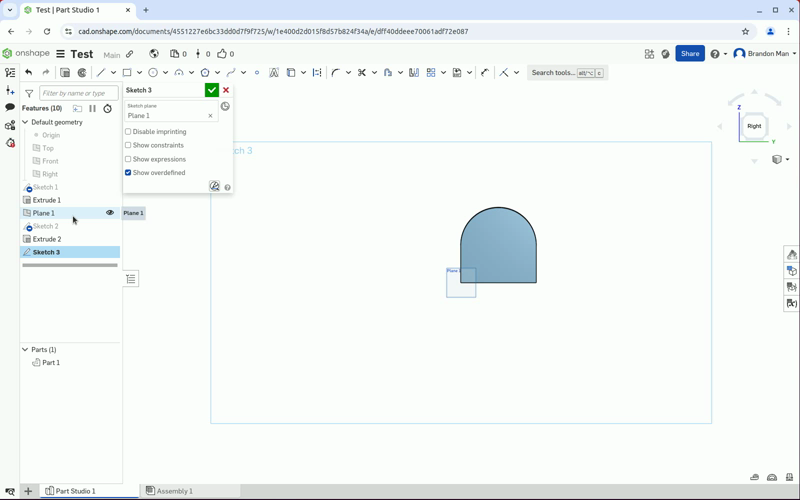
mouse_move(73, 352)
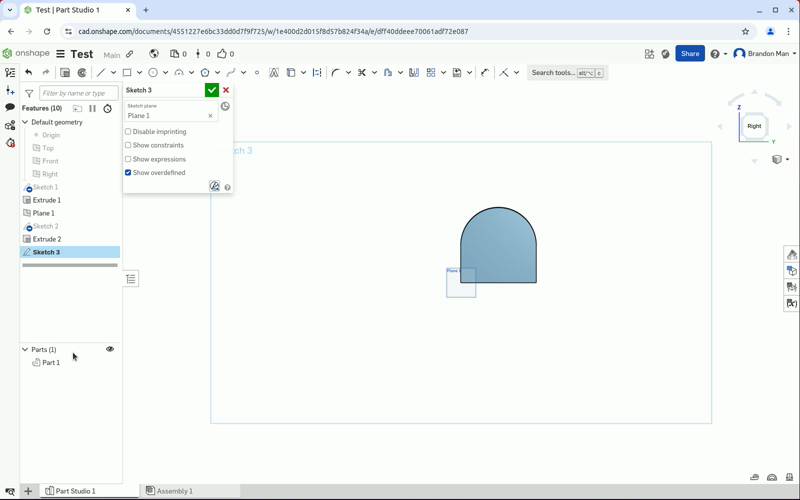
key(y)
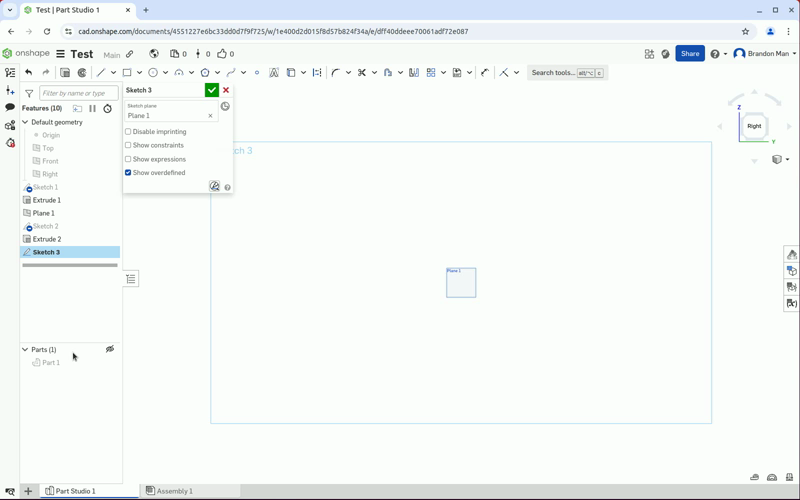
key(l)
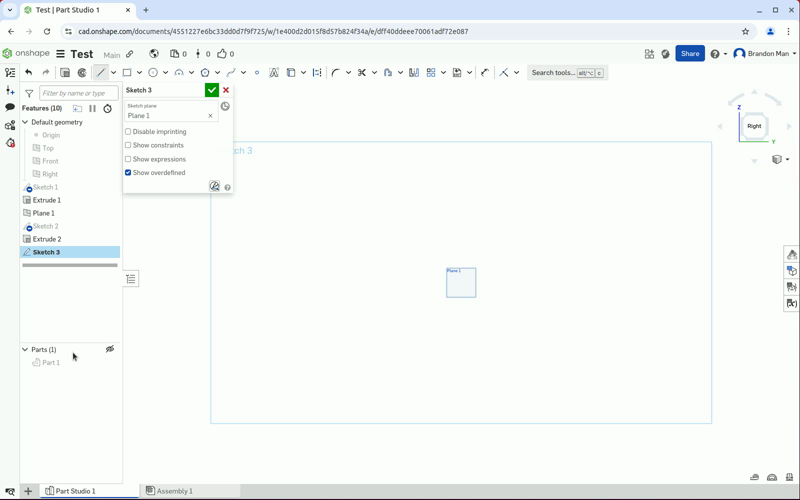
key_down(shift)
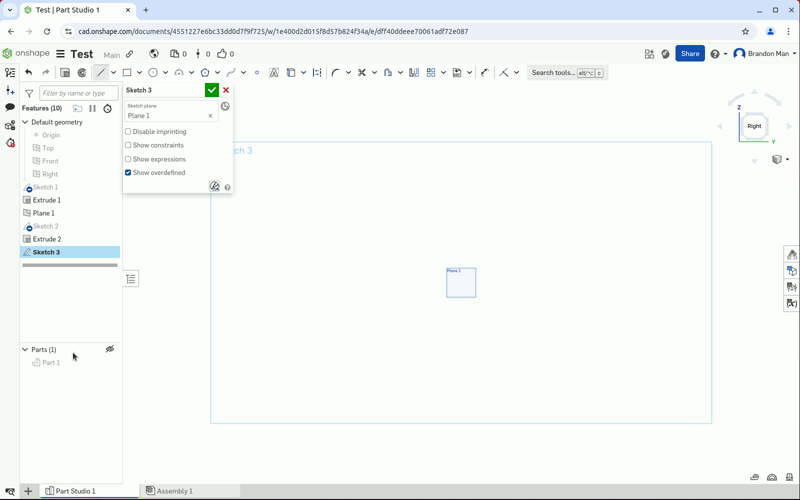
mouse_move(460, 264)
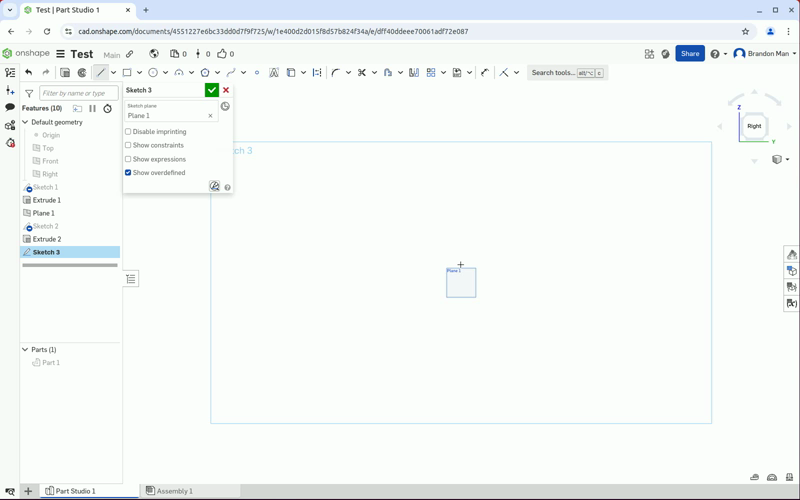
click(460, 264)
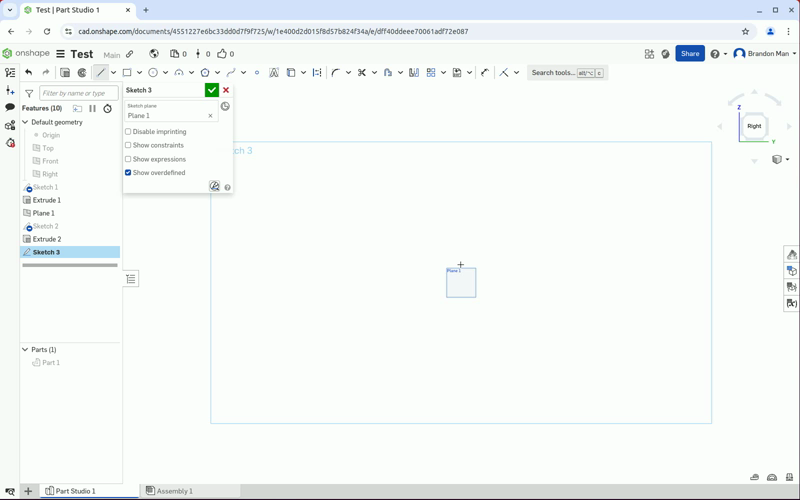
key_up(shift)
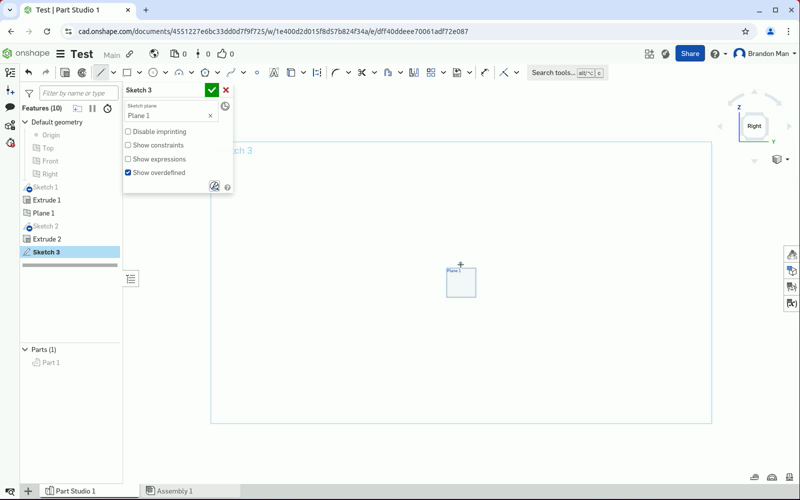
key_down(shift)
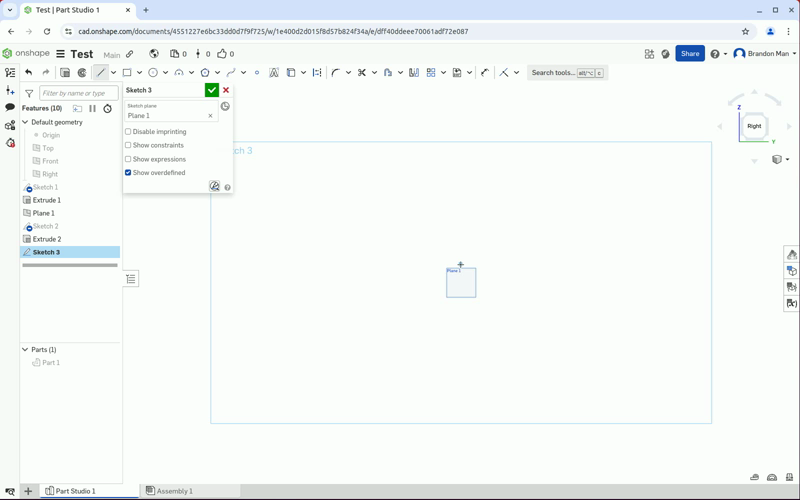
mouse_move(536, 264)
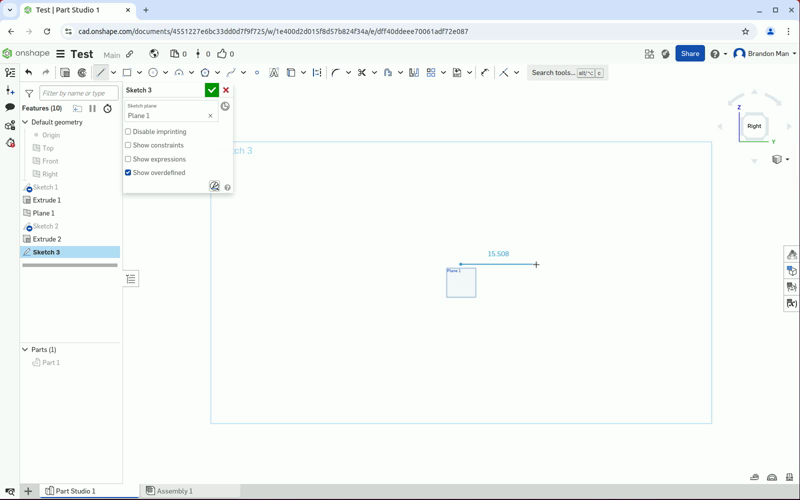
click(536, 264)
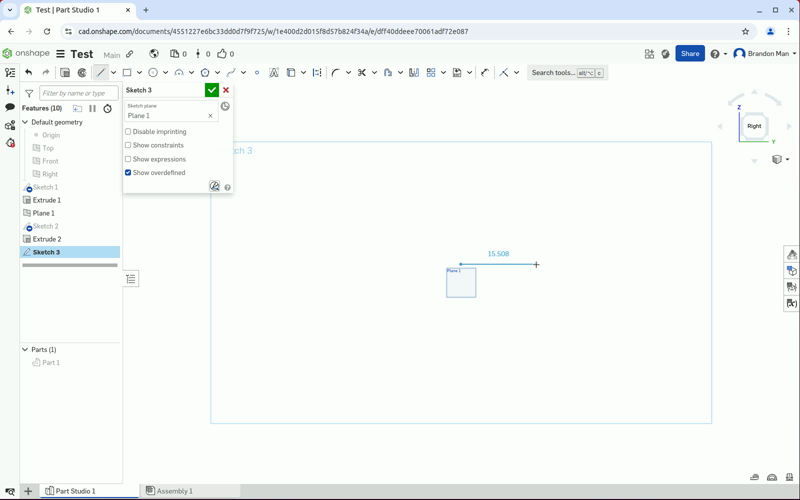
key_up(shift)
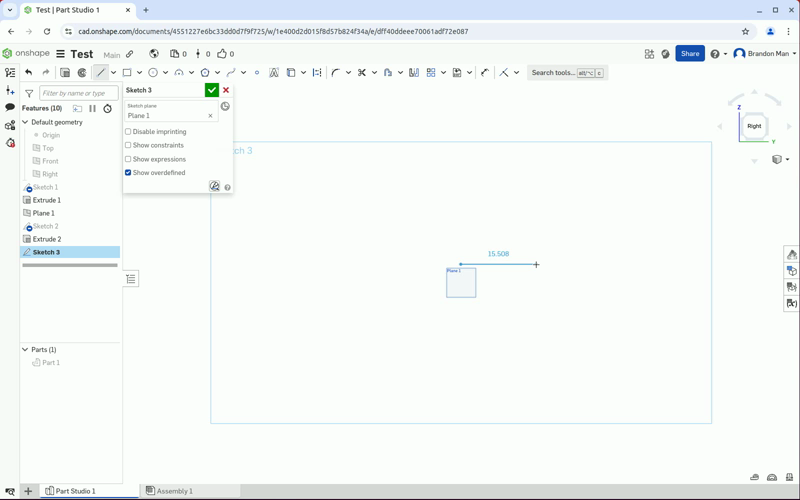
key_down(shift)
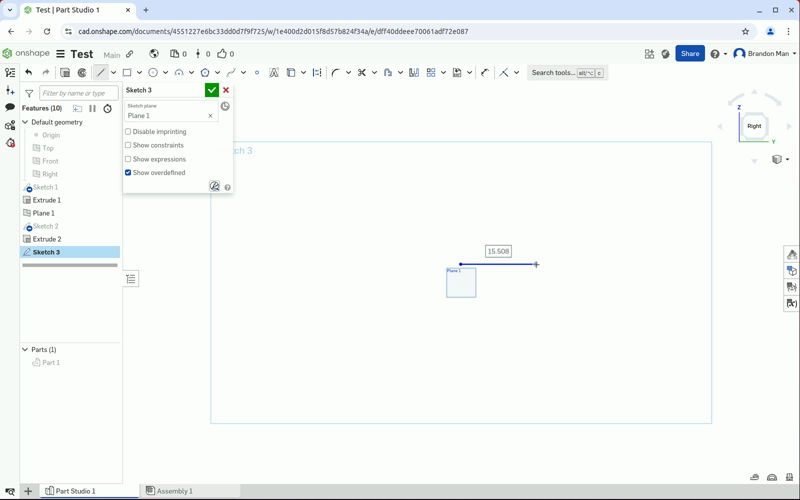
mouse_move(566, 264)
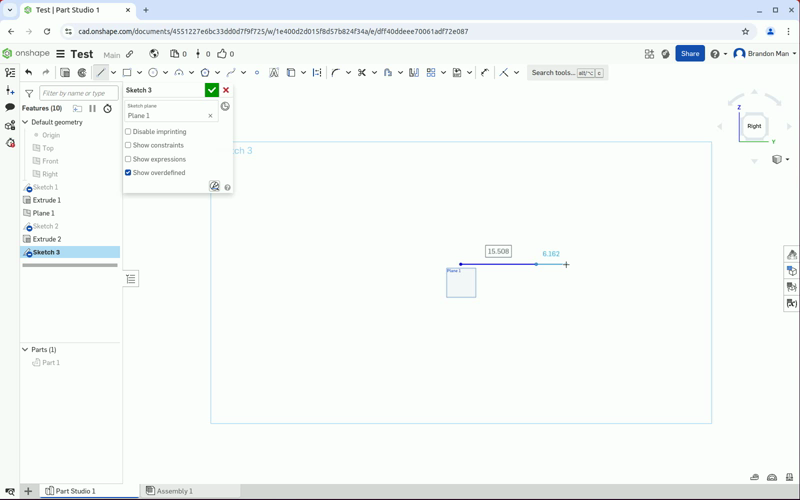
mouse_move(536, 245)
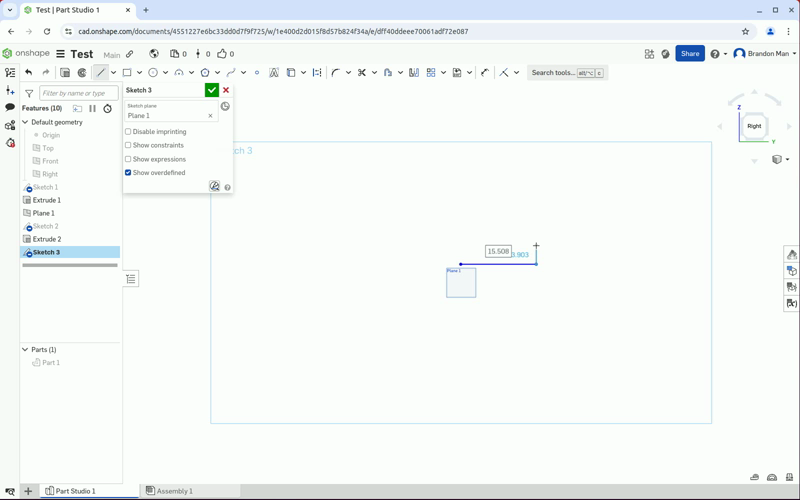
click(536, 245)
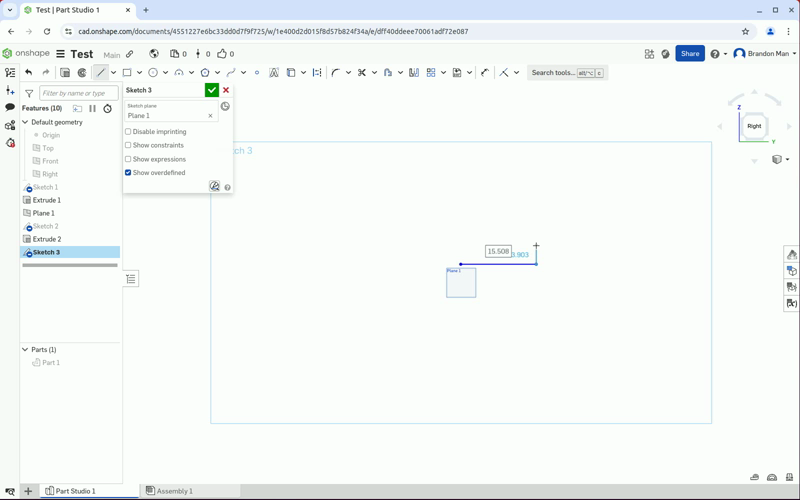
key_up(shift)
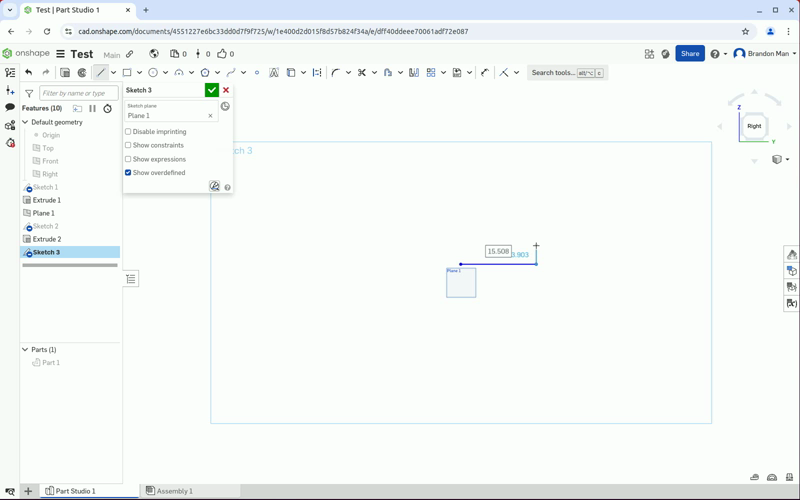
key(esc)
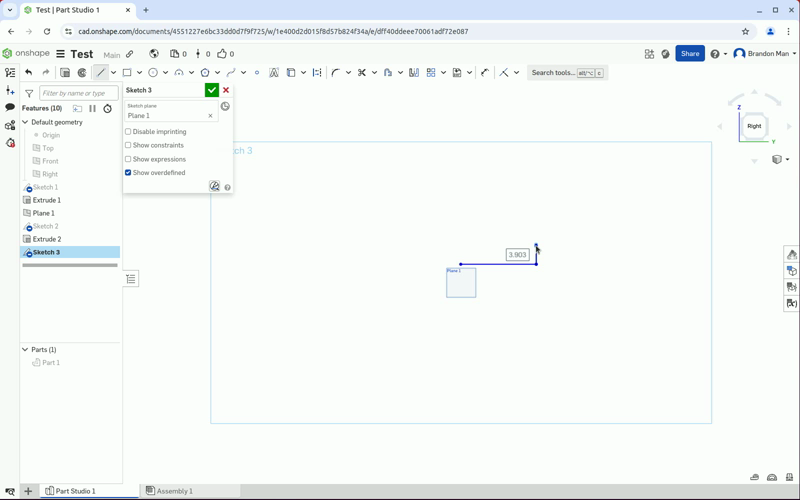
key(a)
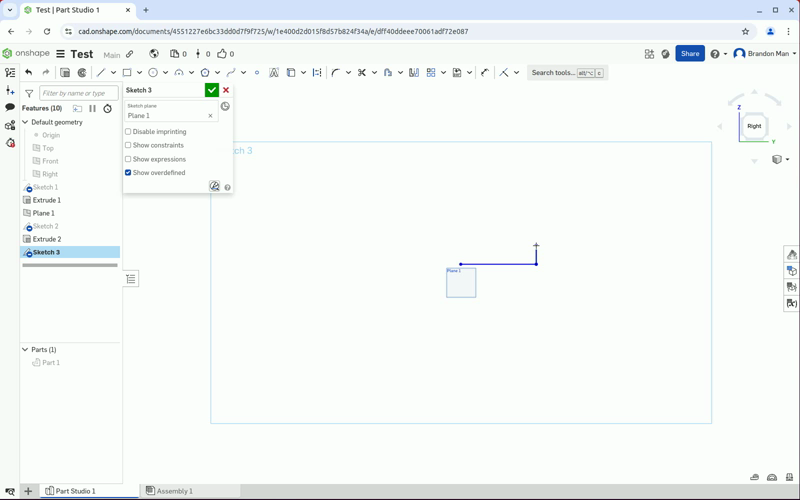
mouse_move(536, 245)
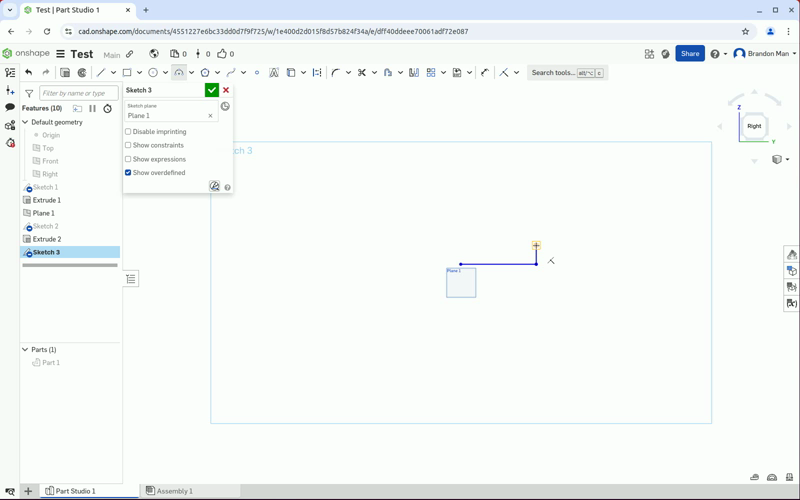
click(536, 245)
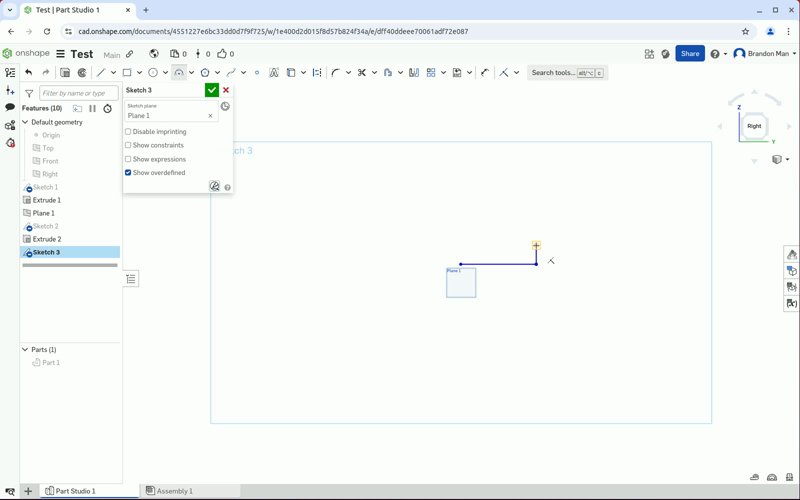
key_down(shift)
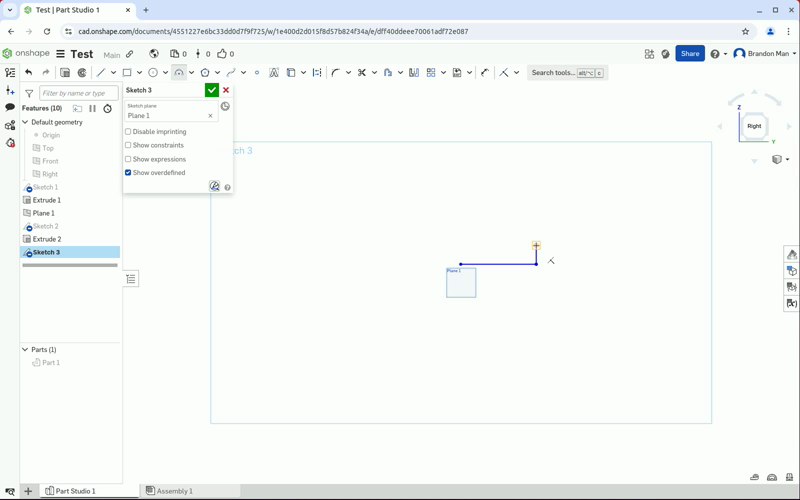
mouse_move(460, 245)
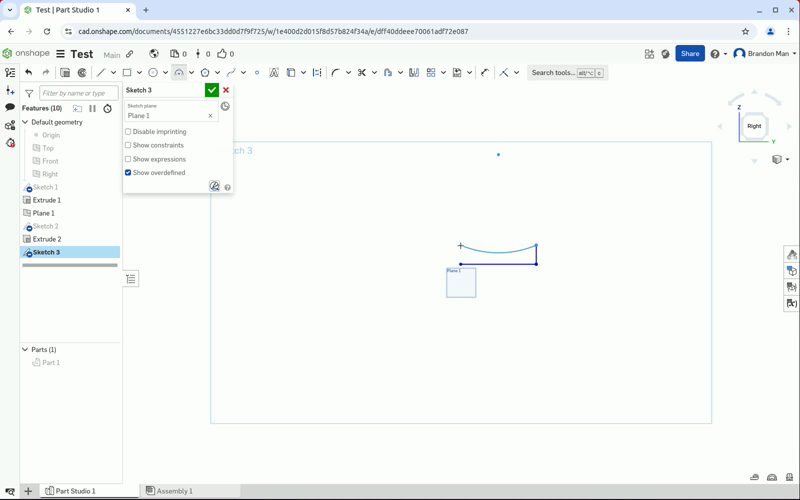
click(460, 245)
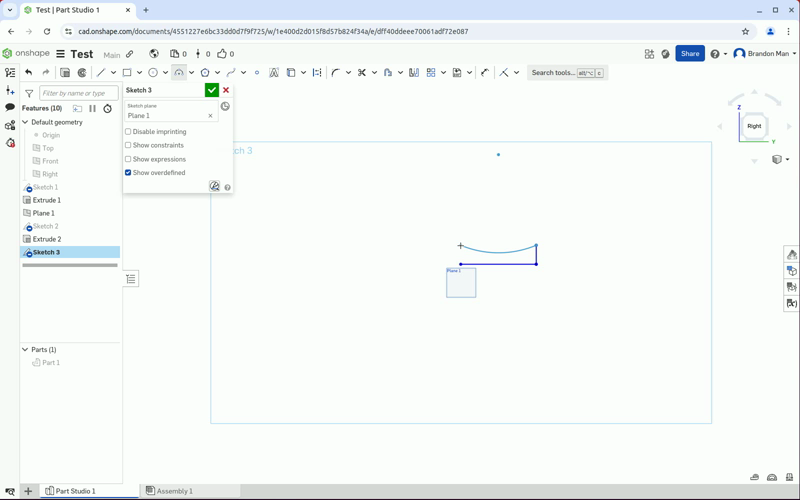
mouse_move(498, 207)
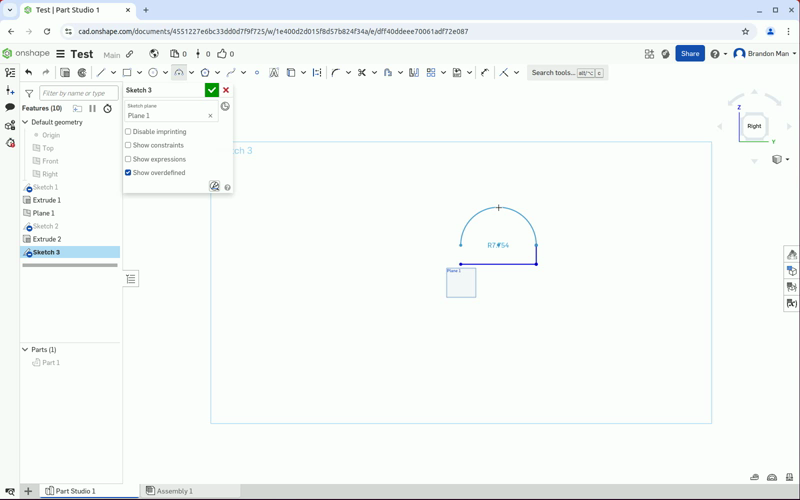
click(498, 207)
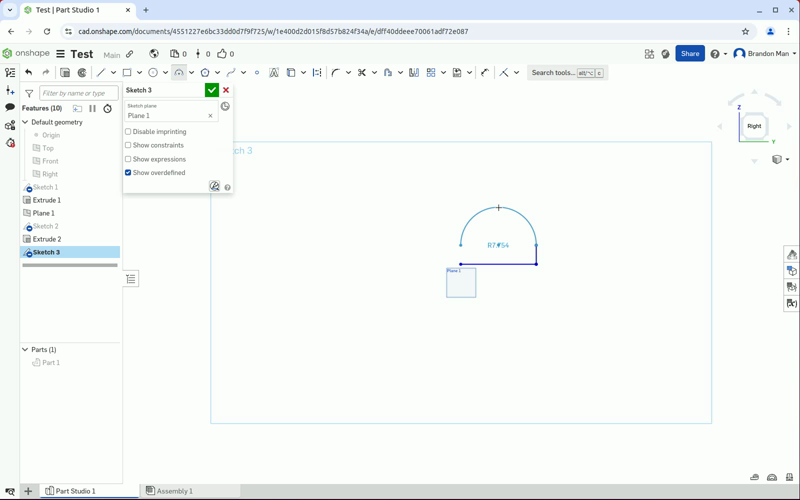
key_up(shift)
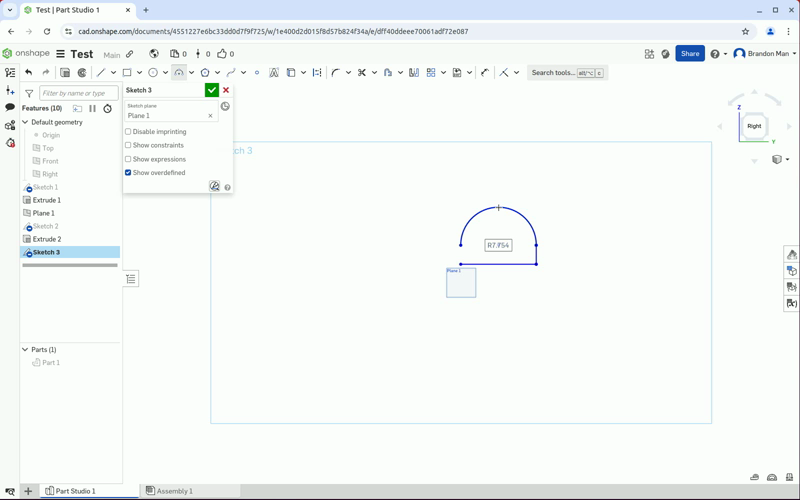
key(esc)
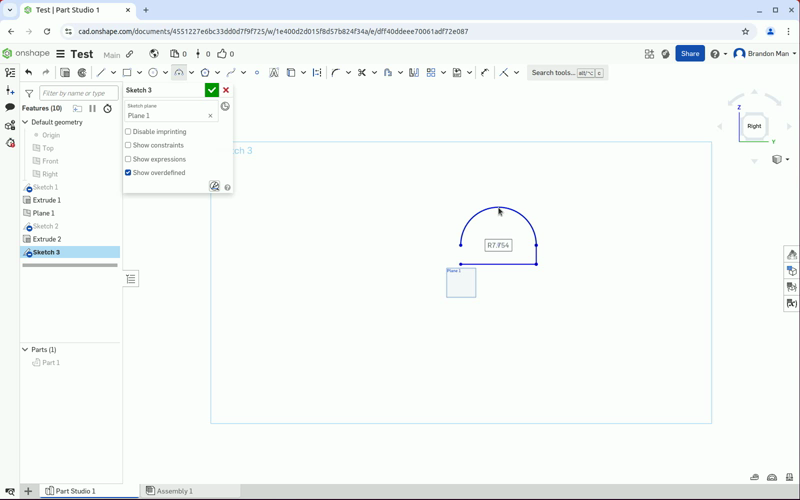
key(l)
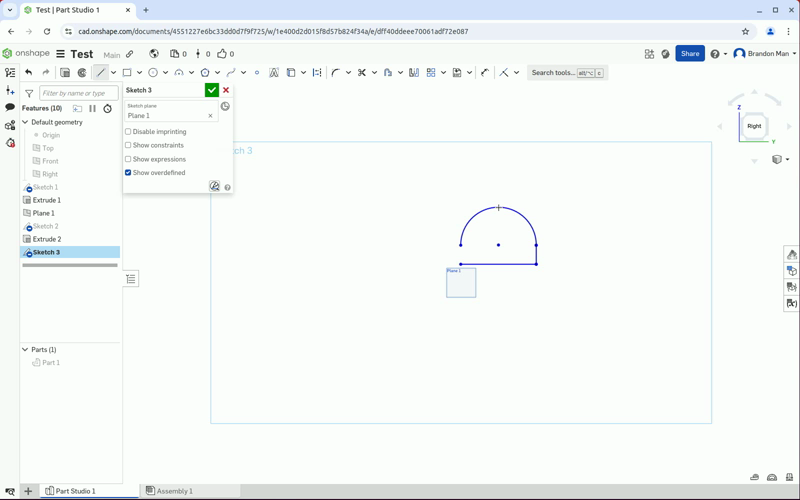
mouse_move(460, 245)
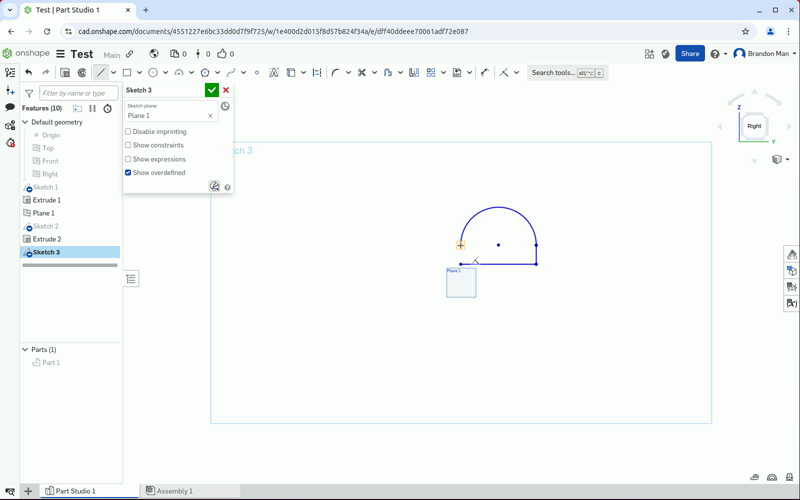
click(460, 245)
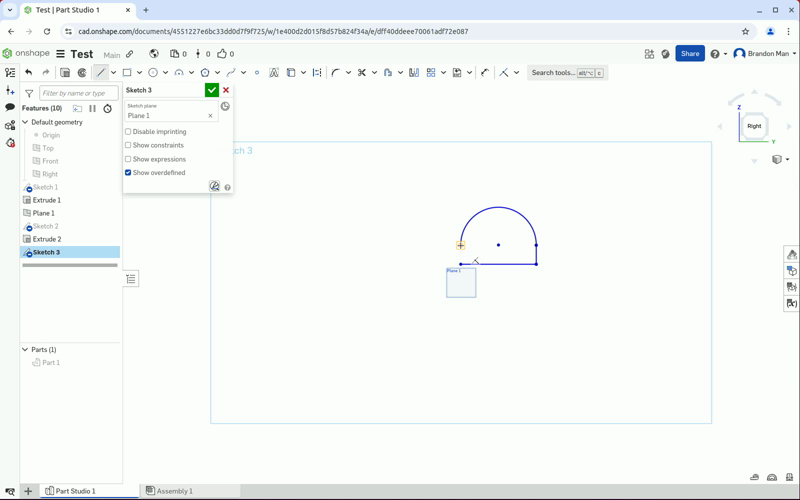
mouse_move(490, 245)
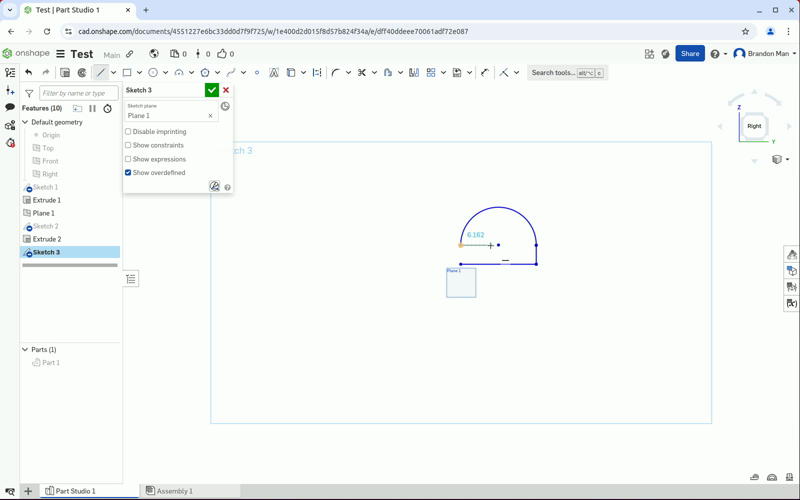
key_down(shift)
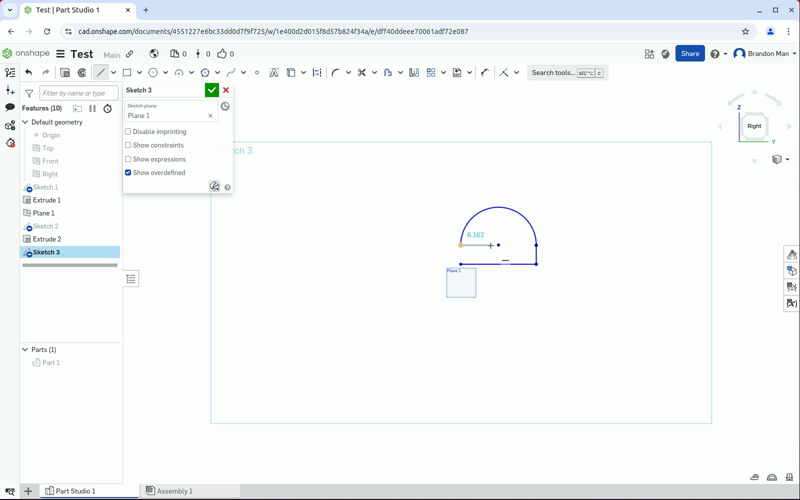
mouse_move(460, 264)
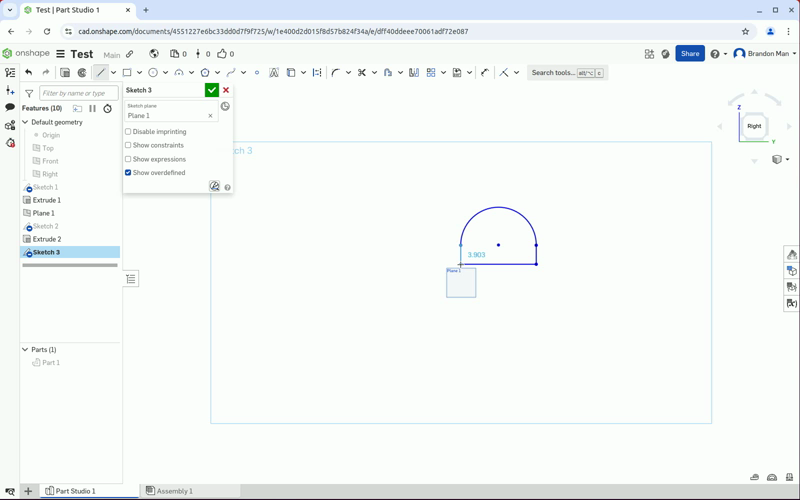
key_up(shift)
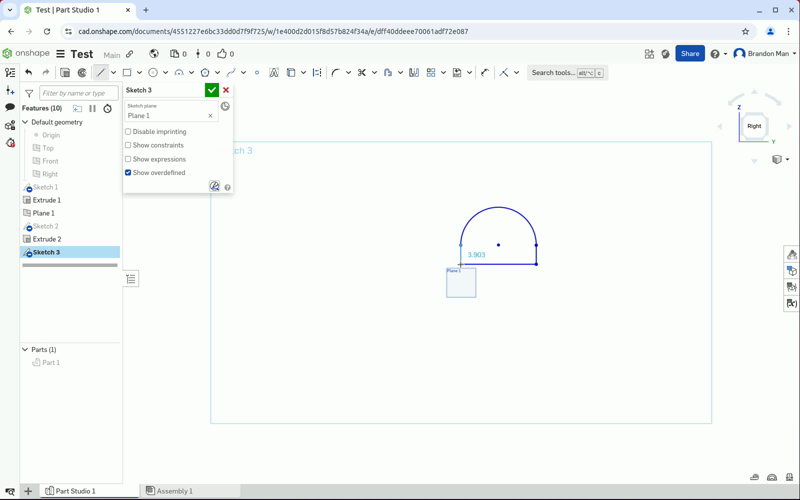
click(460, 264)
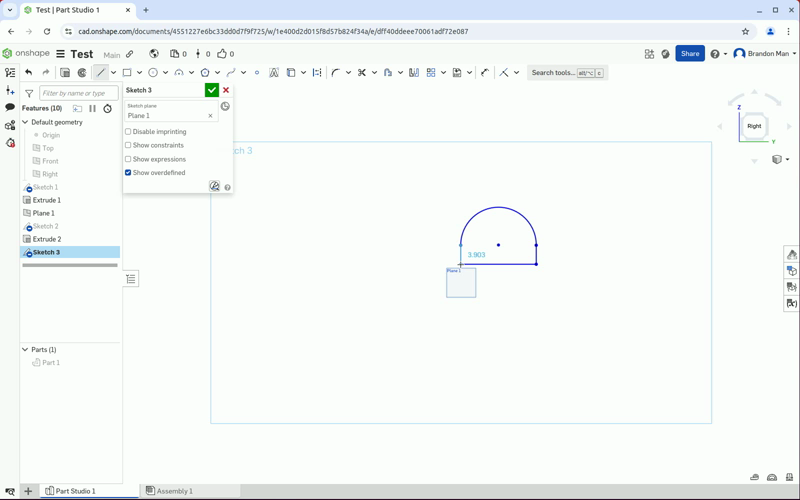
key(esc)
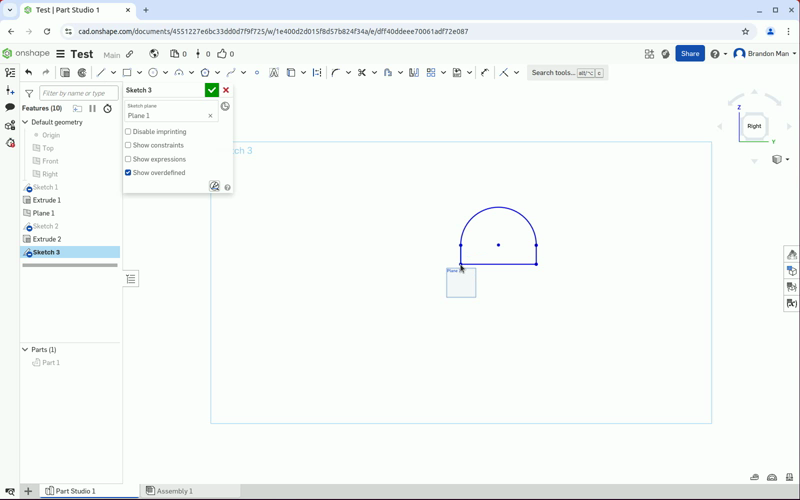
mouse_move(494, 220)
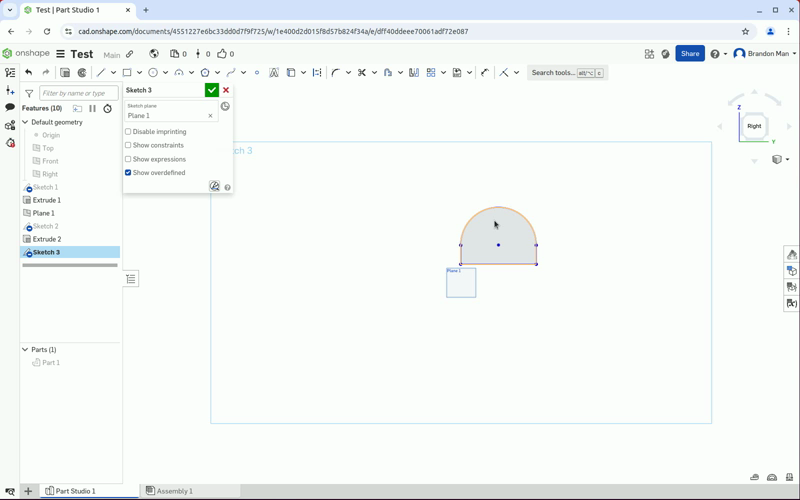
click(494, 220)
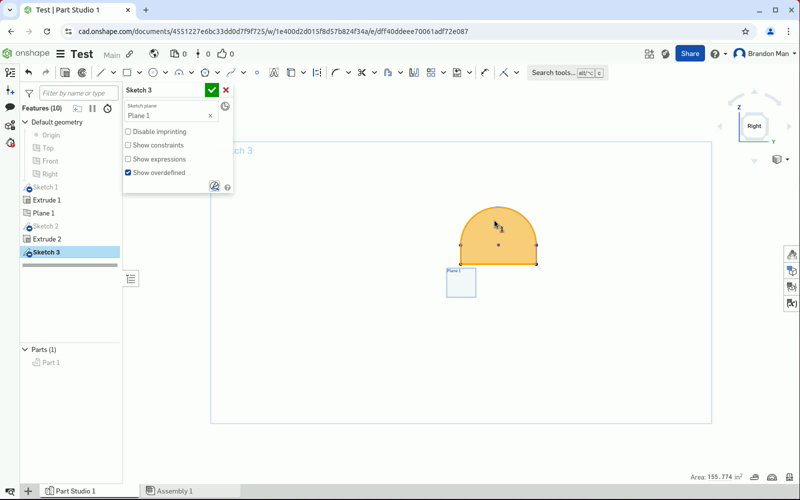
mouse_move(73, 352)
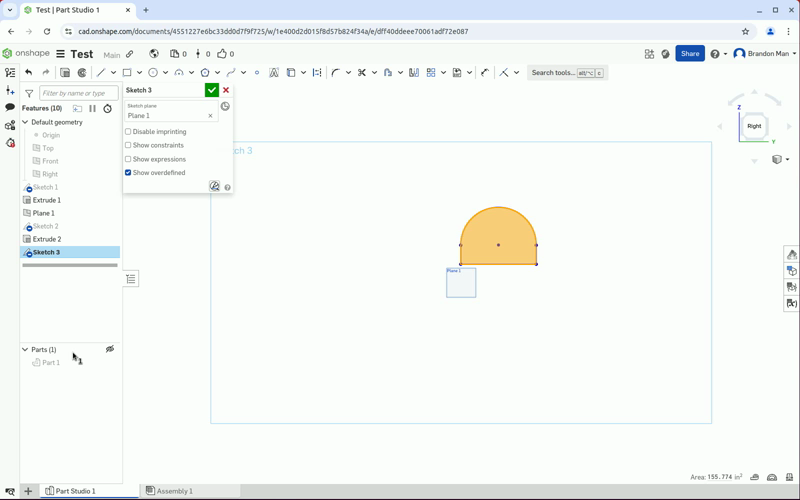
key(shift+y)
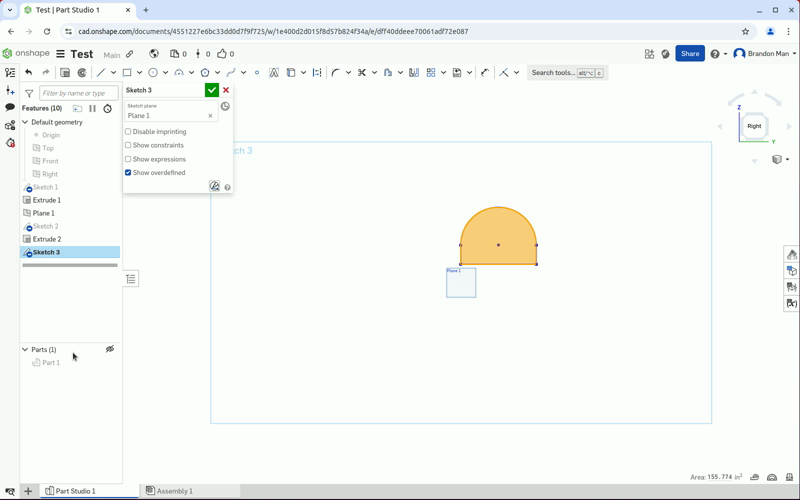
key(shift+e)
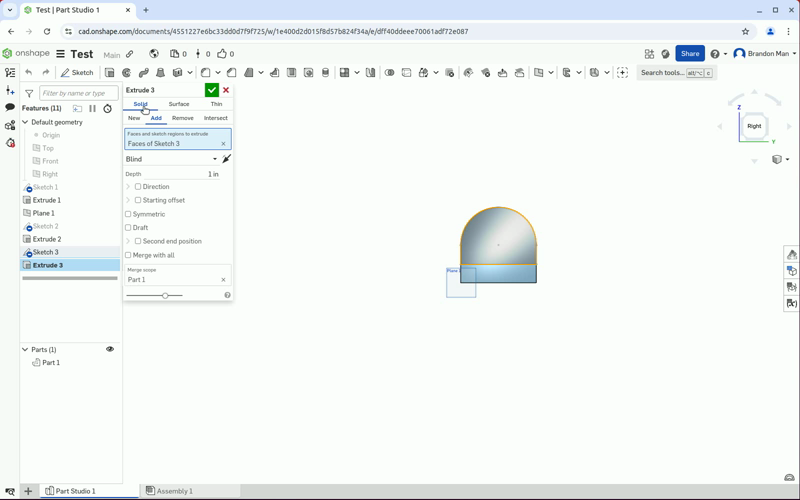
mouse_move(143, 106)
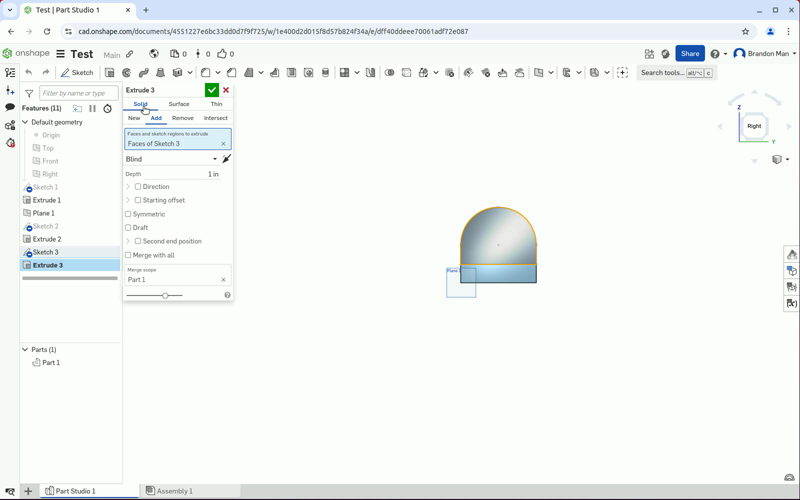
click(143, 106)
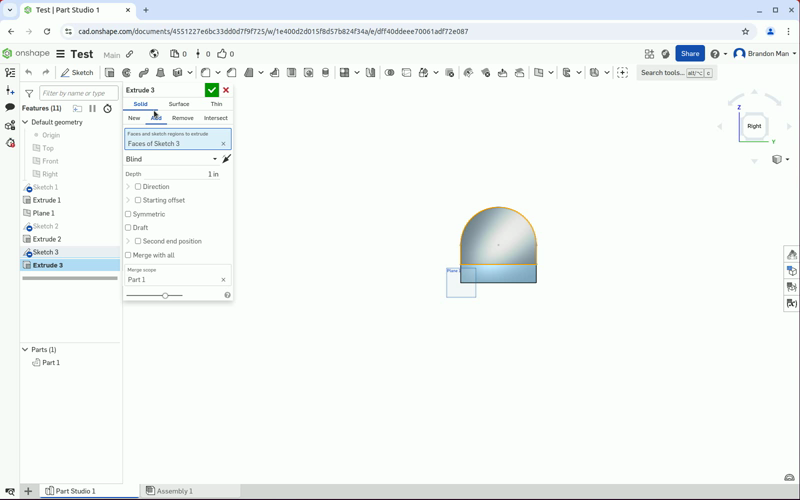
mouse_move(186, 120)
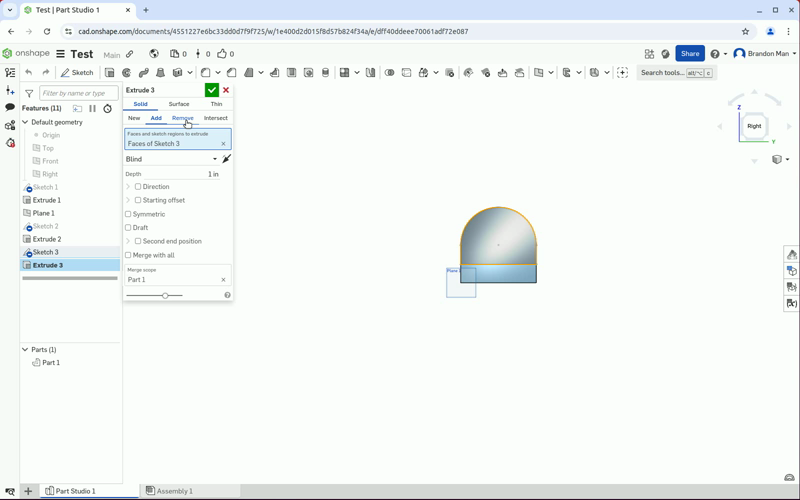
click(186, 120)
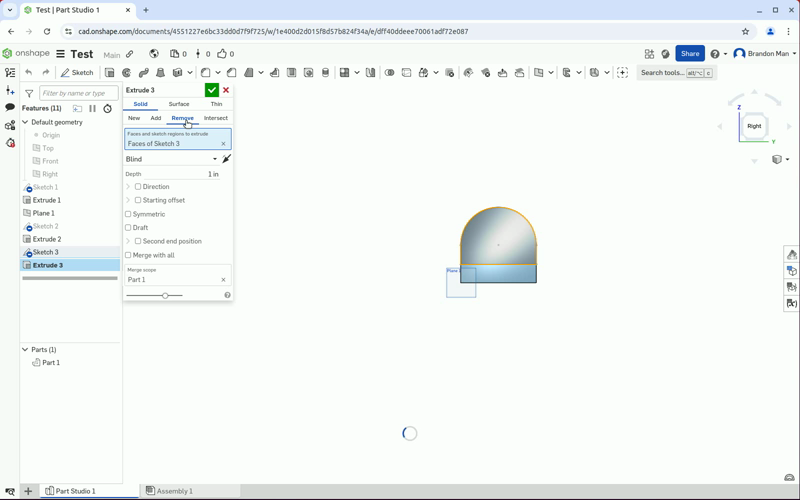
key(tab, 4)
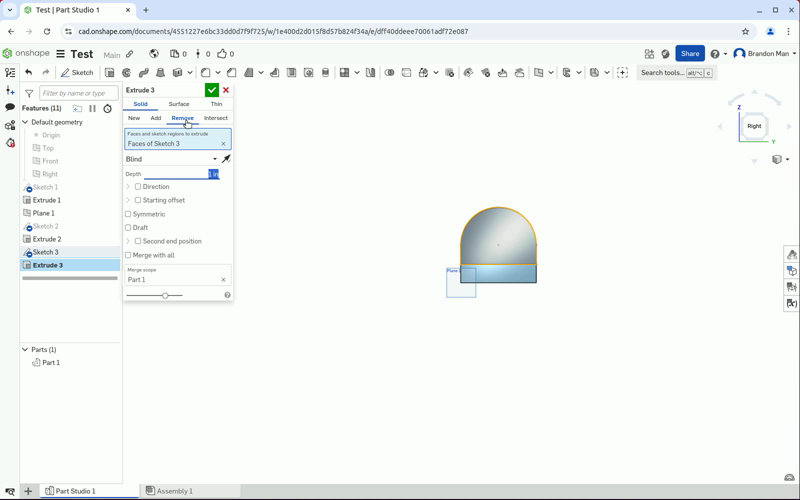
text(15.405)
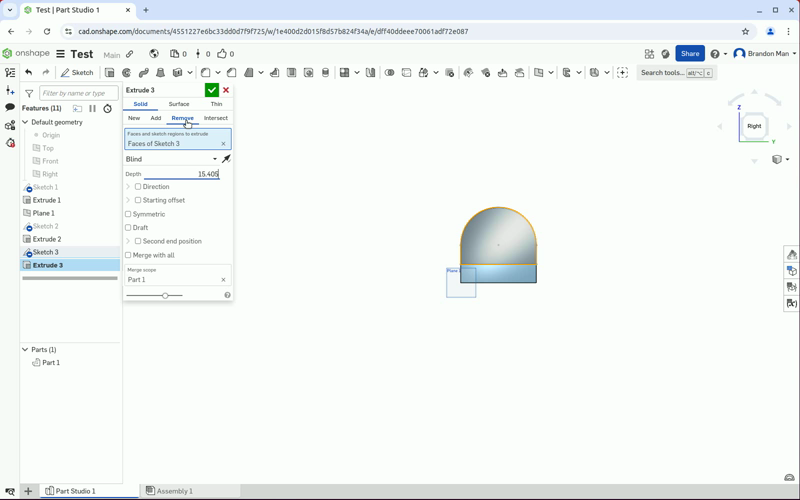
key(tab, 6)
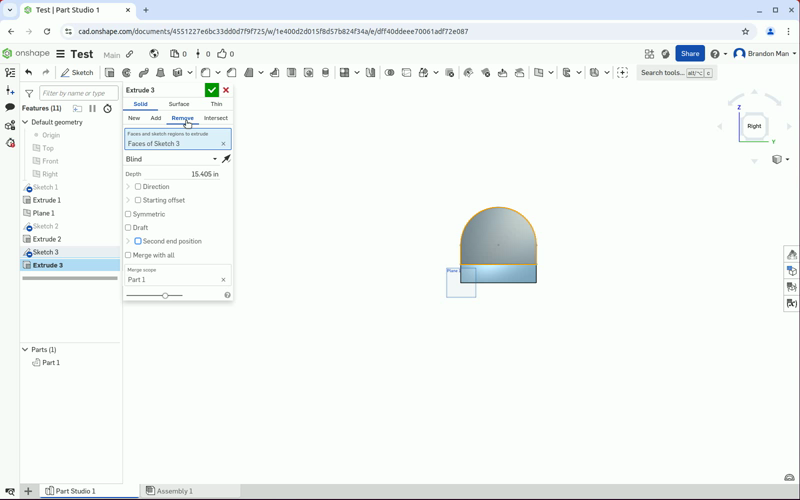
key(space)
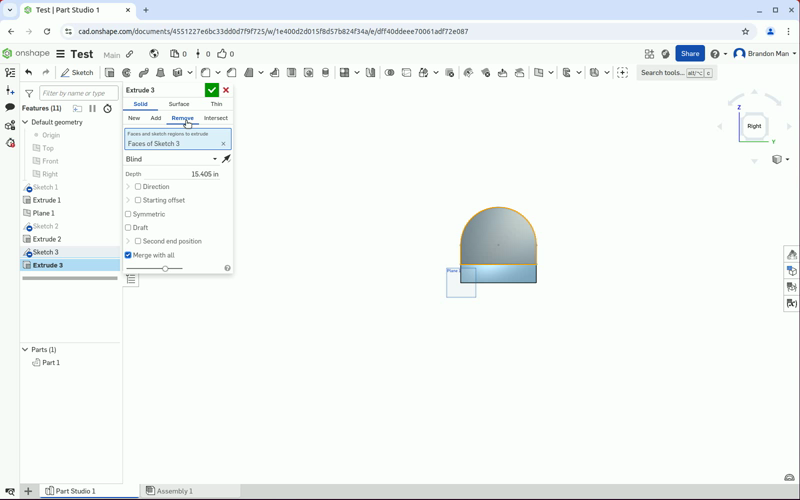
key(enter)
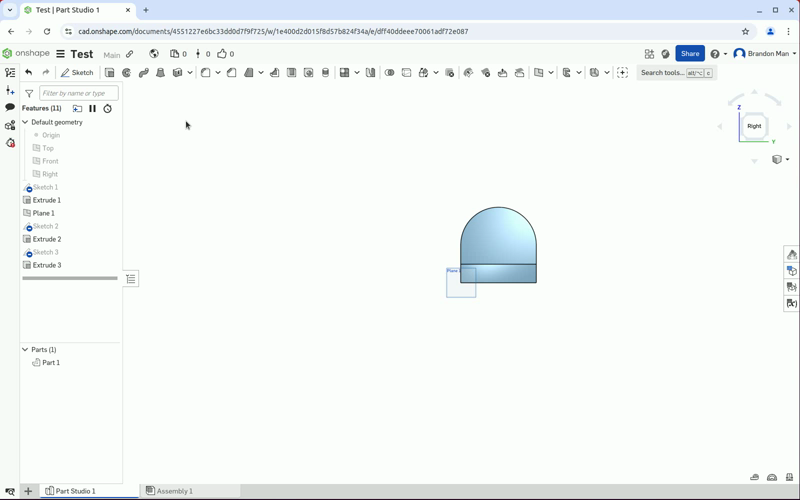
key(shift+h)
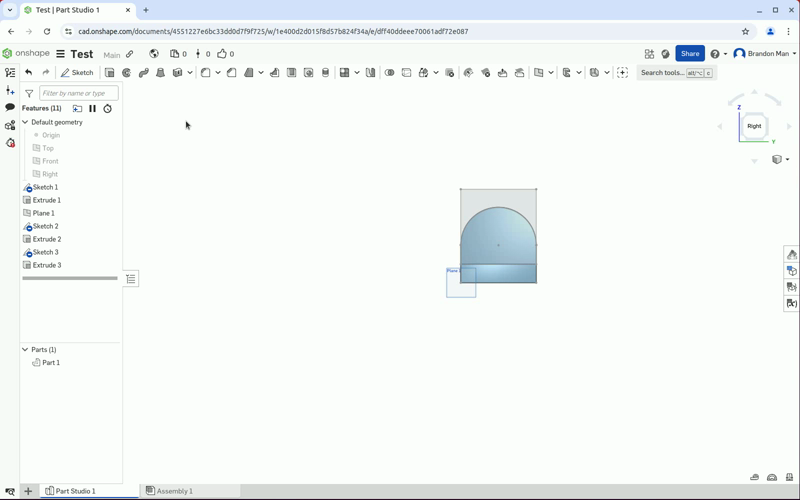
key(shift+h)
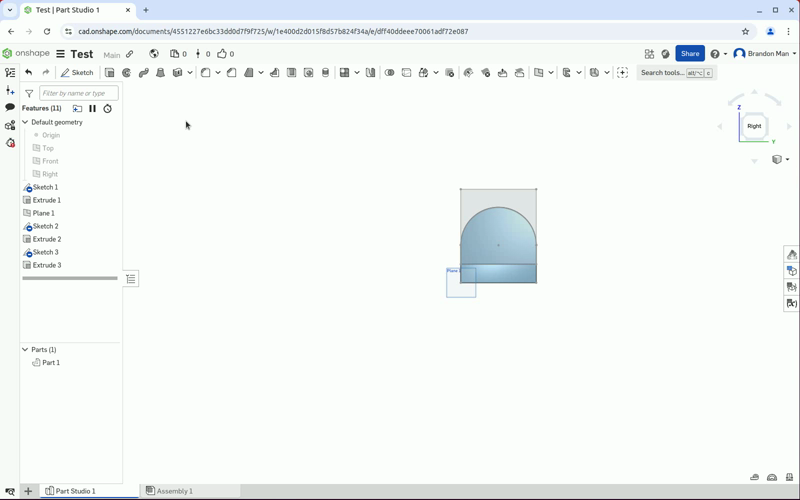
key(shift+7)
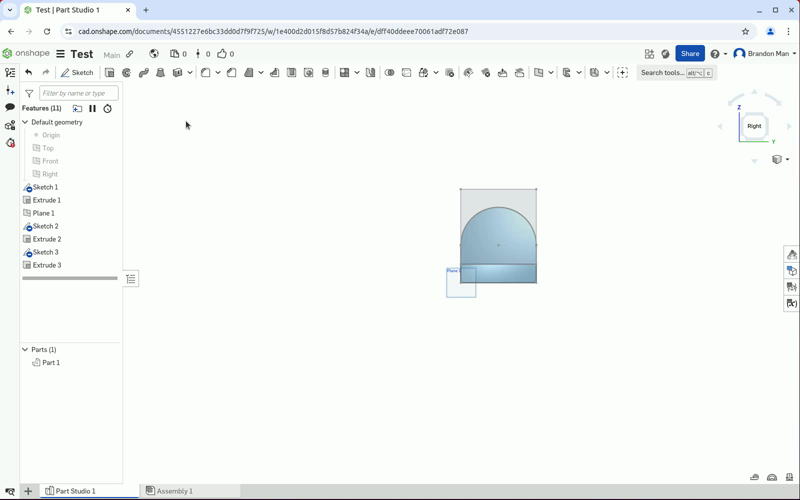
key(right, 2)
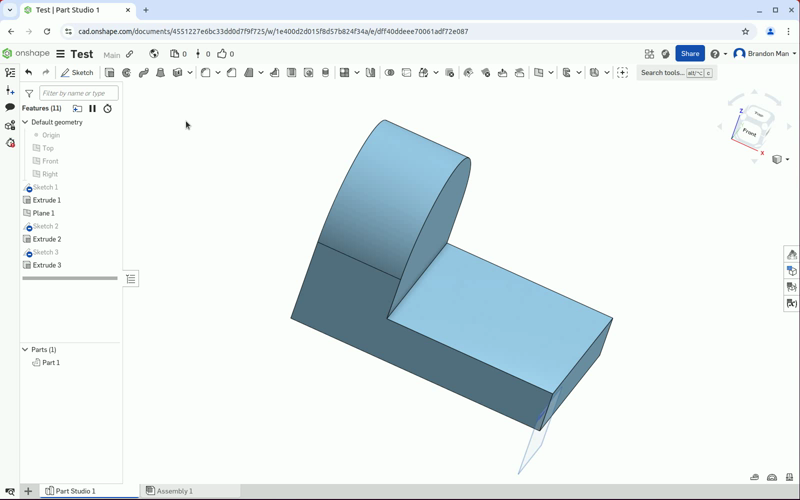
key(down, 2)
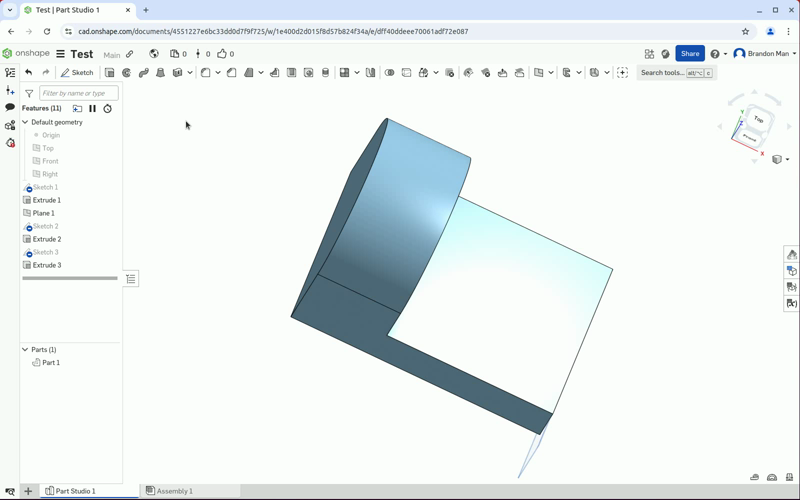
key(up, 2)
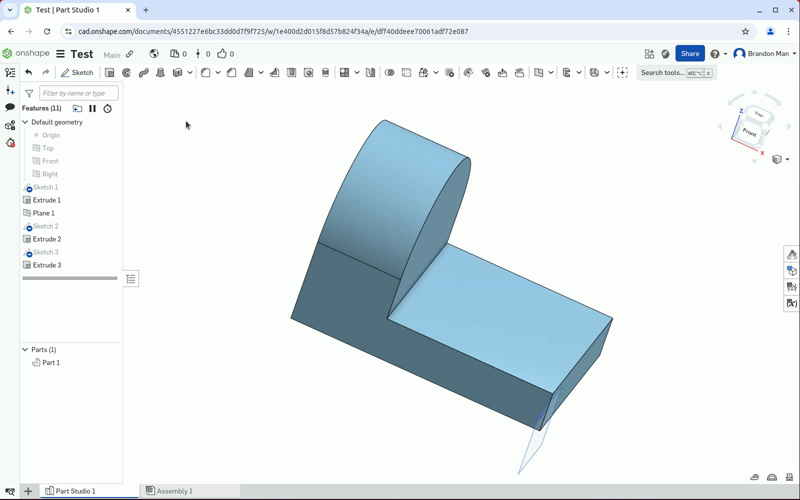
key(left, 2)
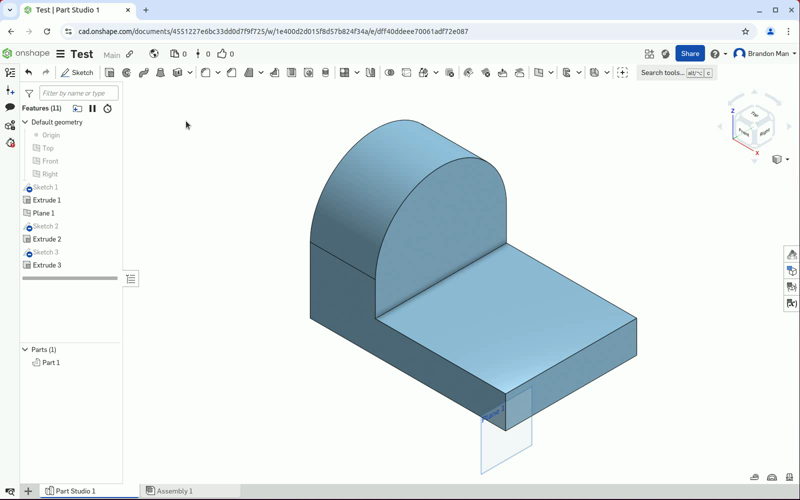
mouse_move(73, 189)
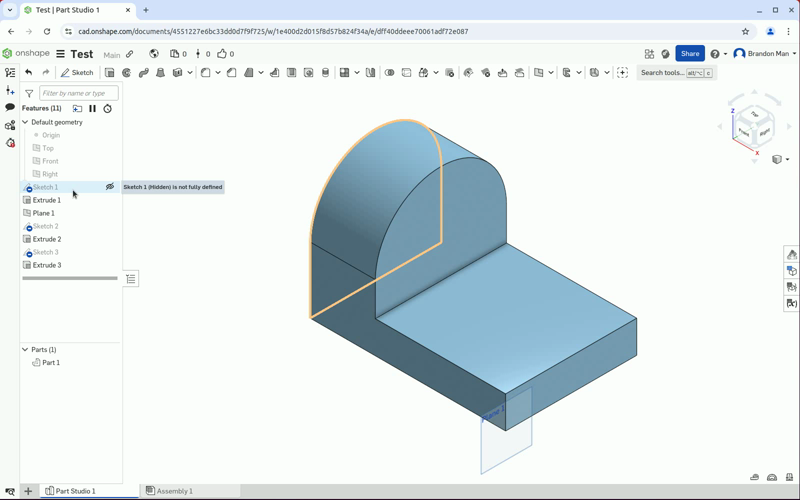
click(73, 189)